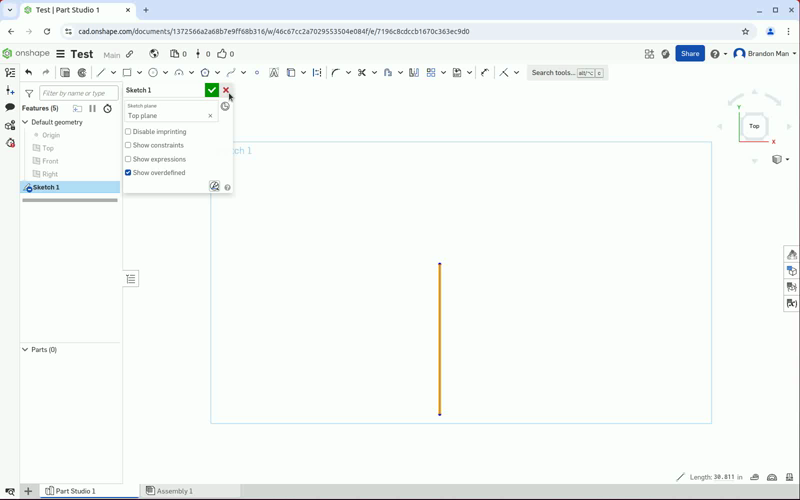
key(shift+h)
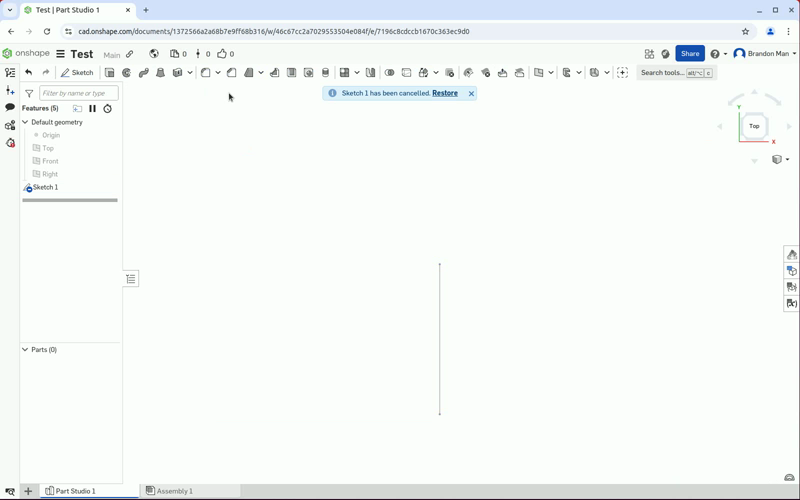
key(shift+s)
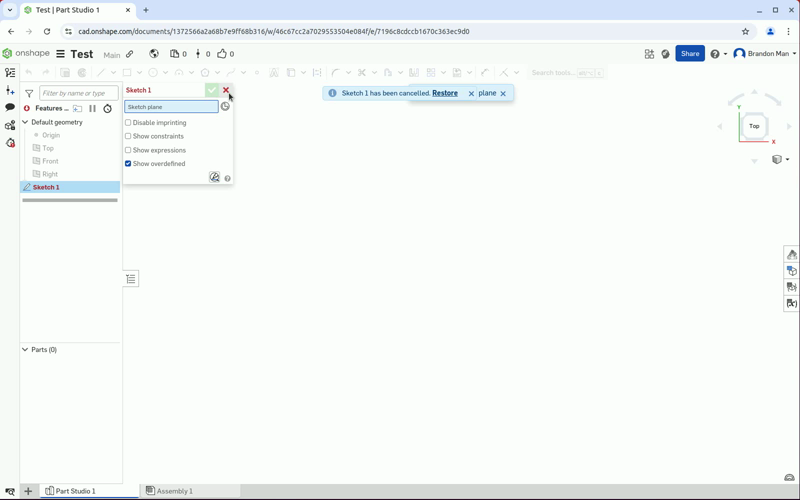
mouse_move(73, 150)
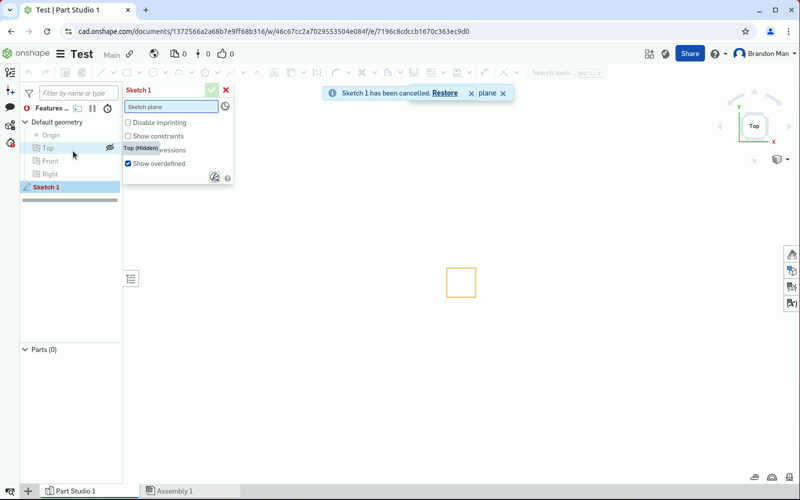
click(73, 150)
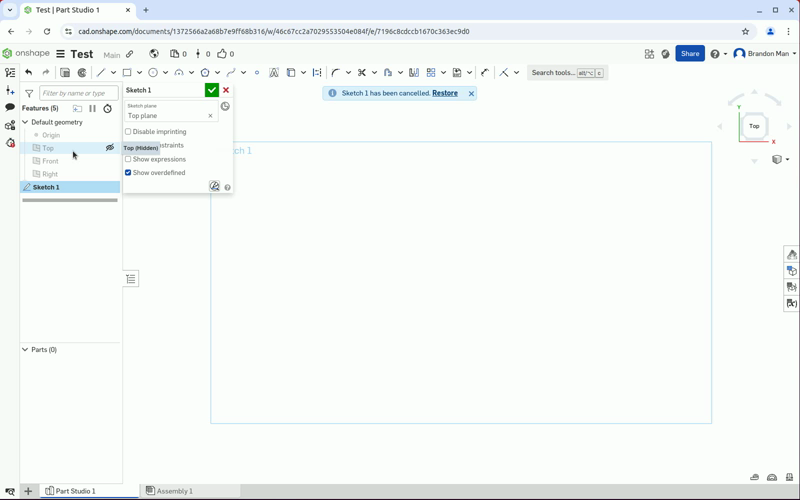
mouse_move(73, 352)
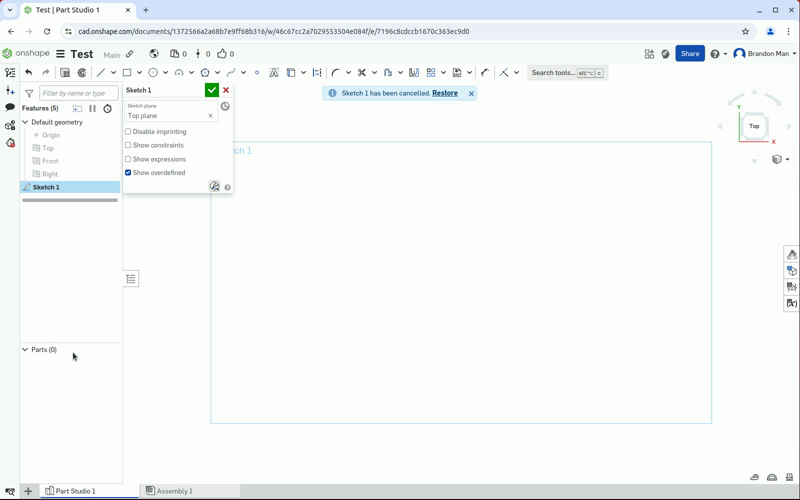
key(y)
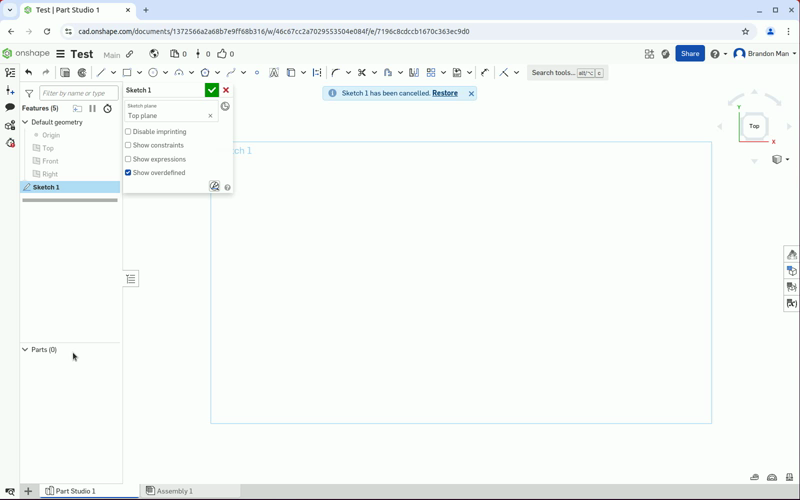
key(l)
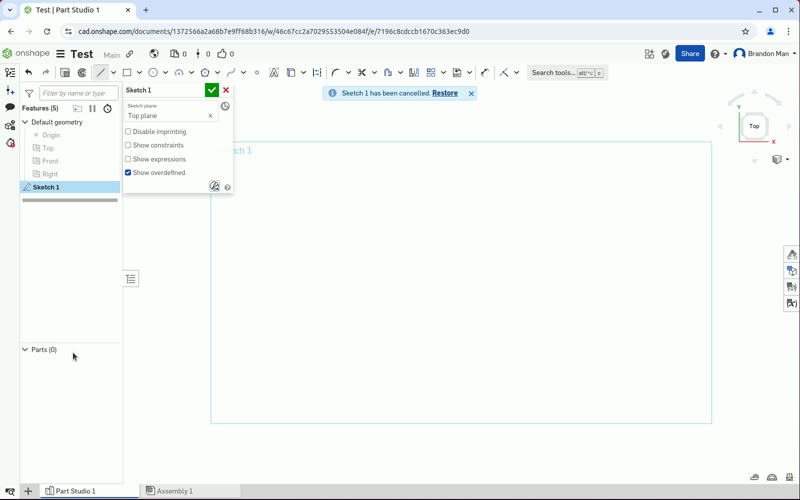
key_down(shift)
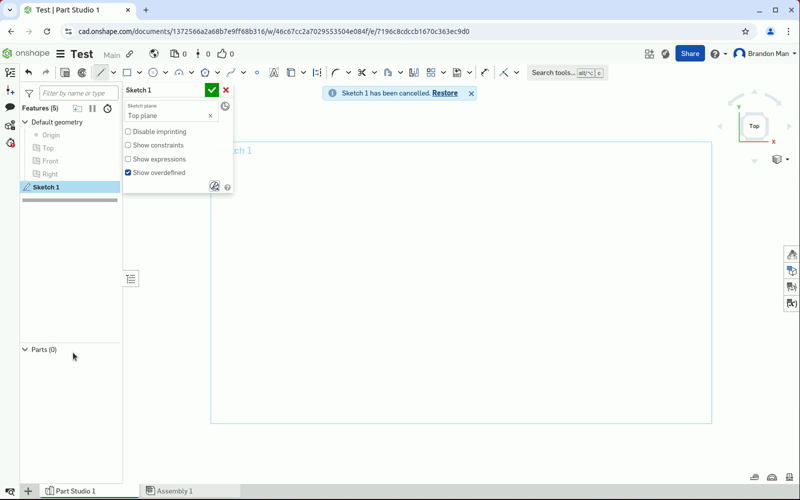
mouse_move(460, 367)
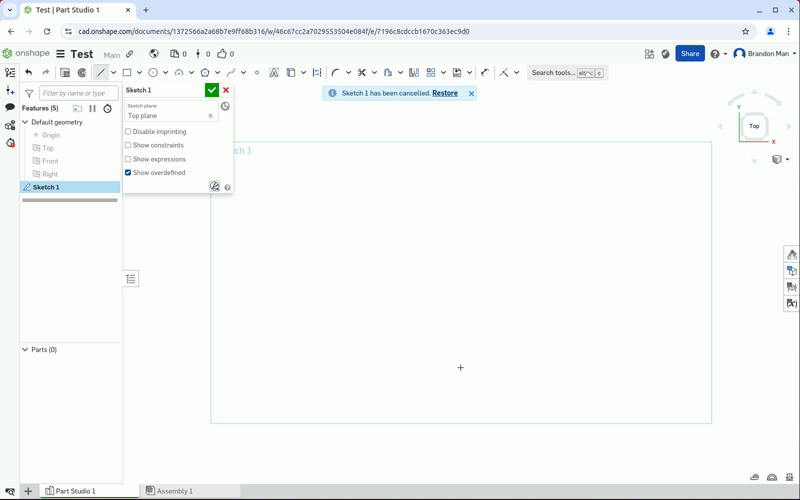
click(460, 367)
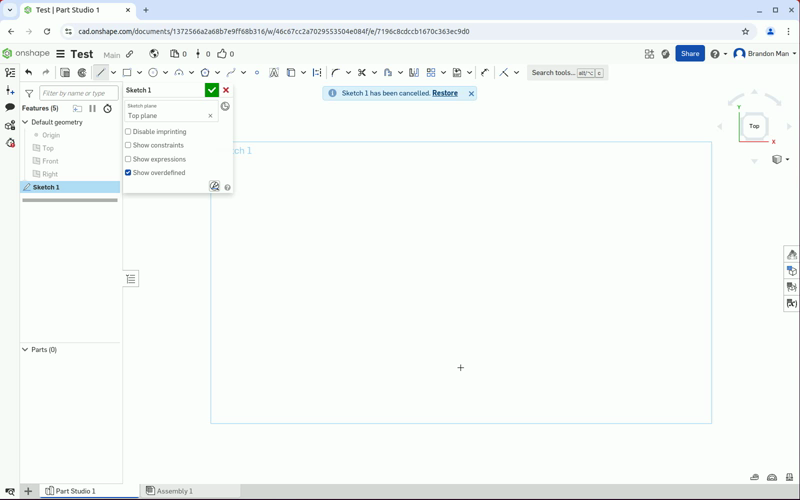
key_up(shift)
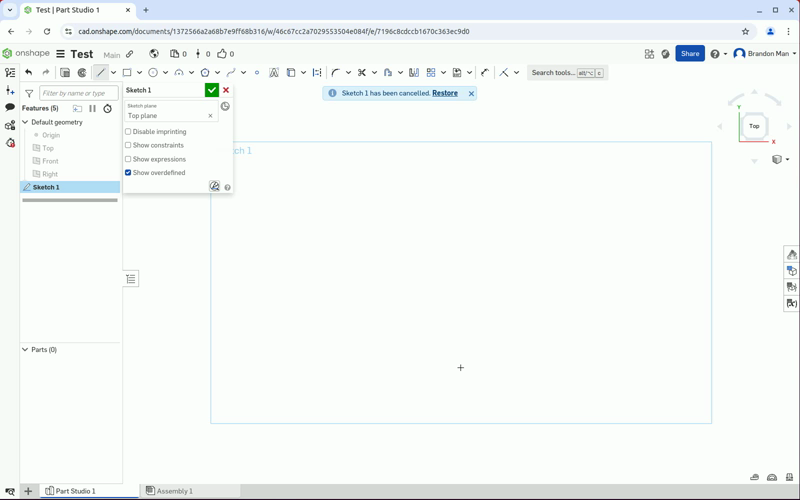
key_down(shift)
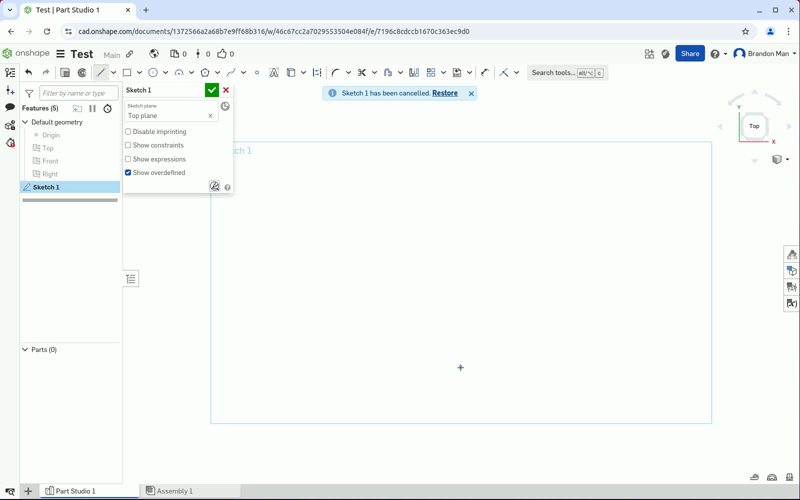
mouse_move(490, 367)
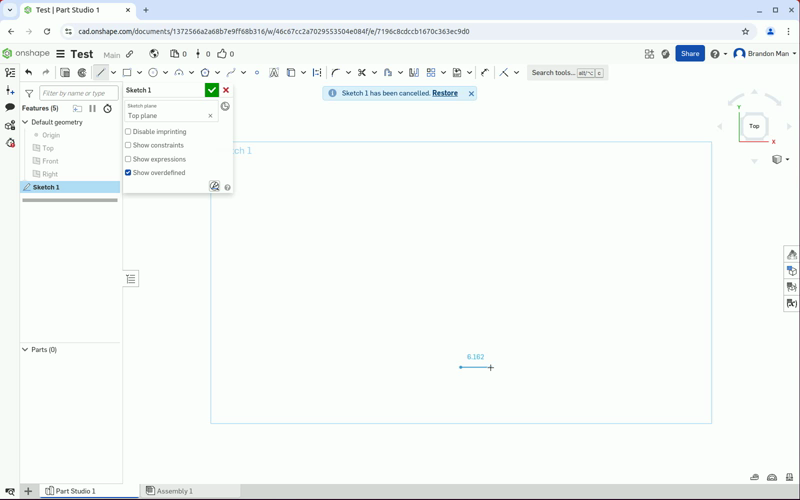
mouse_move(505, 367)
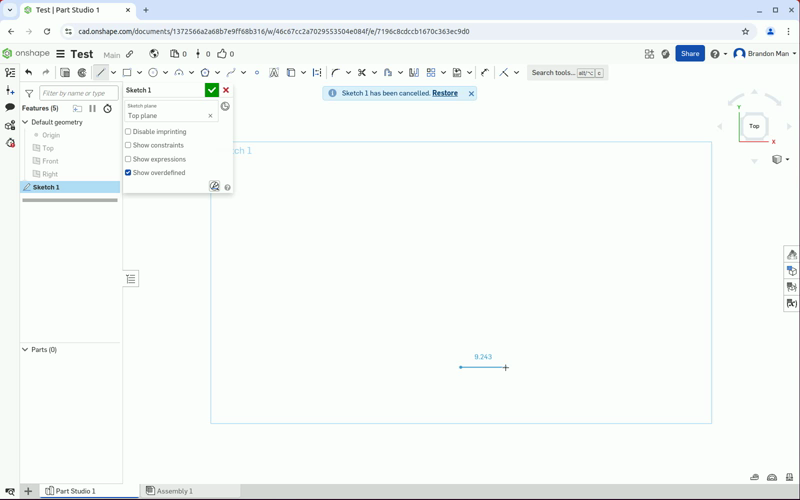
click(505, 367)
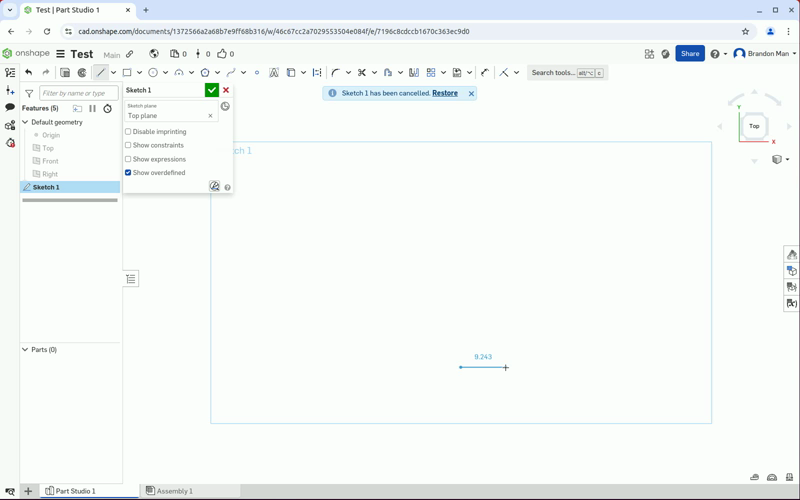
key_up(shift)
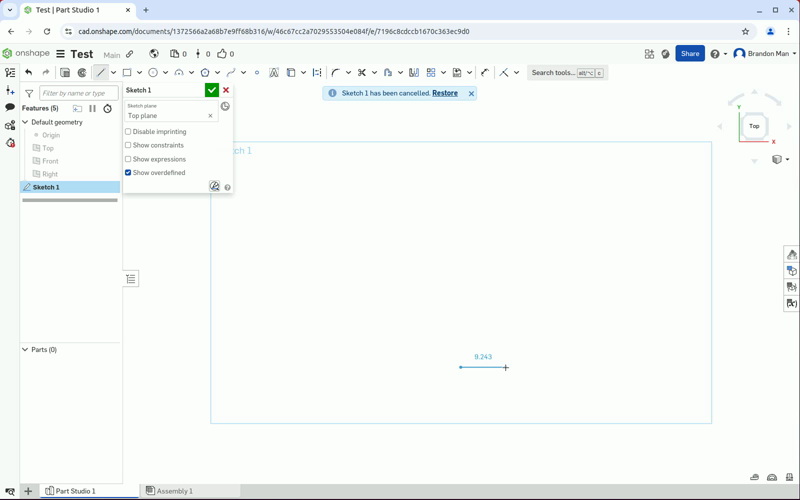
key_down(shift)
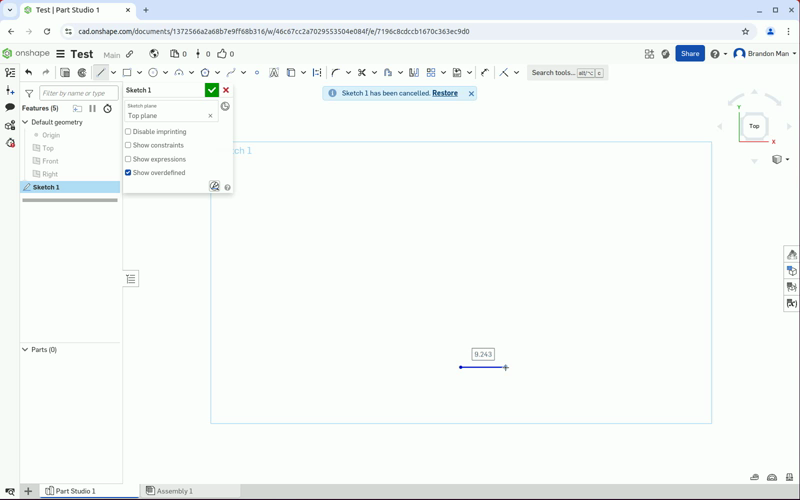
mouse_move(505, 282)
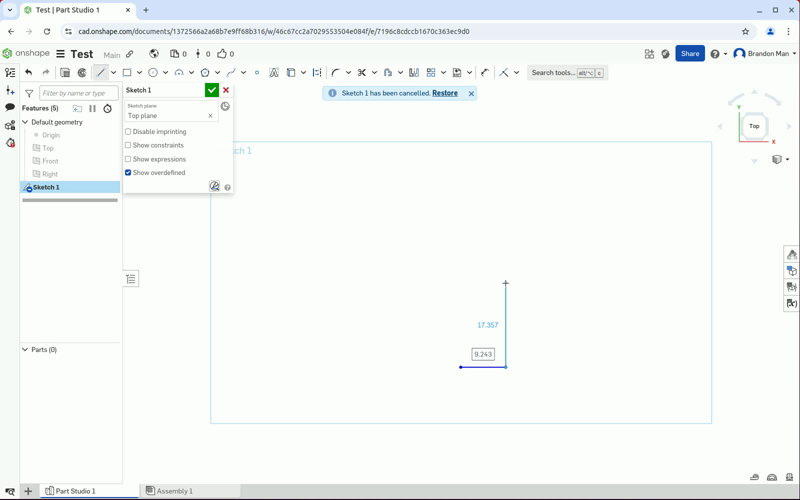
click(505, 282)
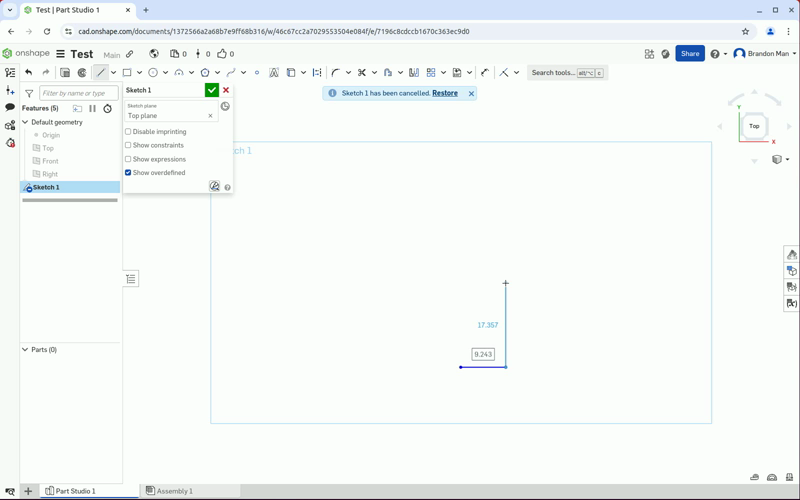
key_up(shift)
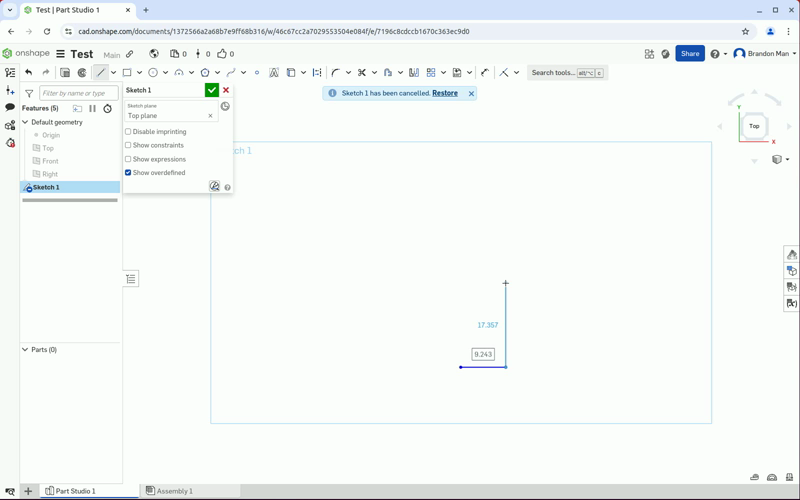
key_down(shift)
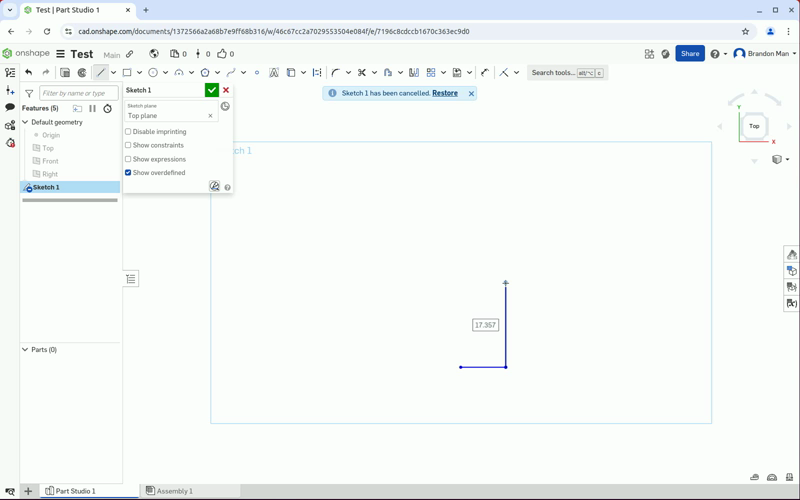
mouse_move(535, 282)
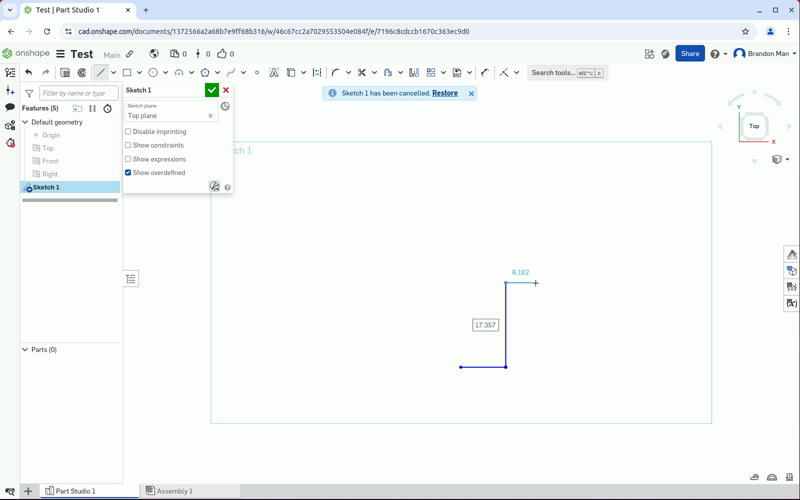
mouse_move(460, 282)
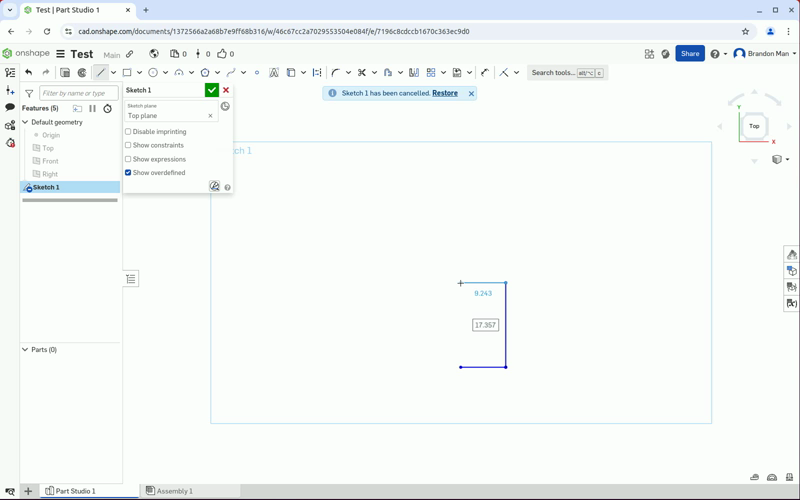
click(460, 282)
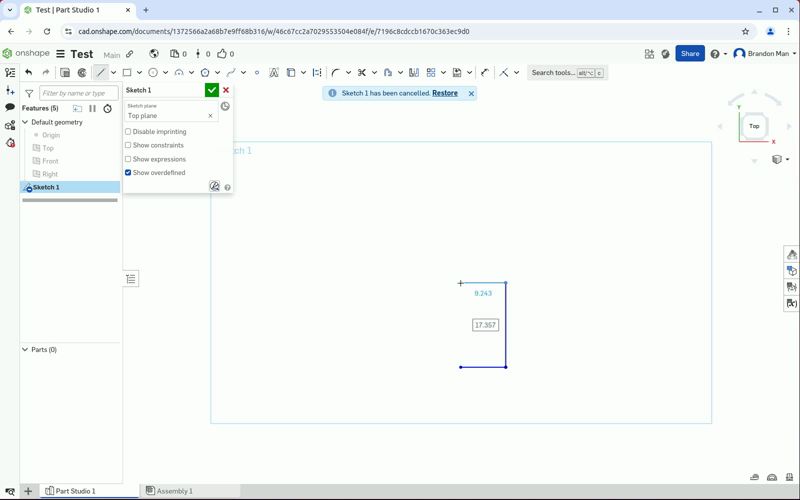
key_up(shift)
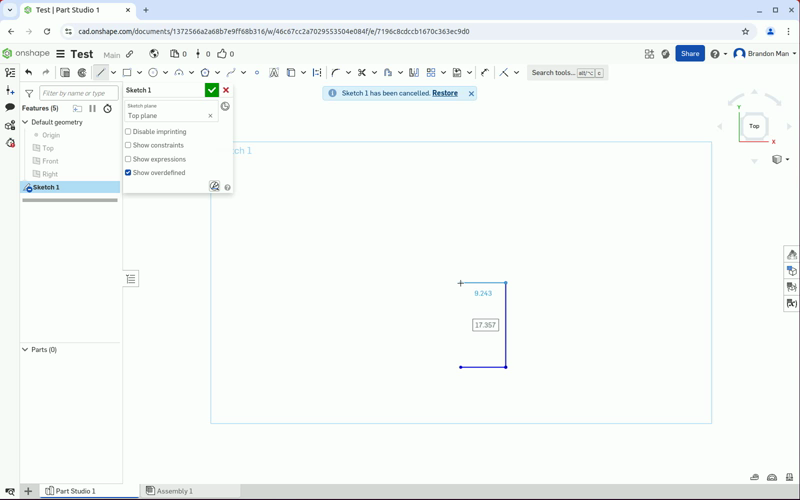
key_down(shift)
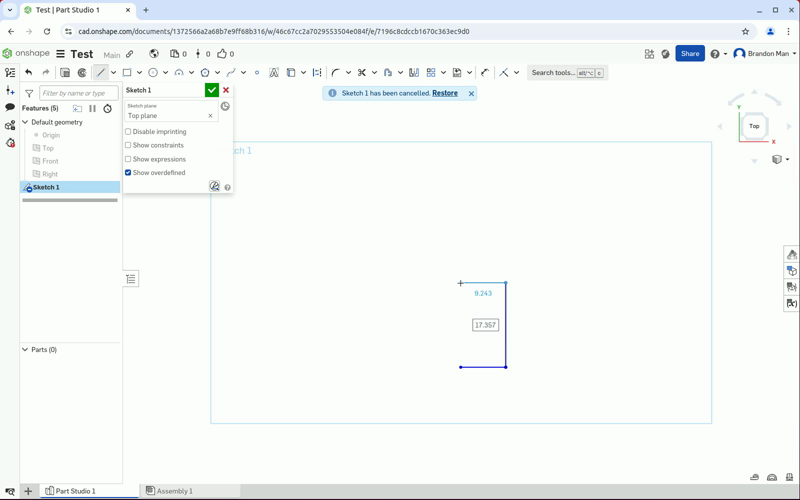
mouse_move(460, 367)
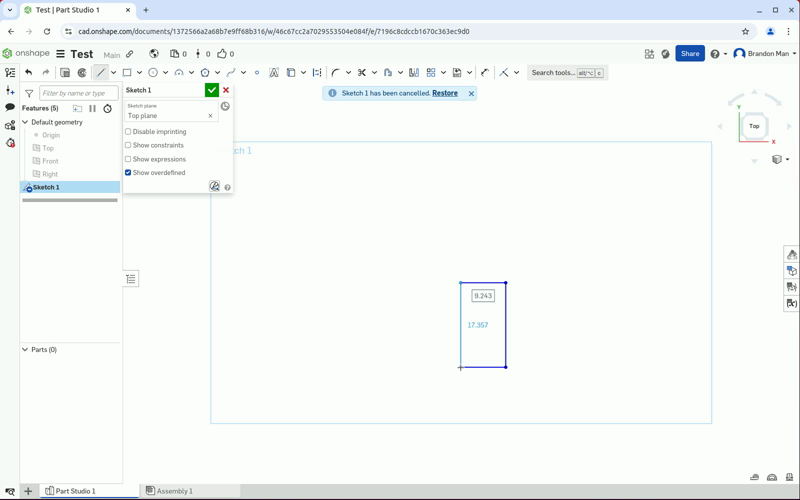
key_up(shift)
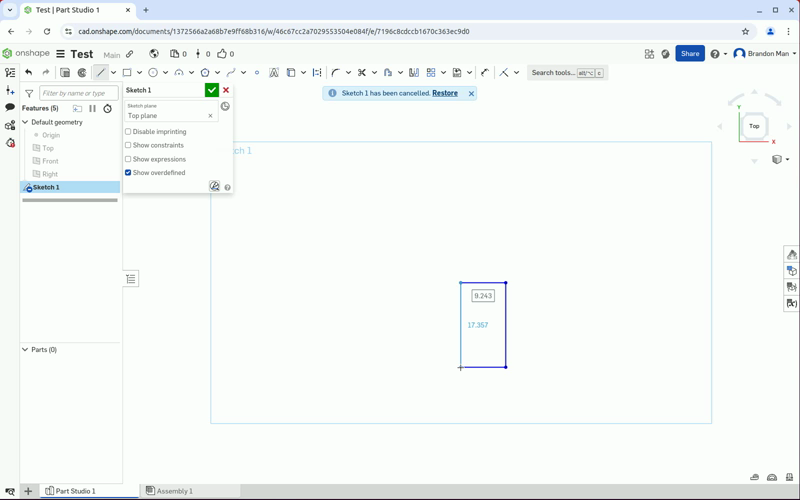
click(460, 367)
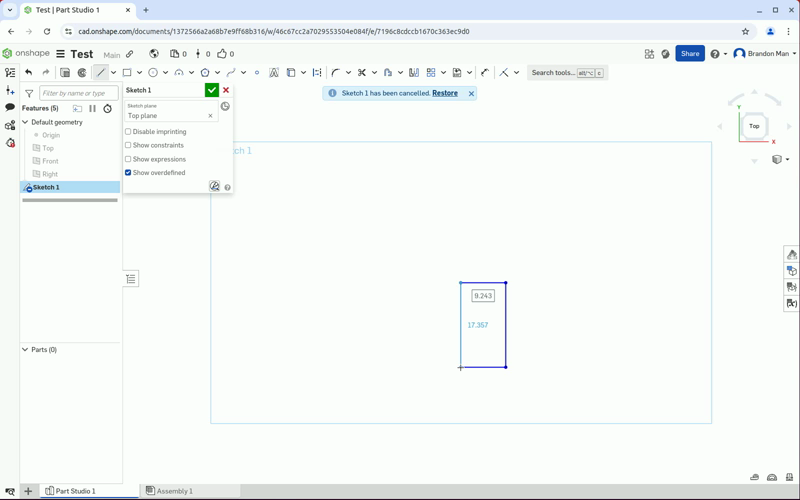
key(esc)
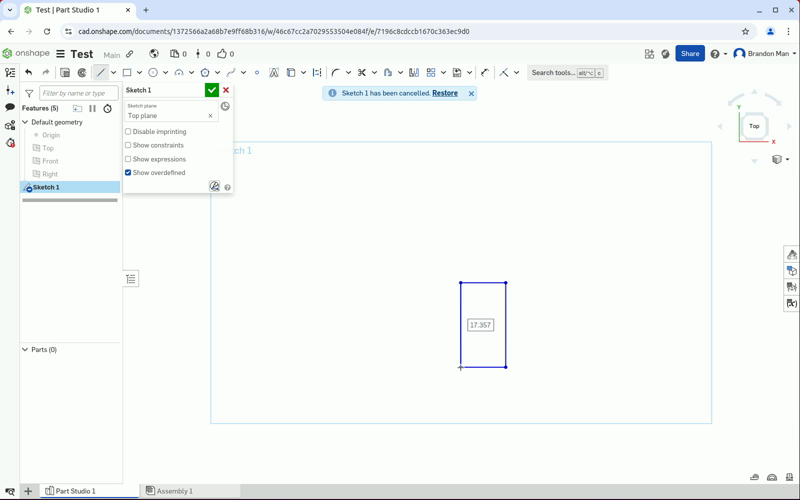
key(c)
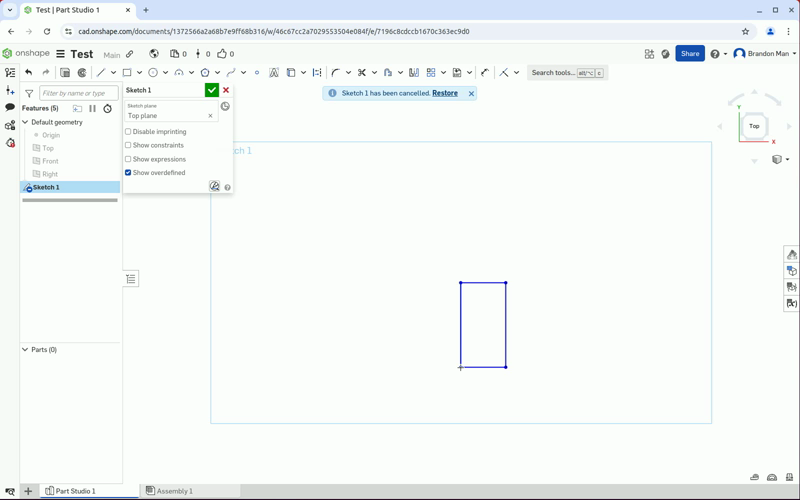
key_down(shift)
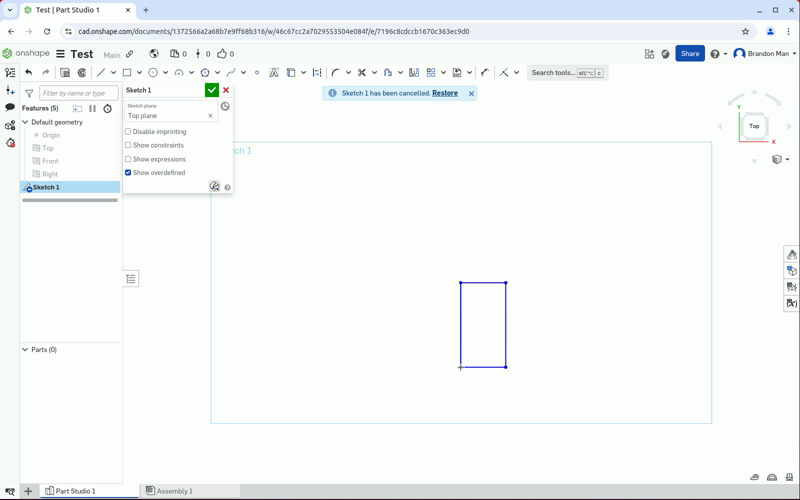
mouse_move(483, 294)
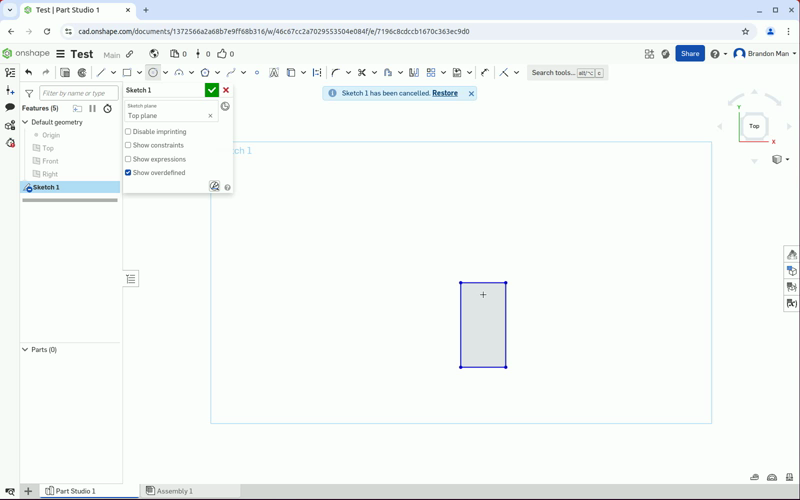
click(483, 294)
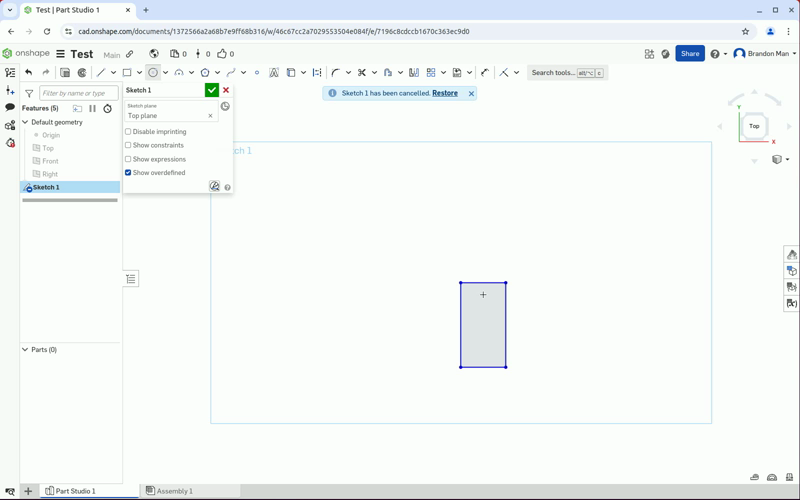
key_up(shift)
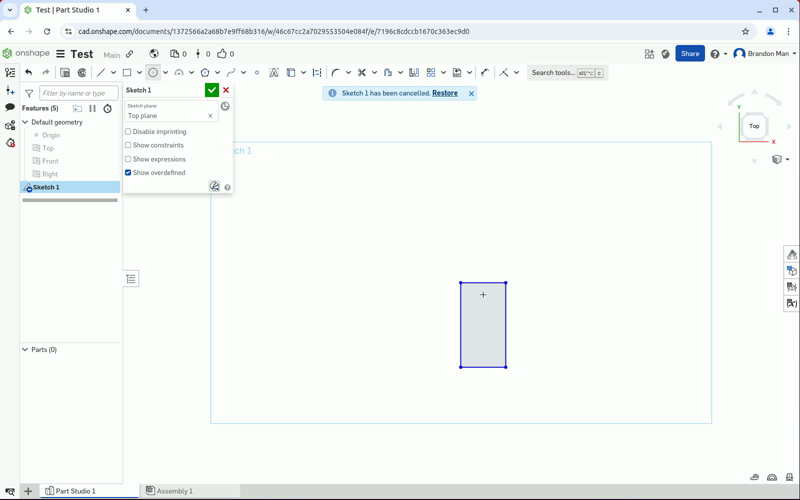
mouse_move(492, 294)
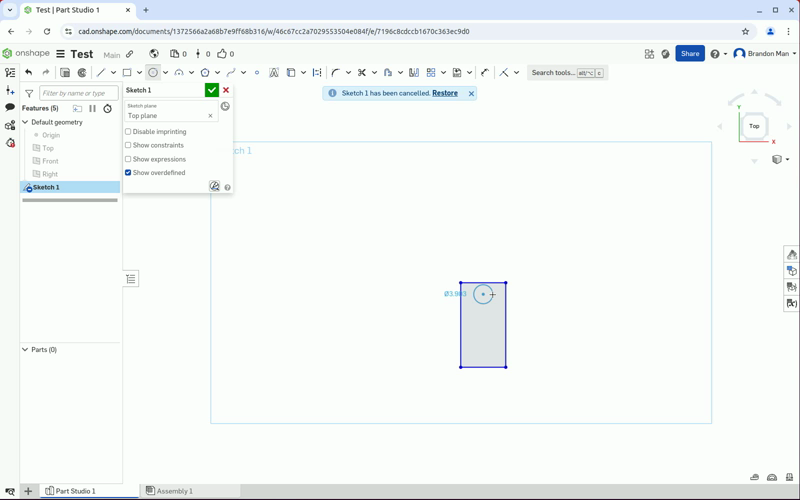
click(492, 294)
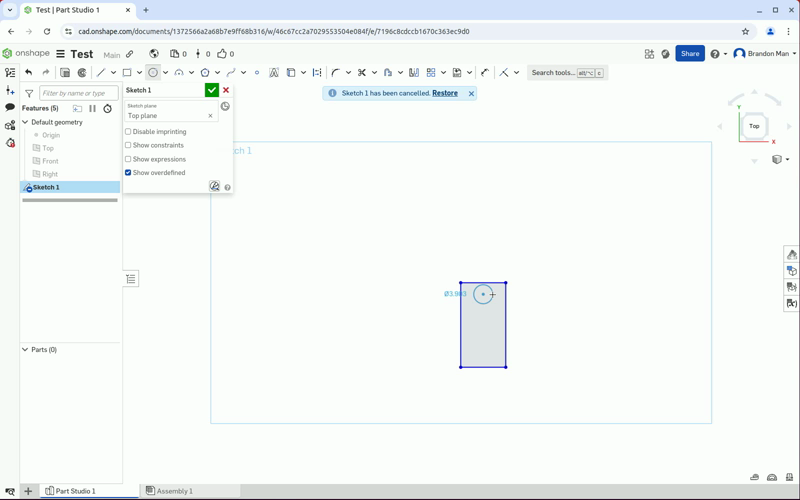
key(esc)
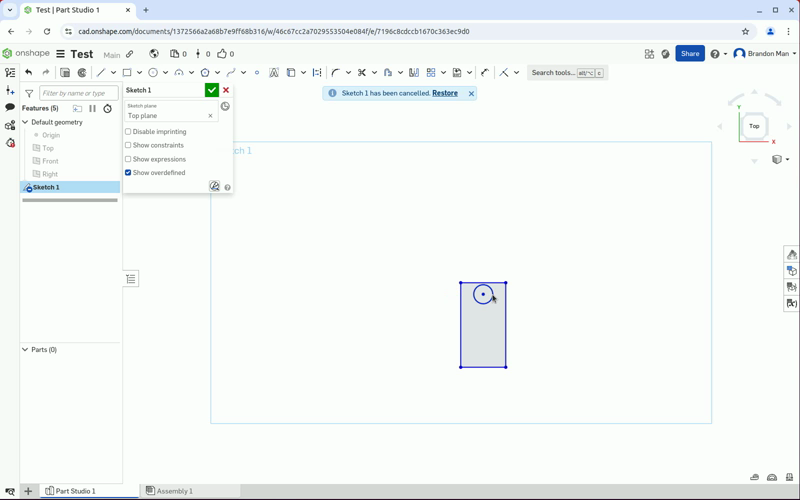
mouse_move(490, 317)
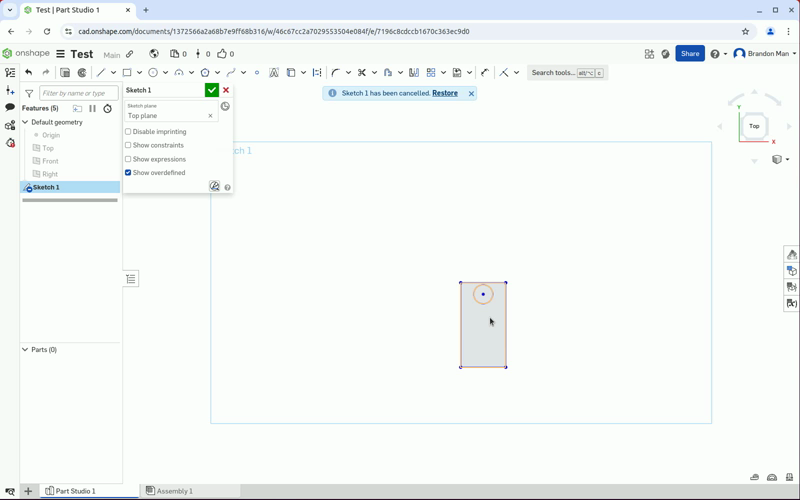
click(490, 317)
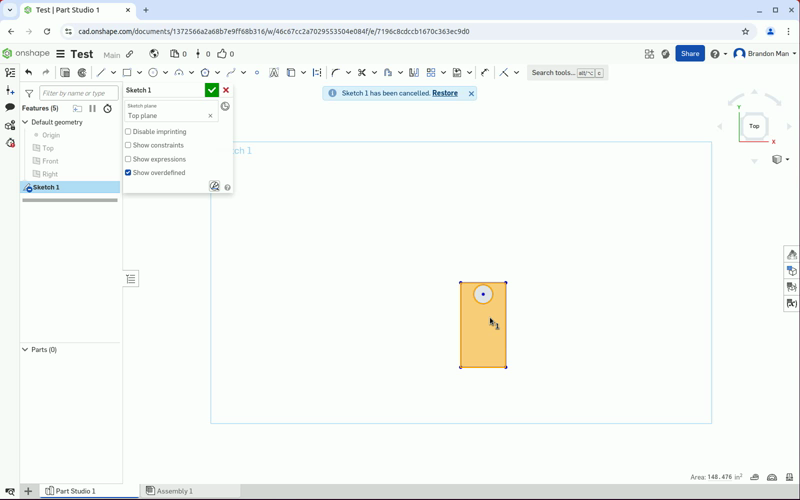
mouse_move(73, 352)
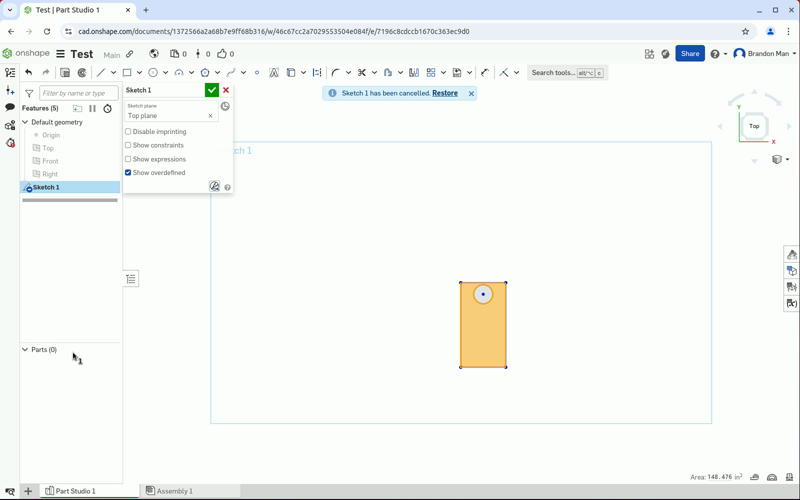
key(shift+y)
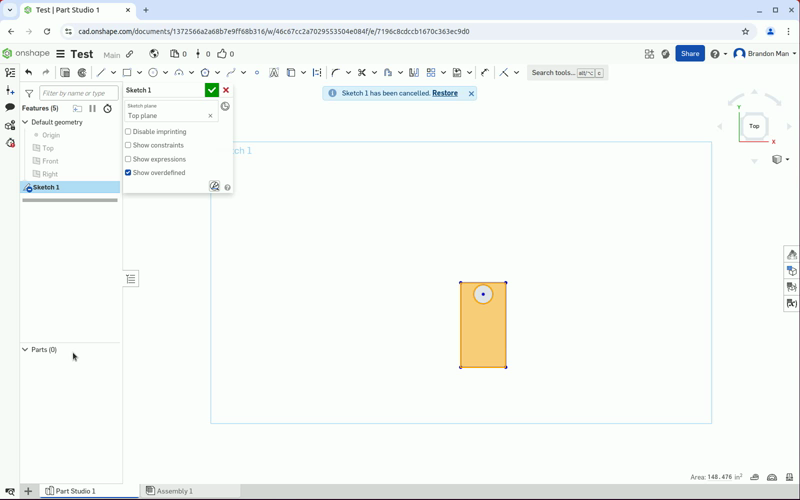
key(shift+e)
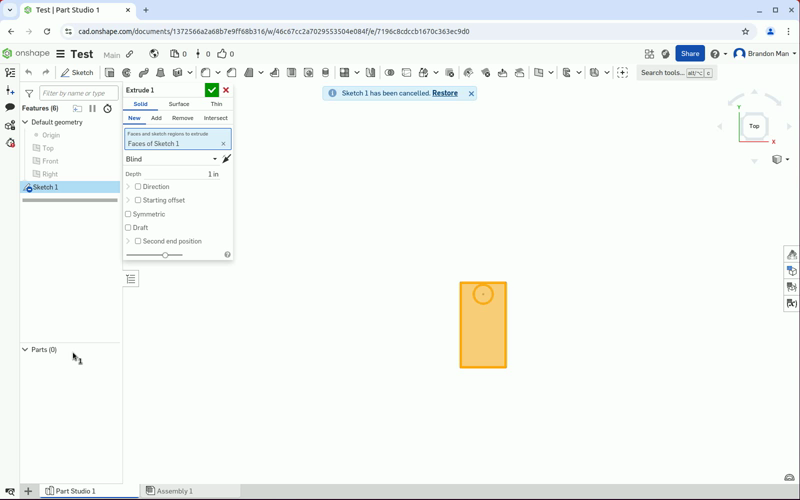
mouse_move(143, 106)
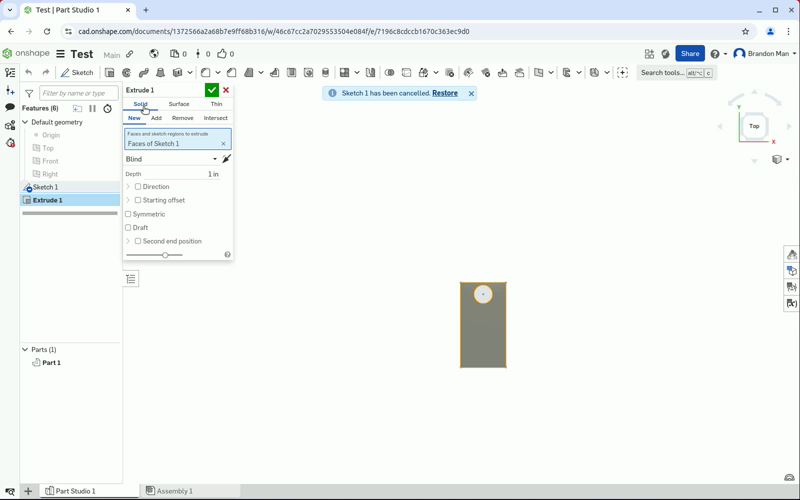
click(143, 106)
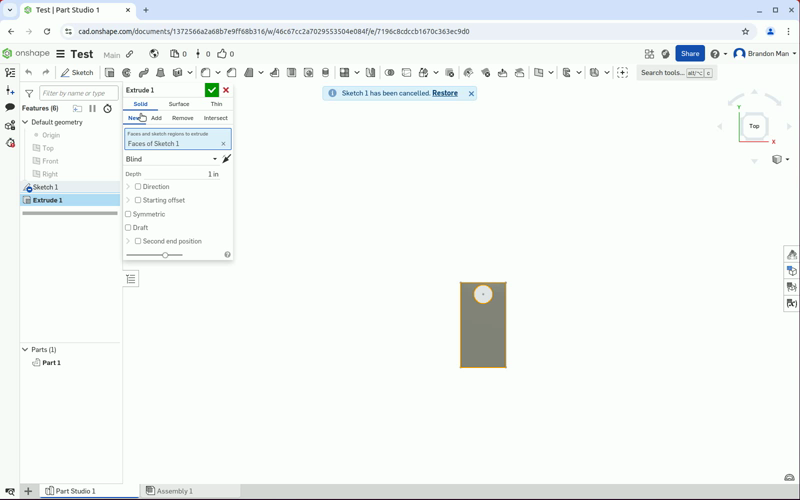
mouse_move(137, 120)
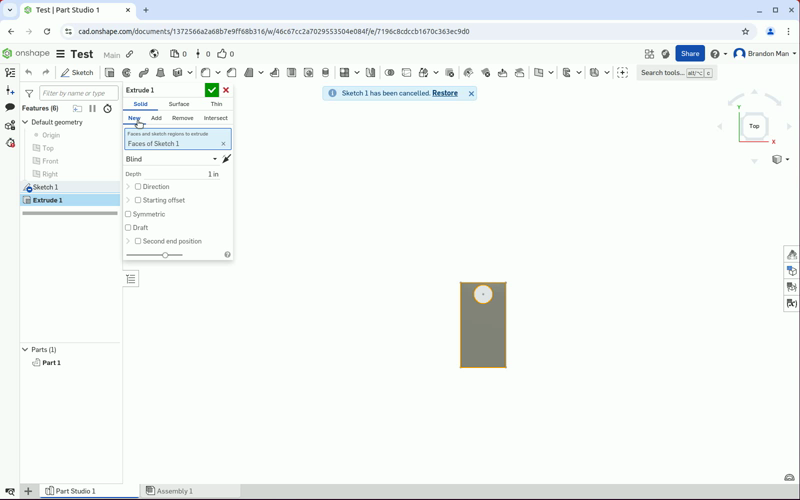
click(137, 120)
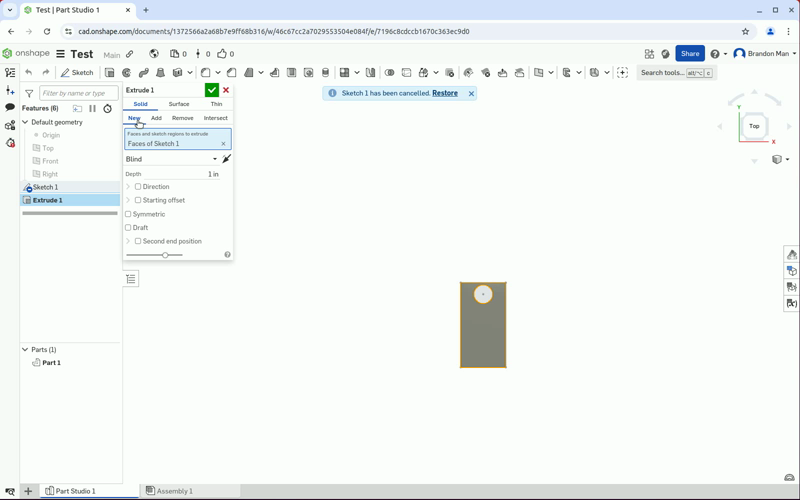
key(tab, 4)
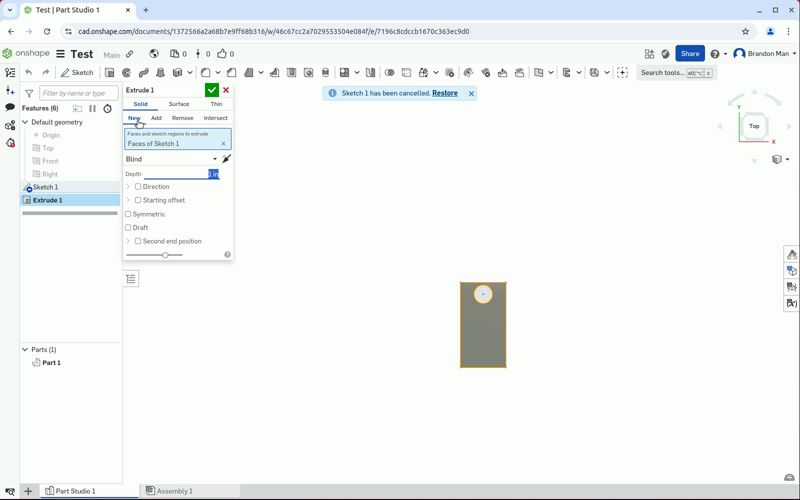
text(3.129)
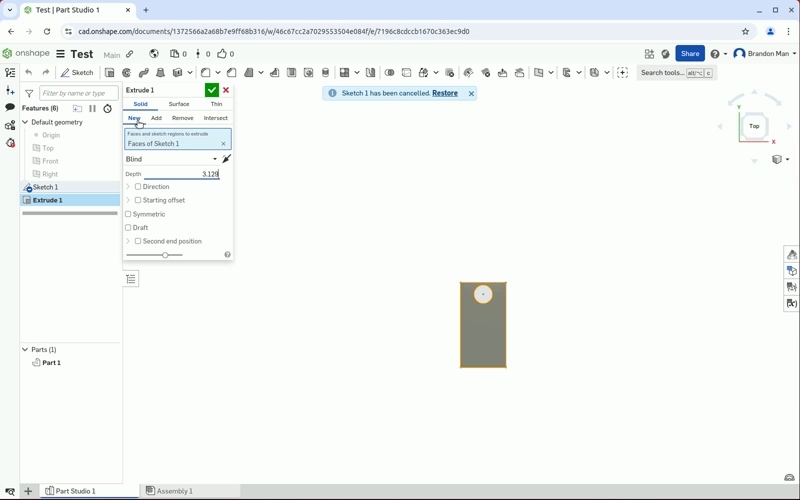
key(enter)
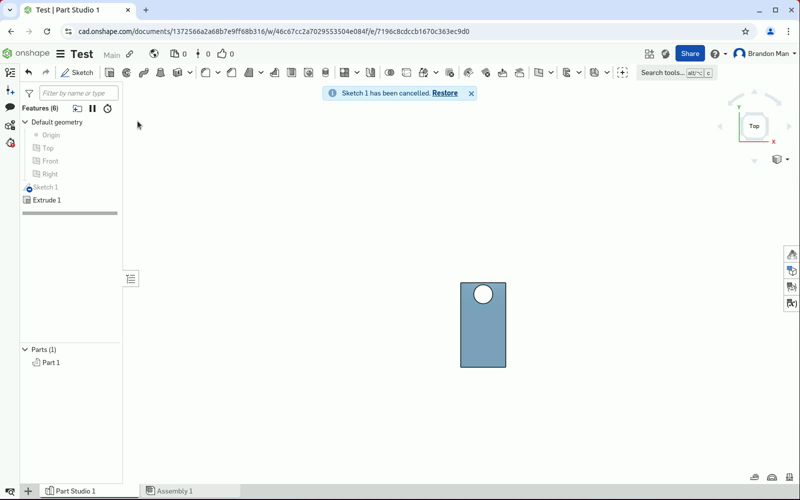
key(shift+h)
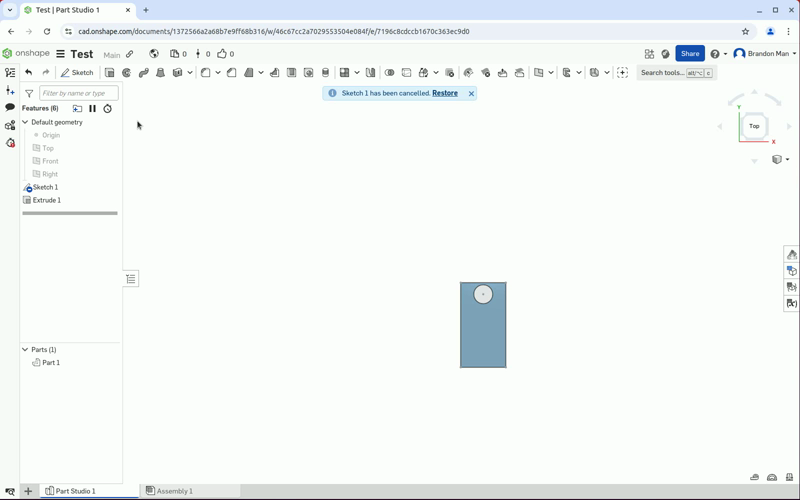
key(shift+h)
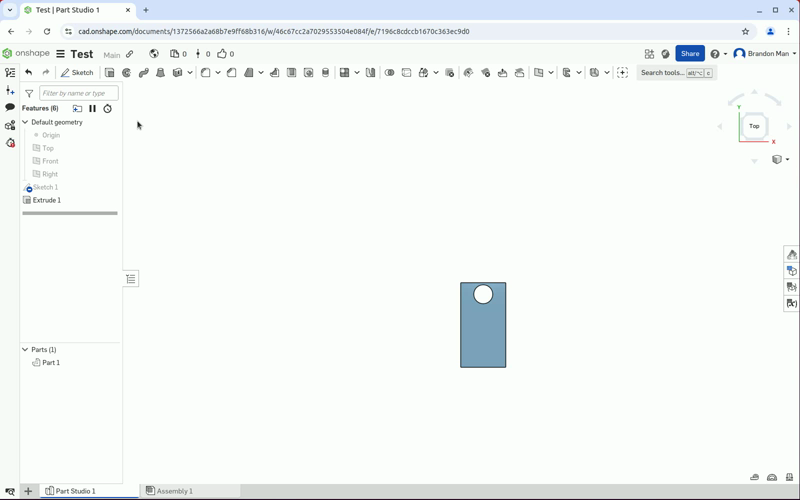
mouse_move(73, 189)
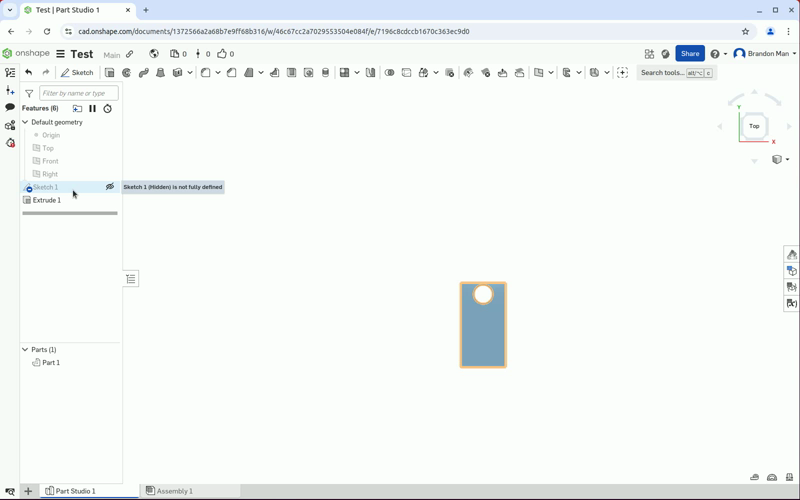
click(73, 189)
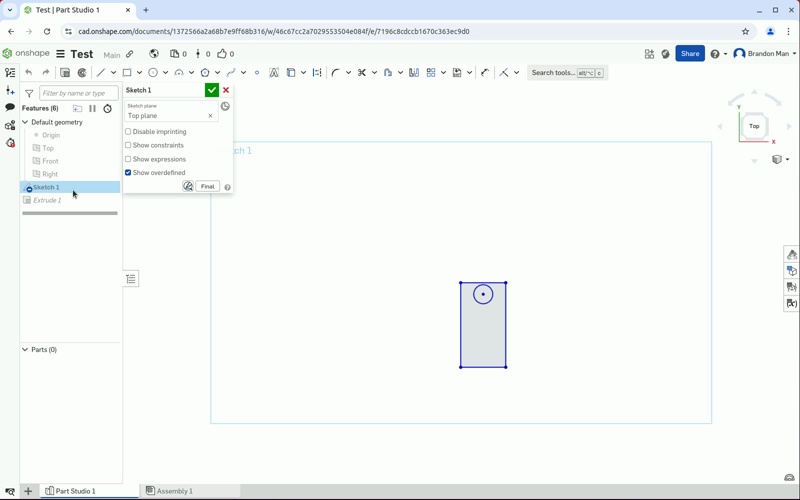
mouse_move(229, 92)
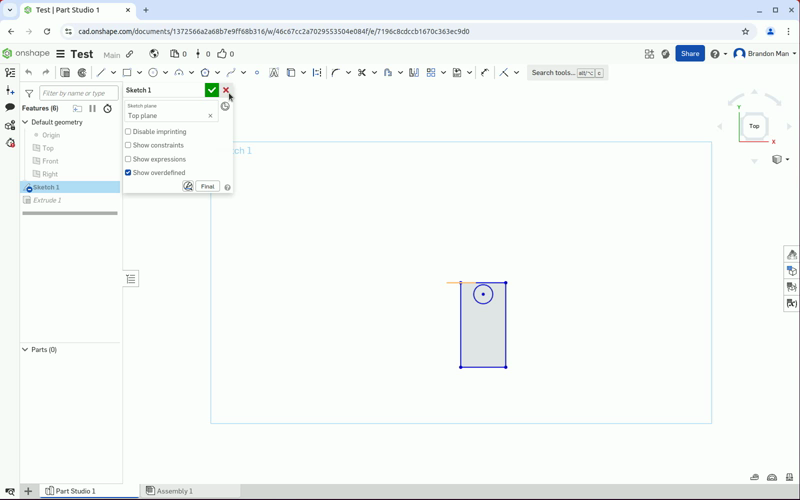
click(229, 92)
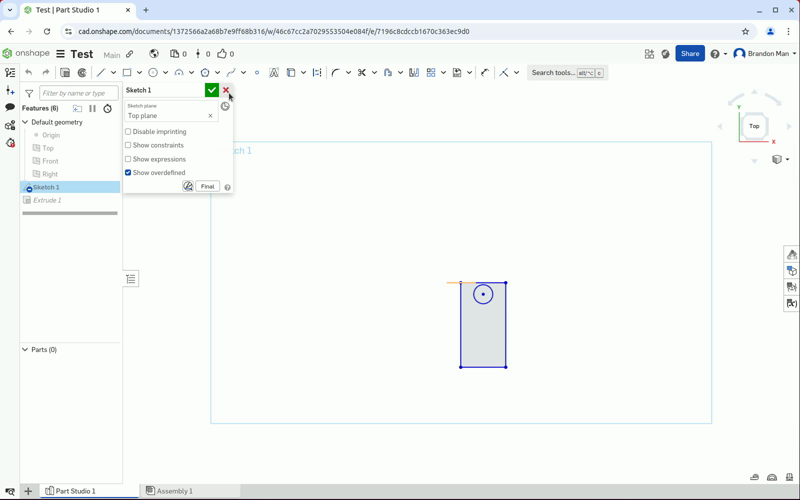
key(shift+s)
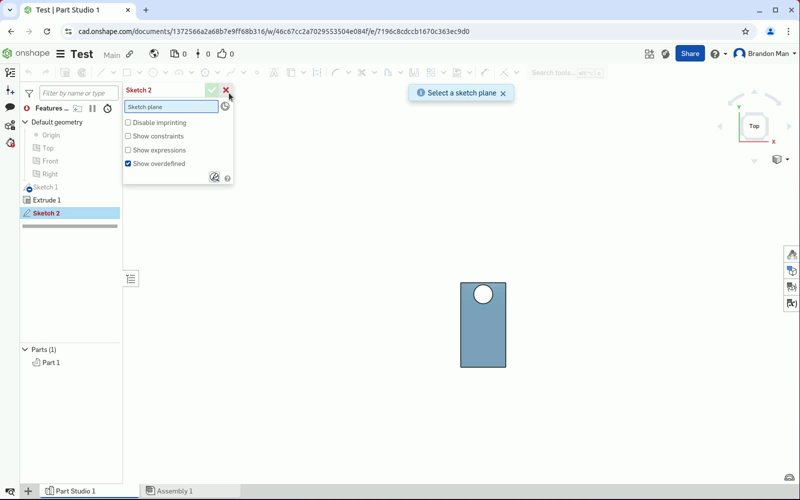
mouse_move(73, 150)
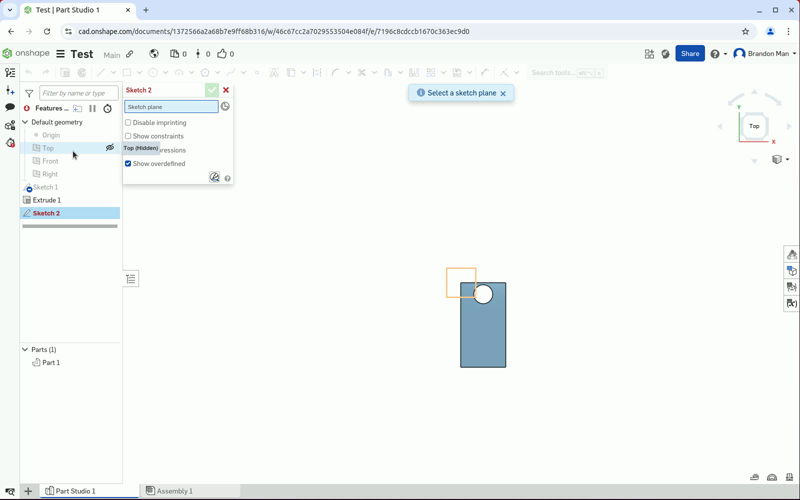
click(73, 150)
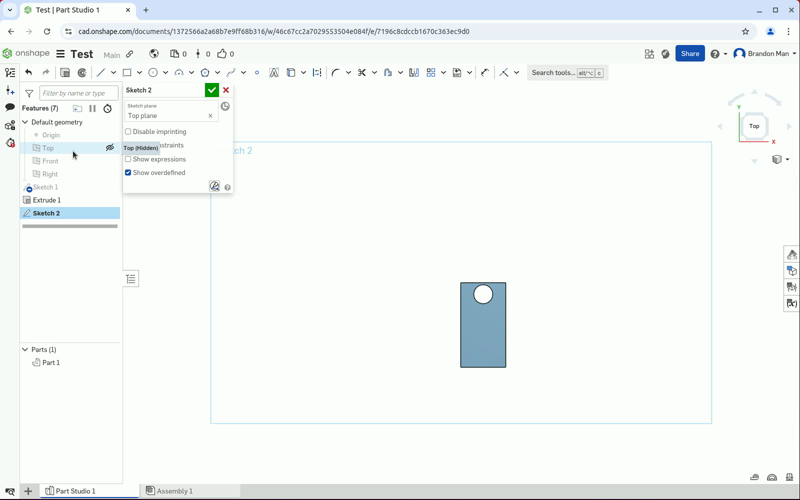
mouse_move(73, 352)
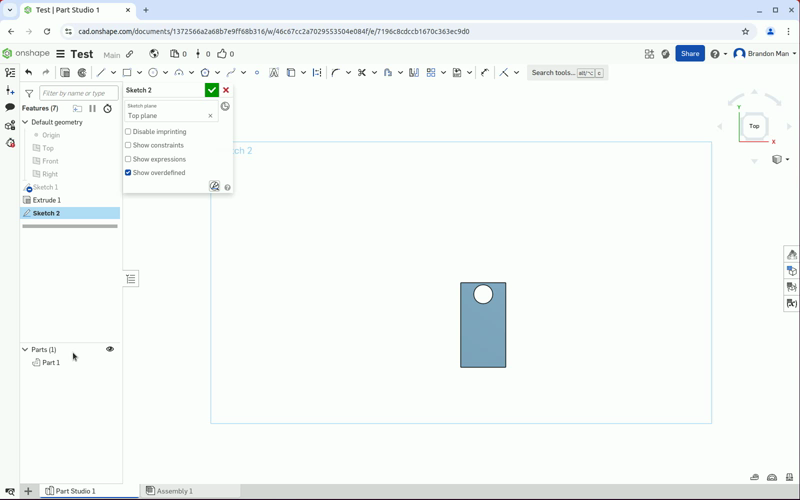
key(y)
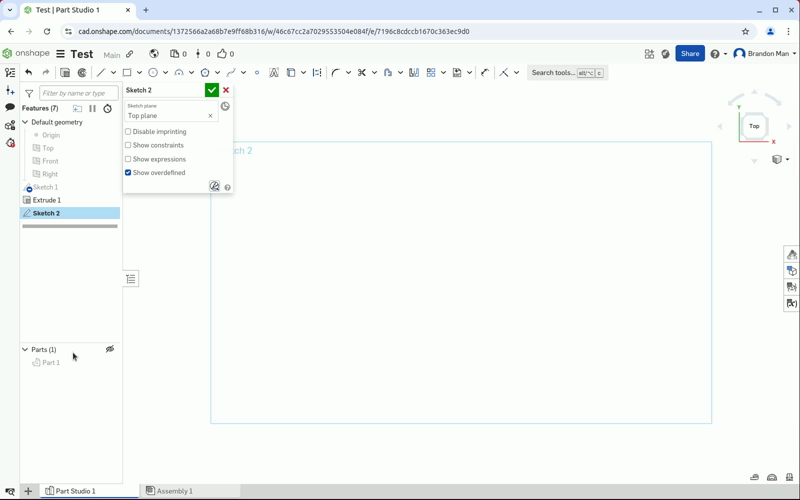
key(l)
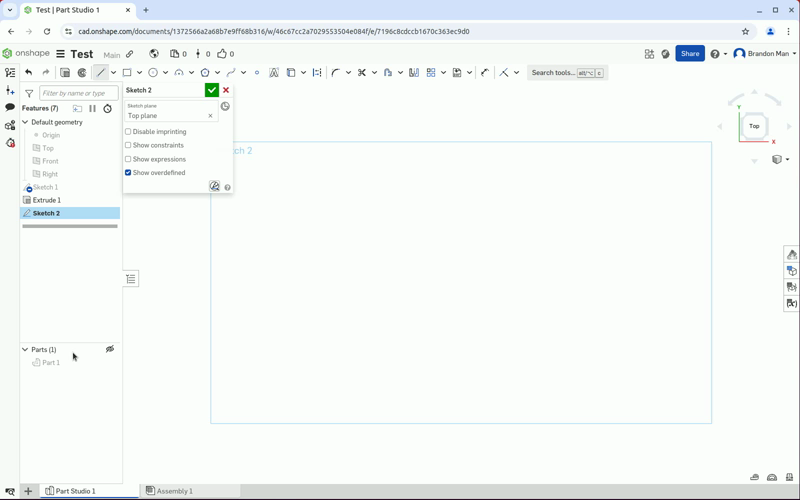
key_down(shift)
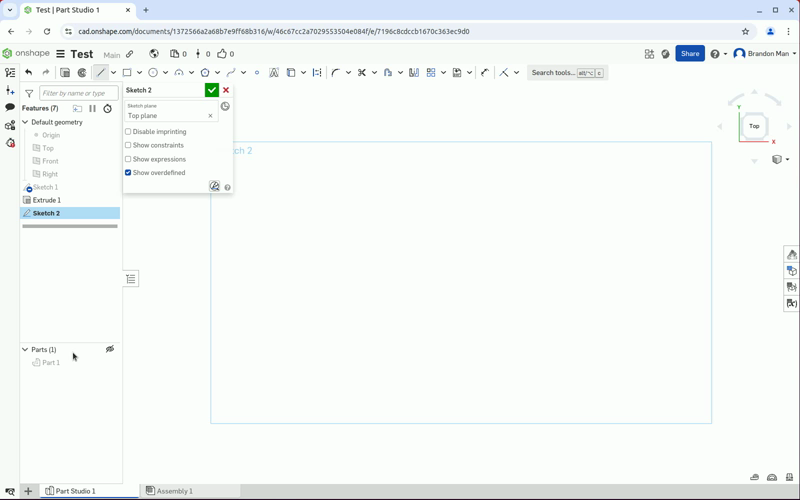
mouse_move(449, 383)
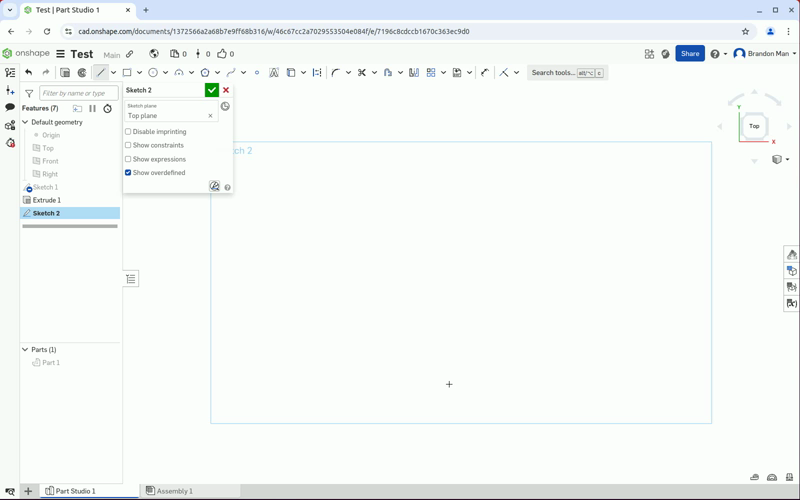
click(449, 383)
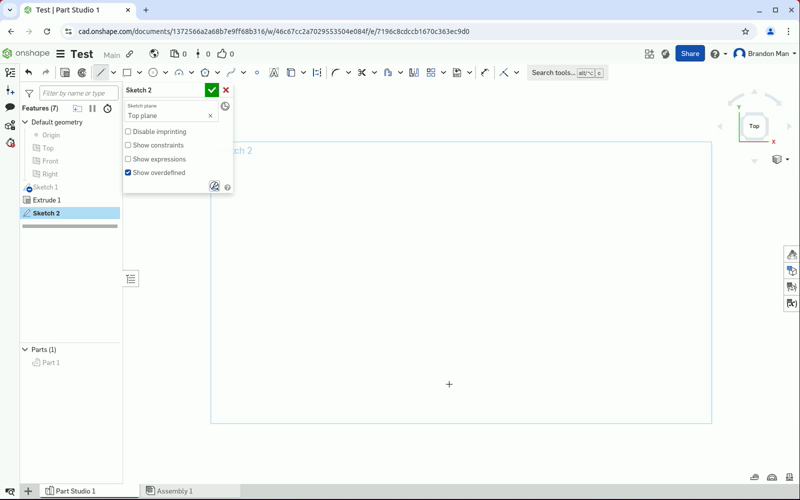
key_up(shift)
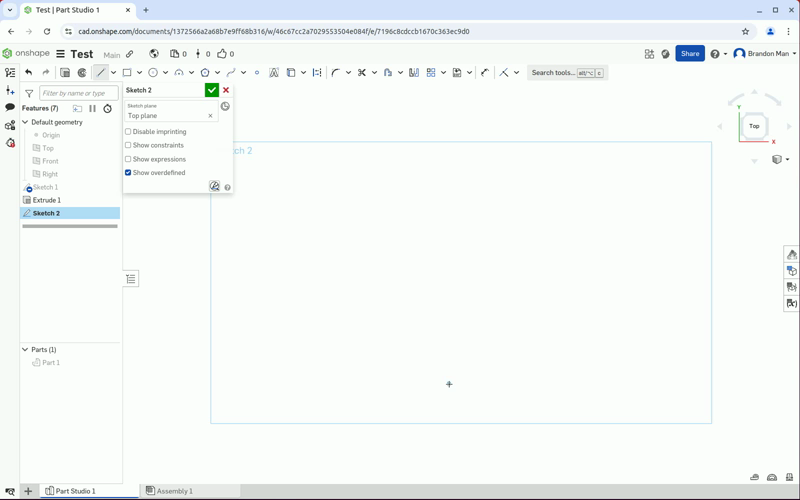
key_down(shift)
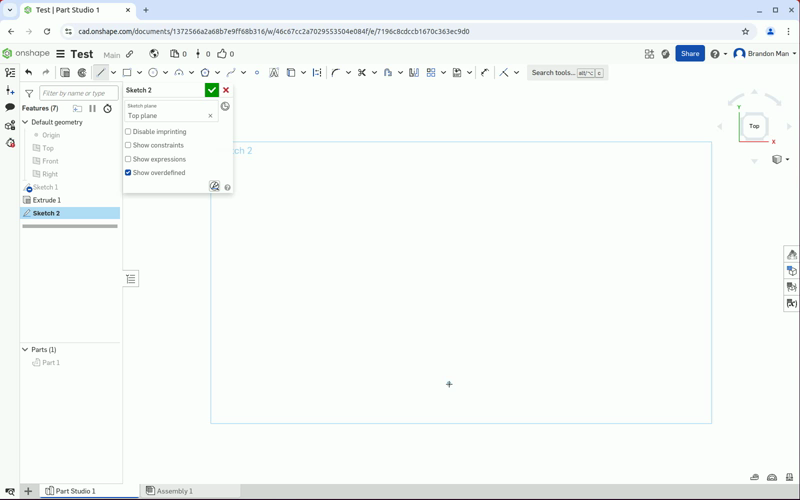
mouse_move(479, 383)
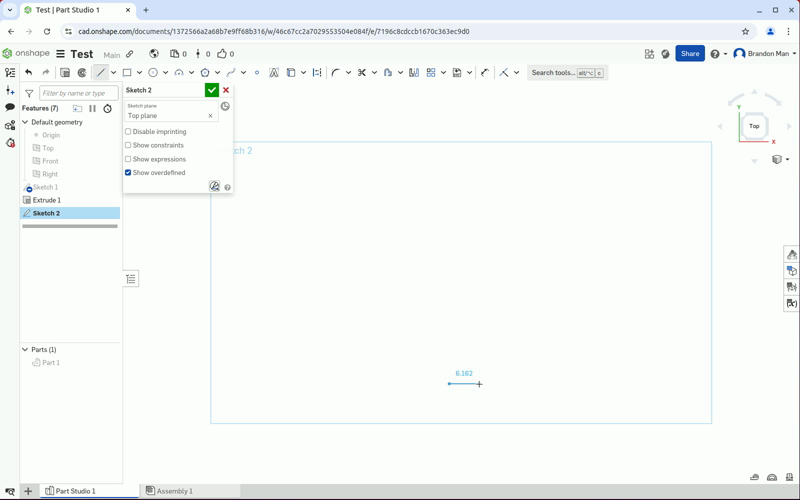
mouse_move(460, 383)
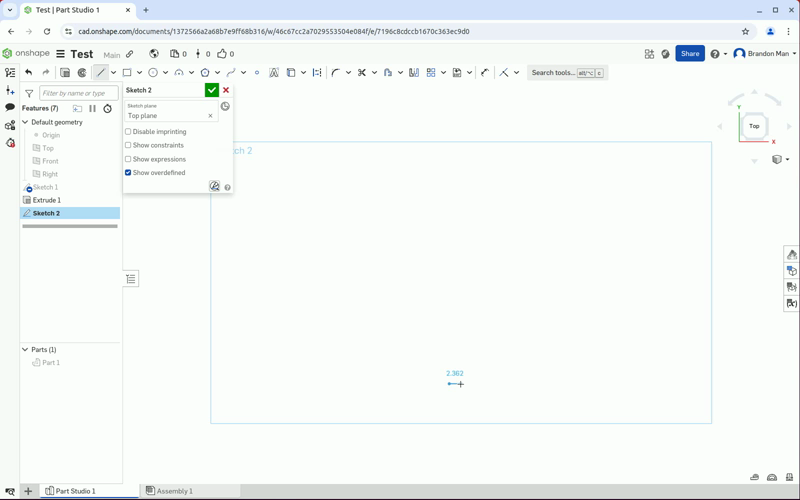
click(460, 383)
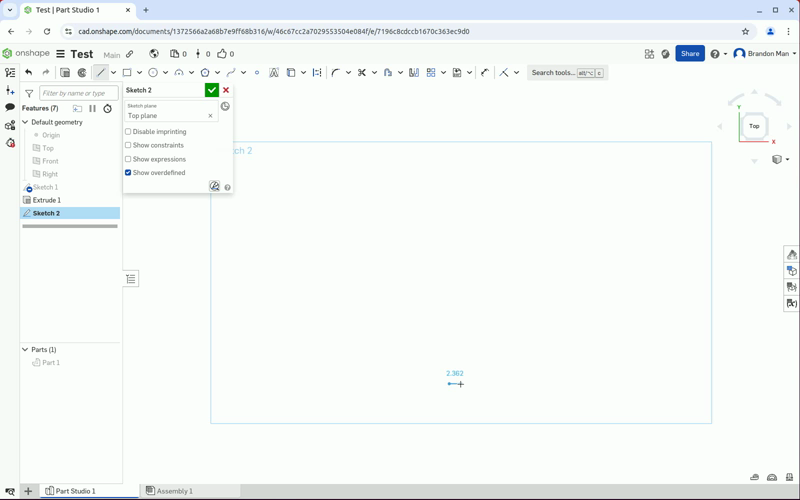
key_up(shift)
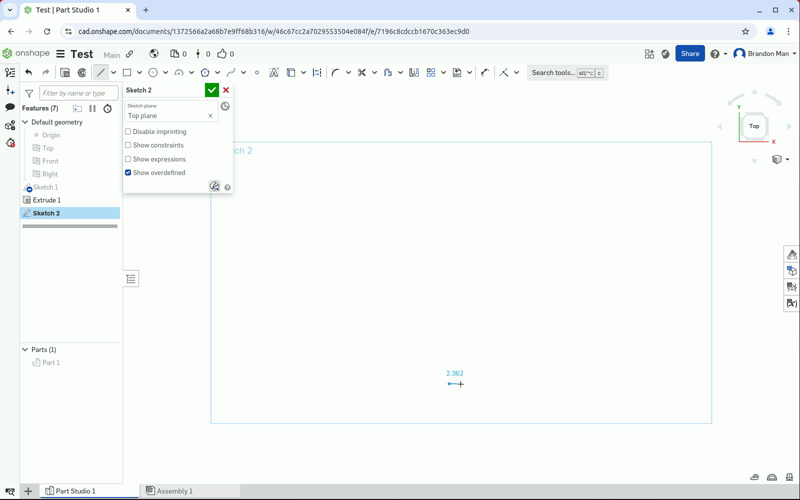
key_down(shift)
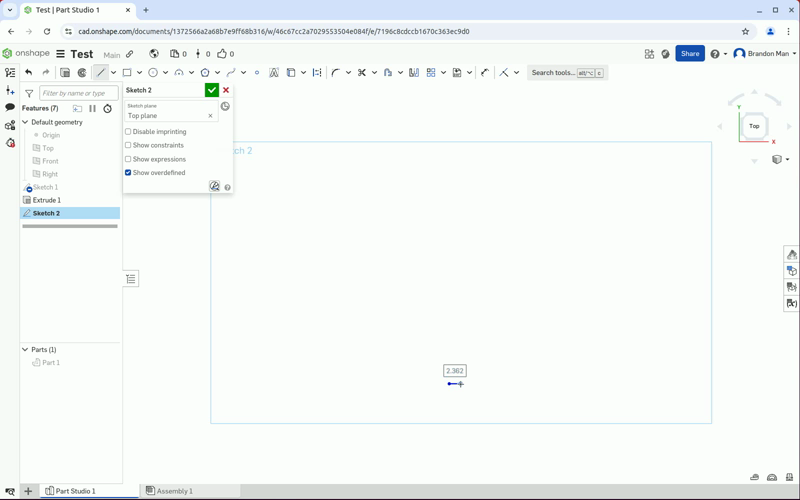
mouse_move(490, 383)
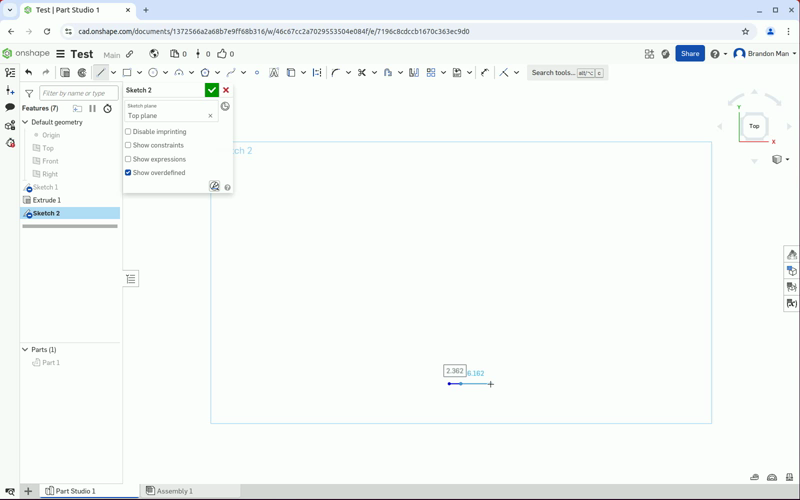
mouse_move(460, 366)
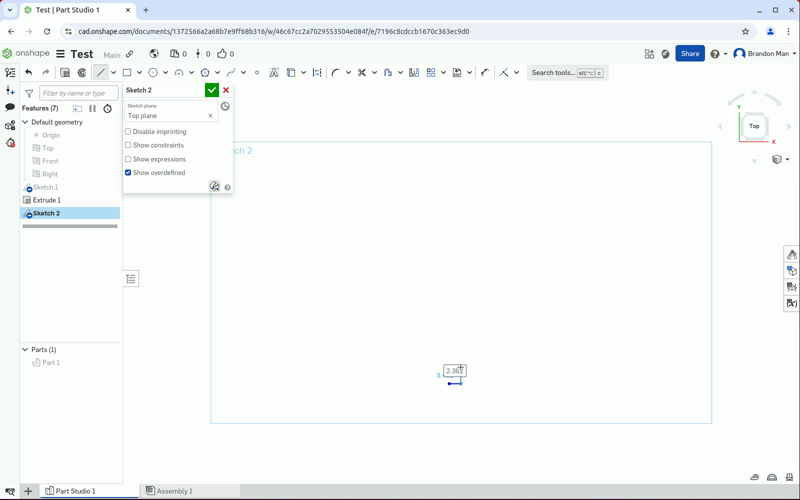
click(460, 366)
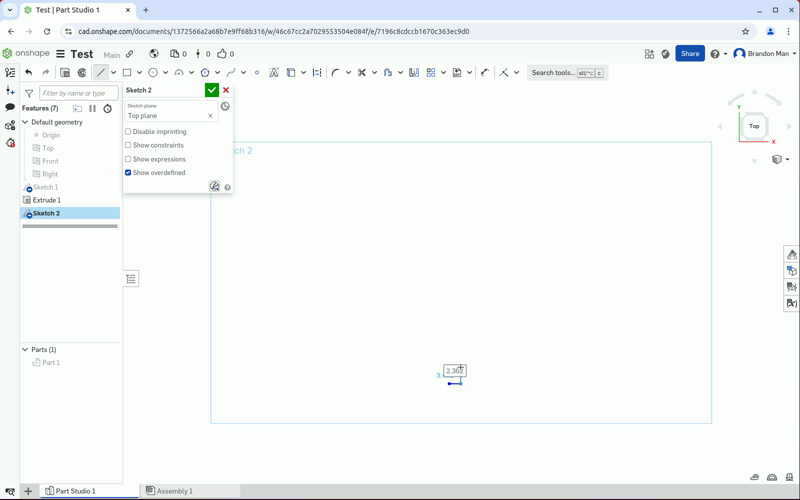
key_up(shift)
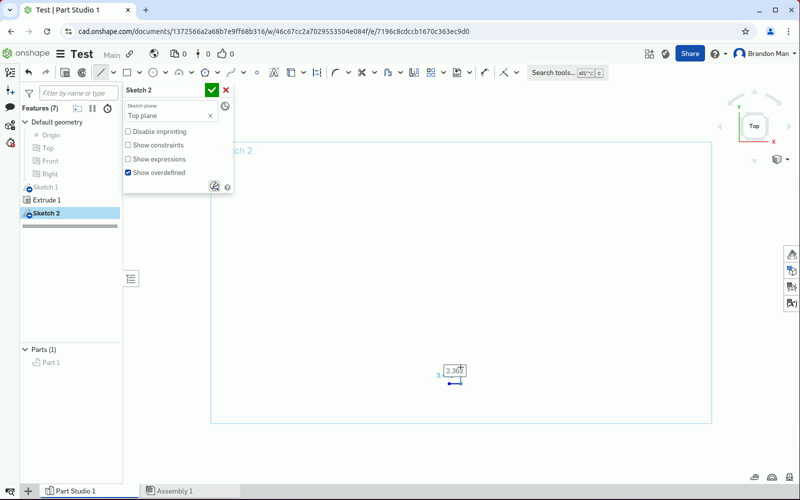
key_down(shift)
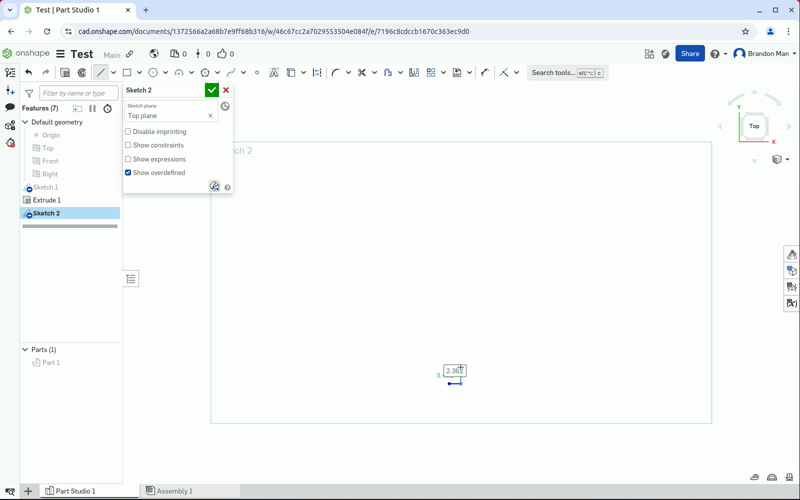
mouse_move(460, 282)
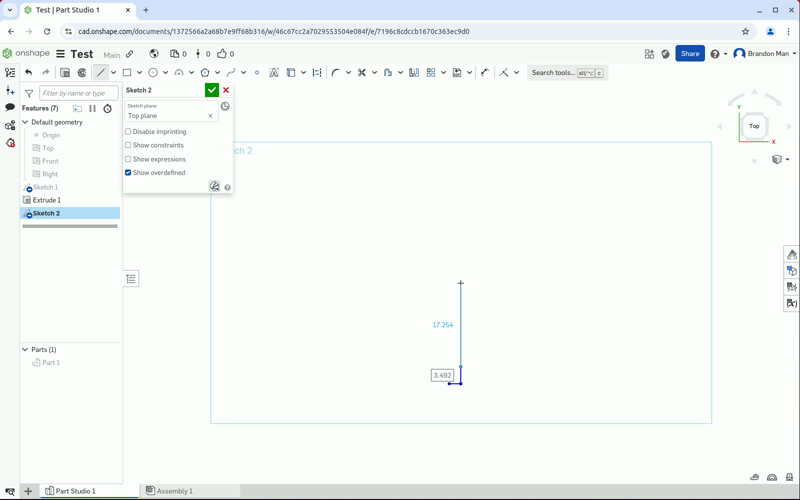
click(460, 282)
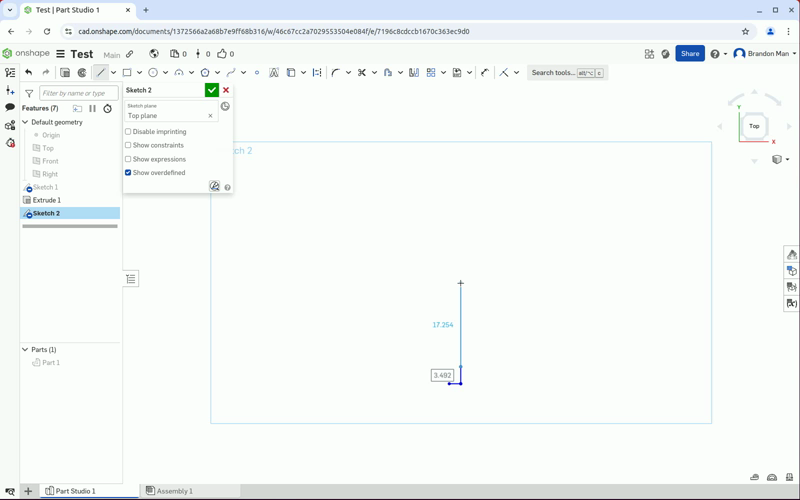
key_up(shift)
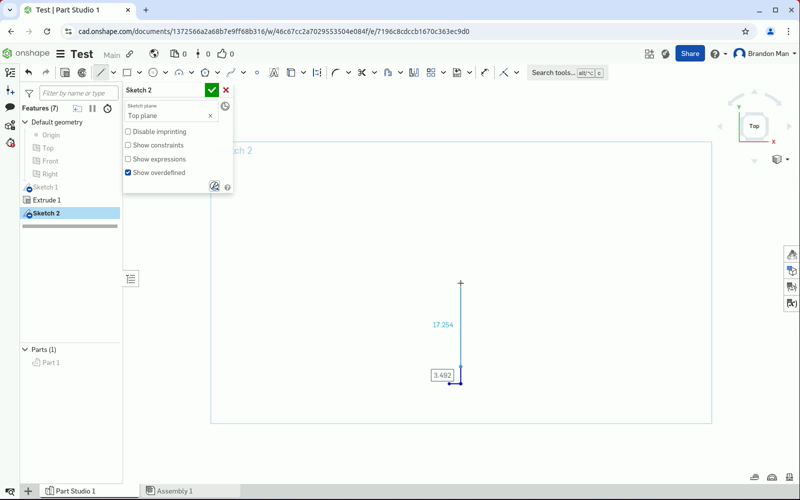
key_down(shift)
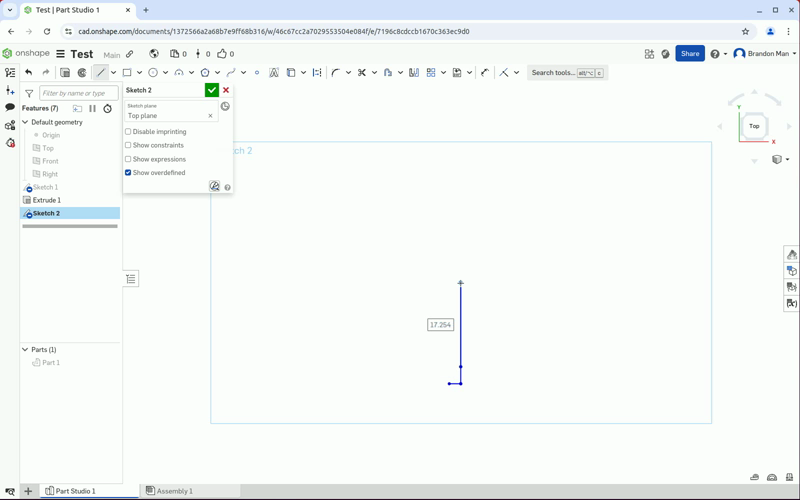
mouse_move(490, 282)
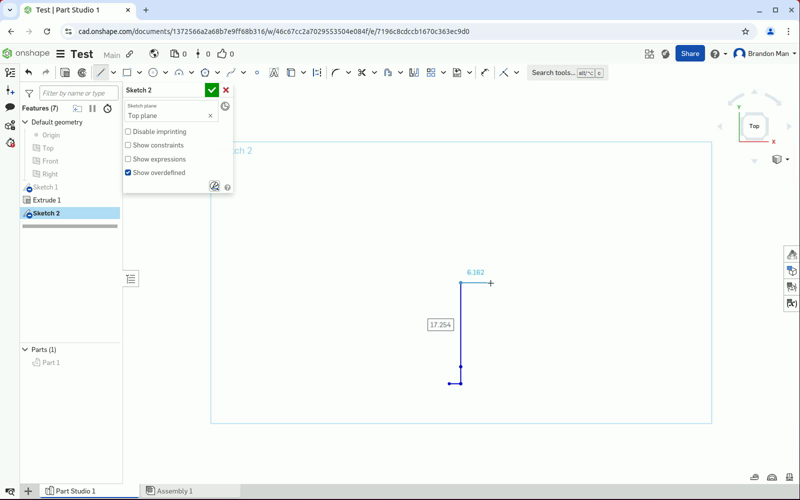
mouse_move(449, 282)
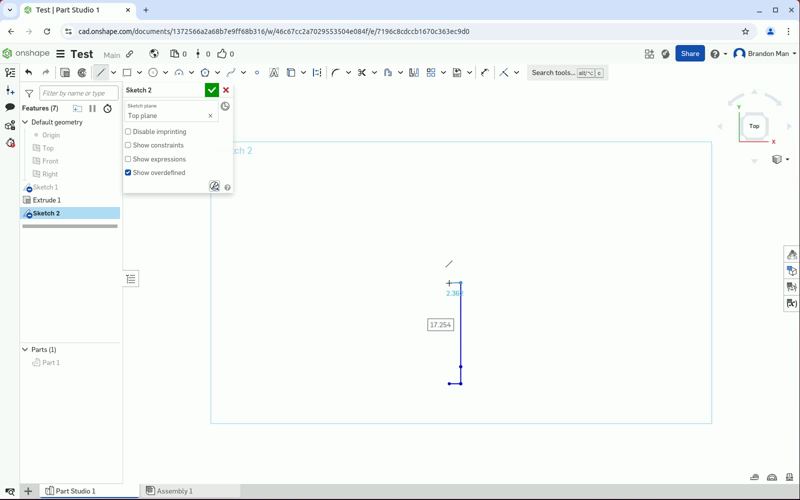
click(449, 282)
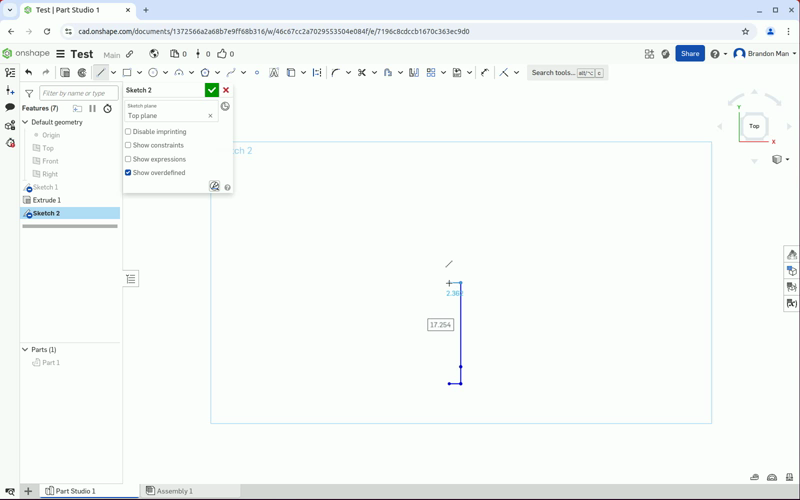
key_up(shift)
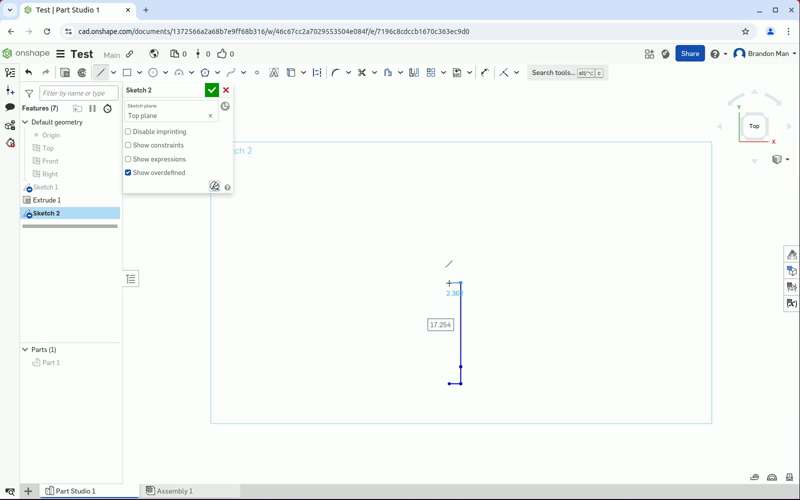
key_down(shift)
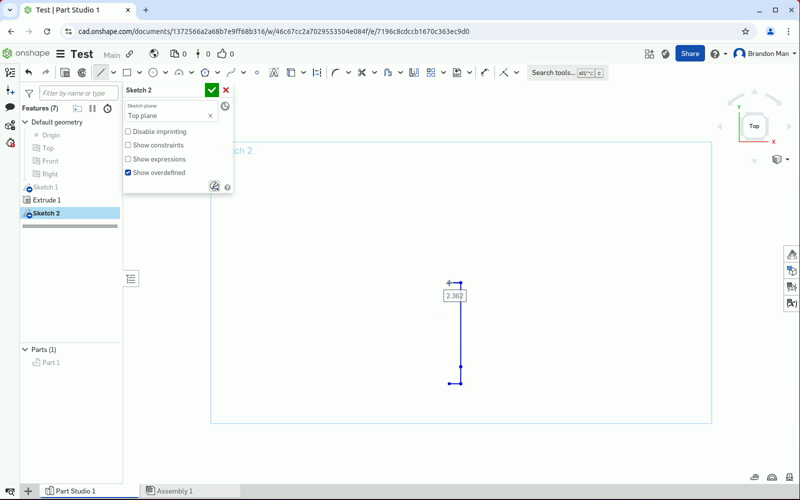
mouse_move(449, 383)
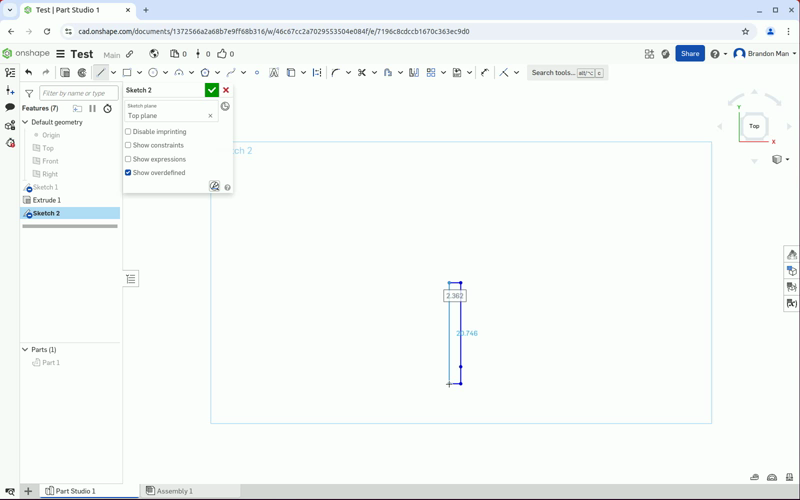
key_up(shift)
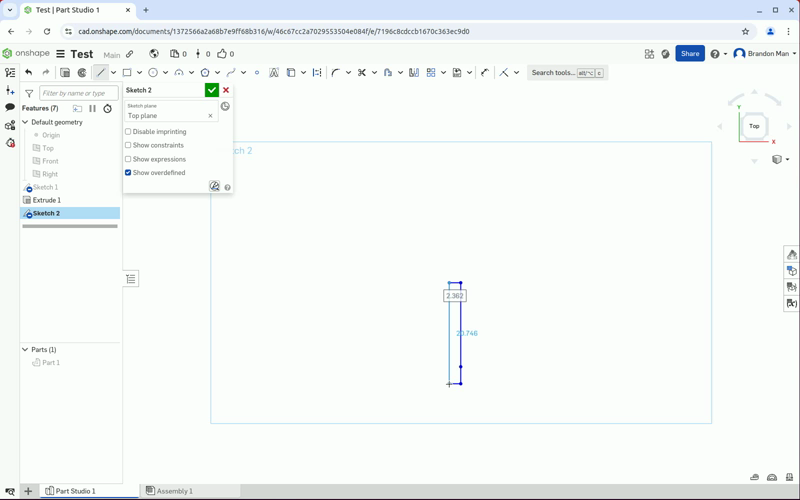
click(449, 383)
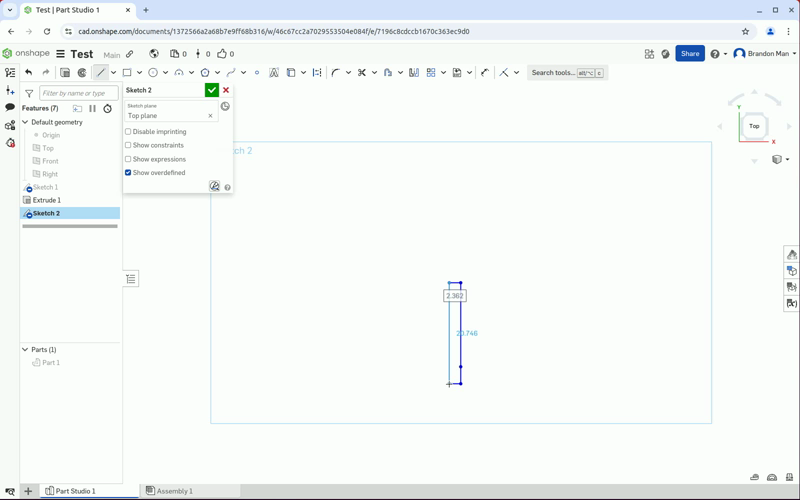
key(esc)
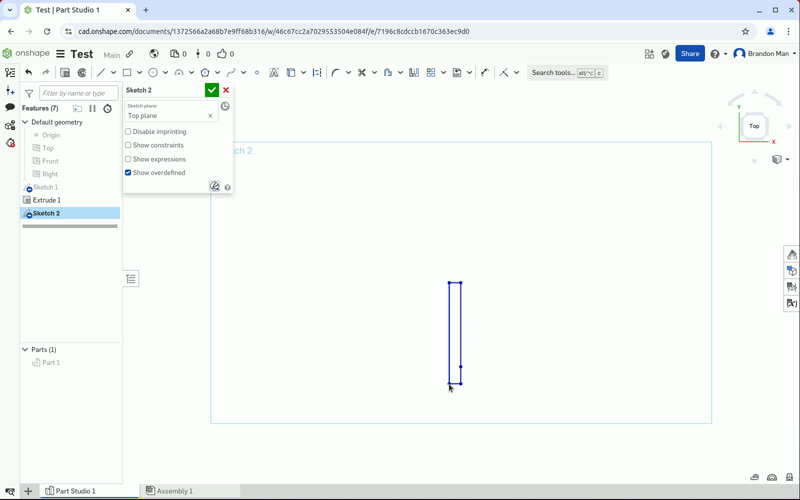
mouse_move(450, 325)
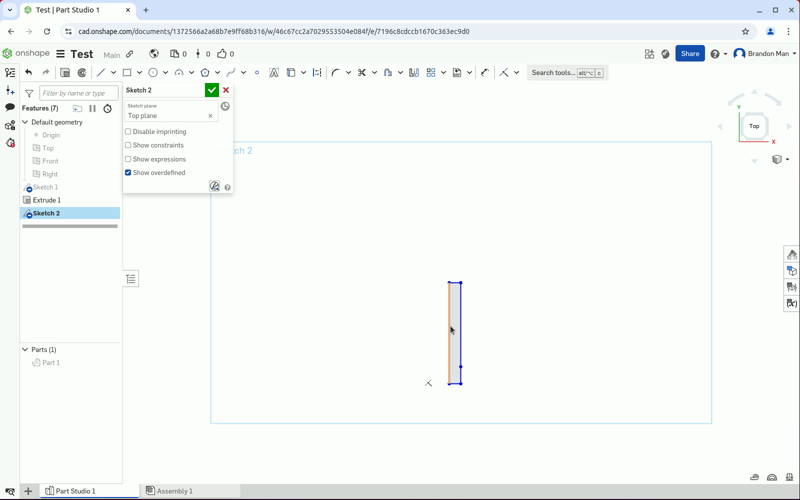
scroll(6)
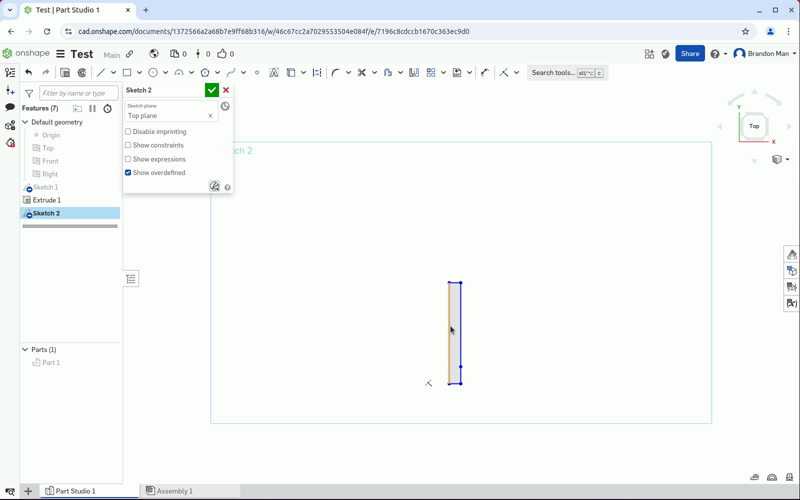
scroll(6)
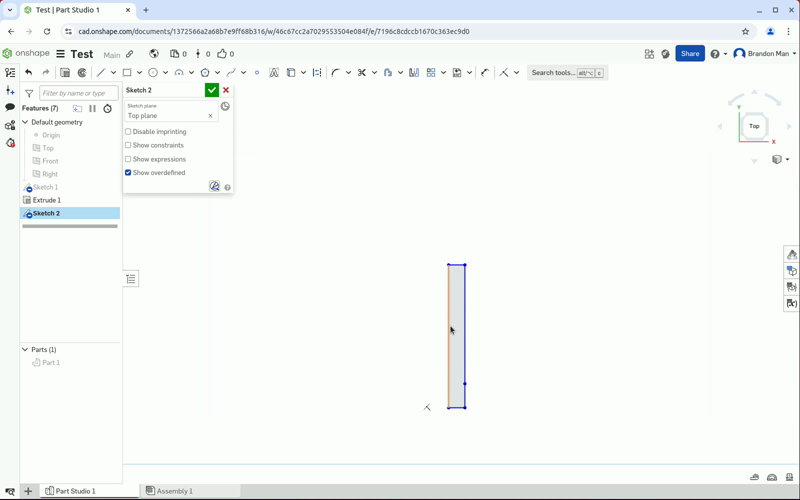
scroll(6)
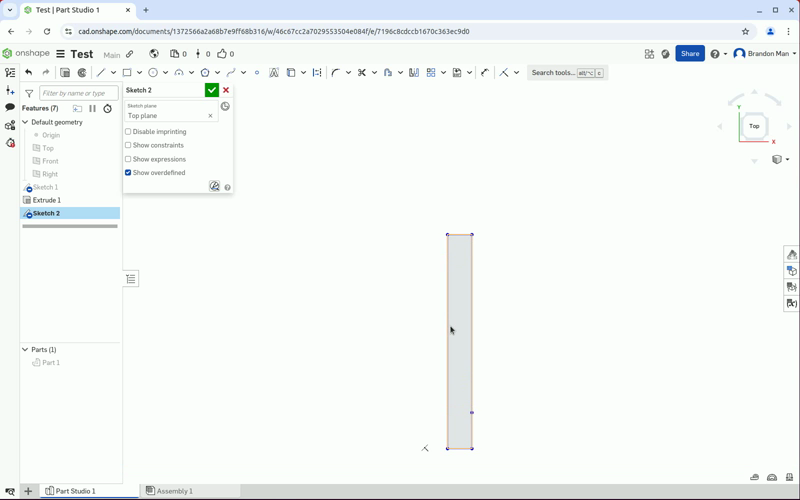
scroll(6)
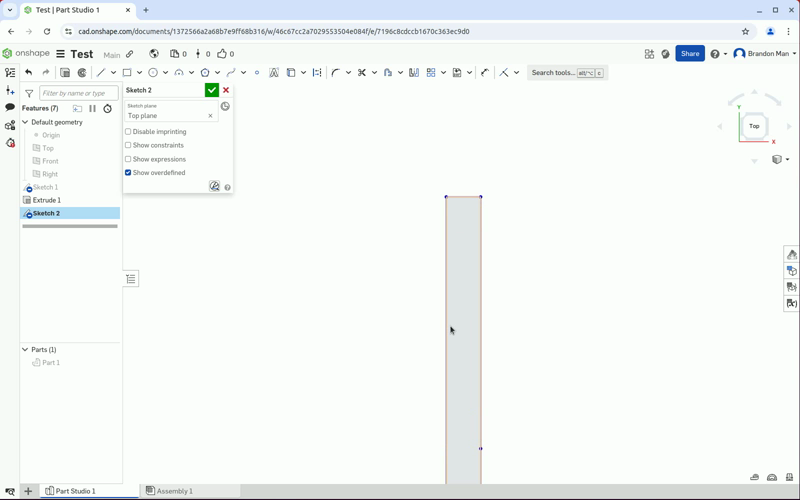
scroll(6)
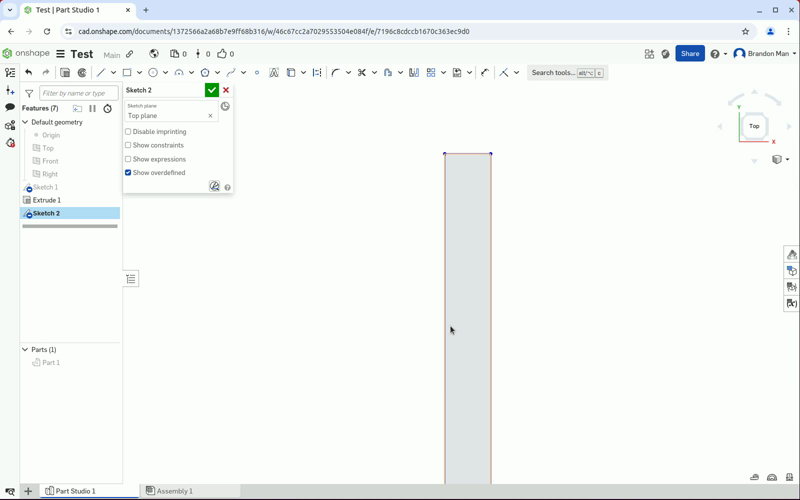
scroll(6)
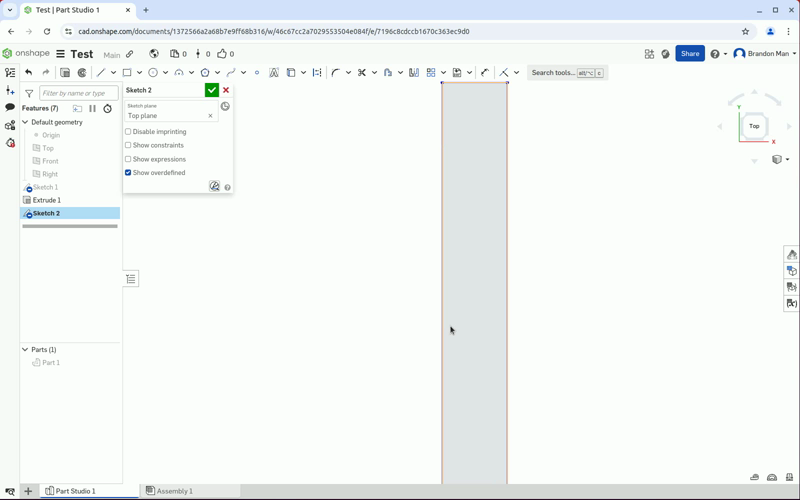
scroll(6)
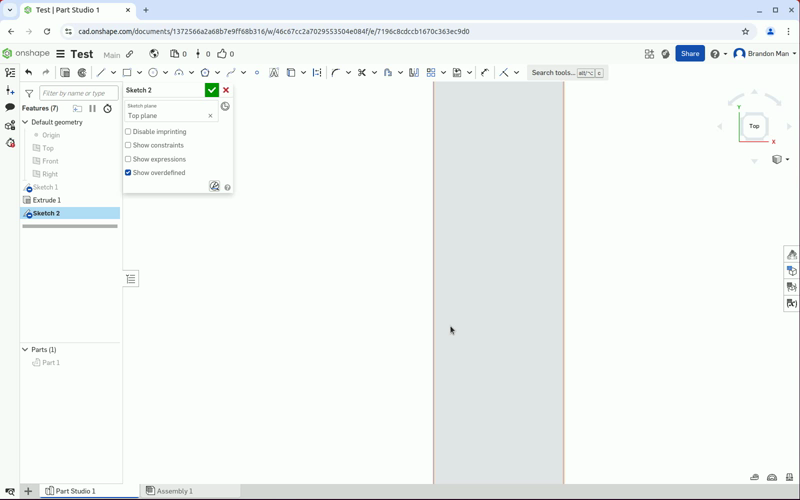
click(450, 325)
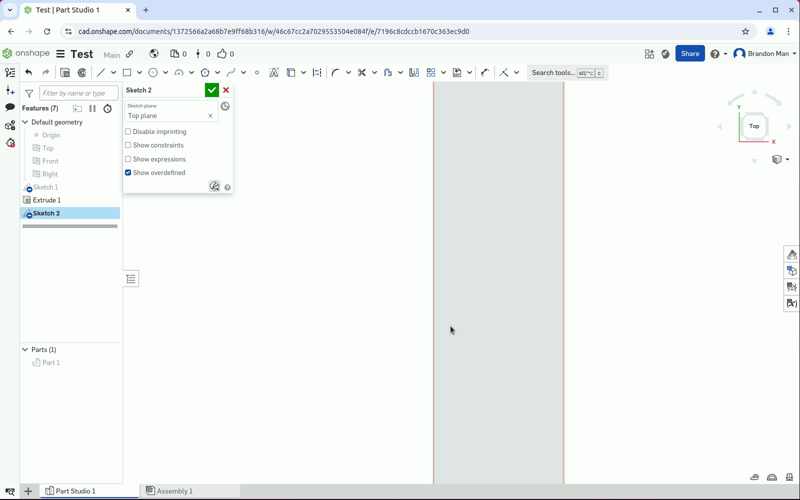
scroll(-6)
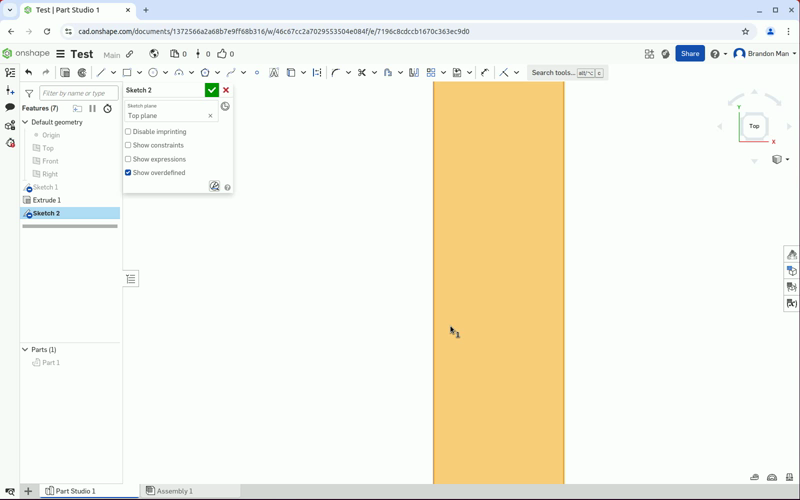
scroll(-6)
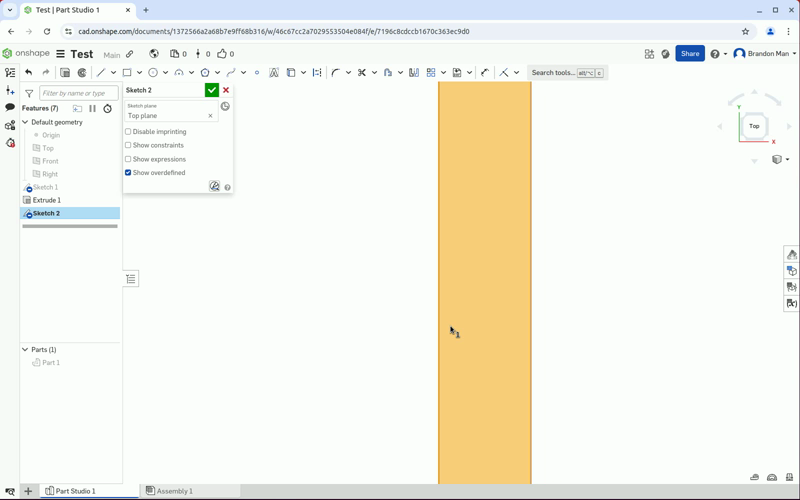
scroll(-6)
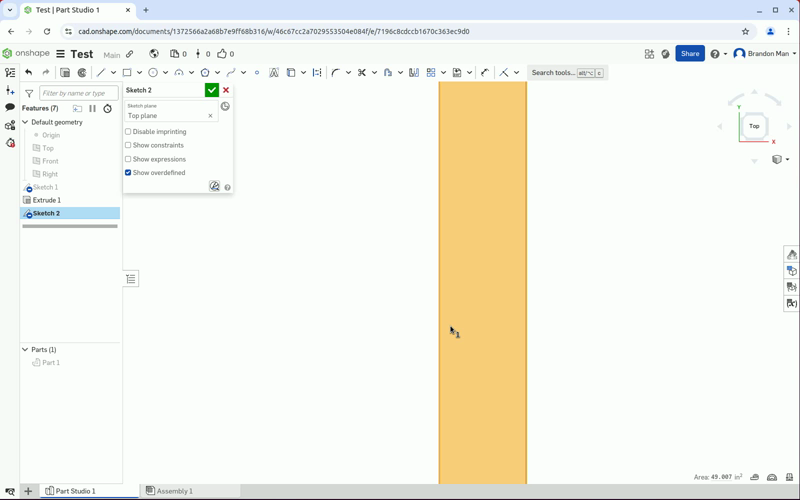
scroll(-6)
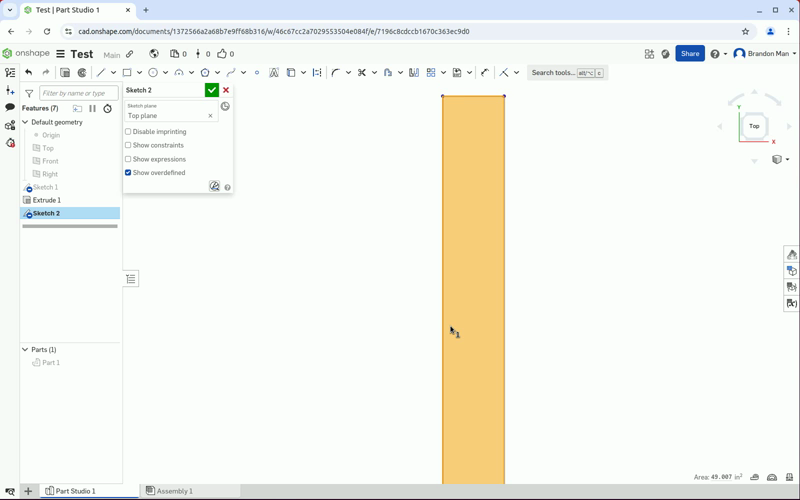
scroll(-6)
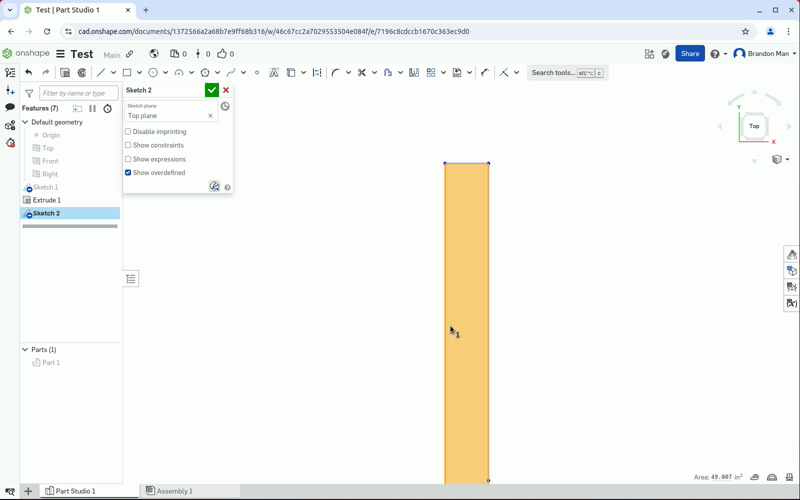
scroll(-6)
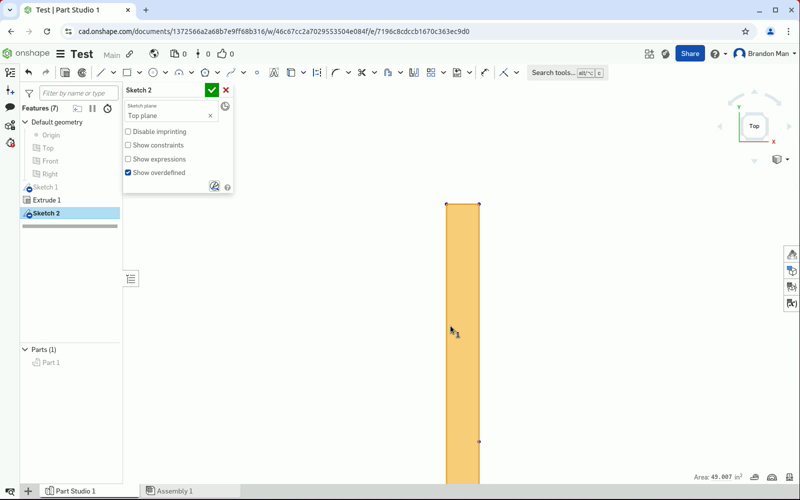
scroll(-6)
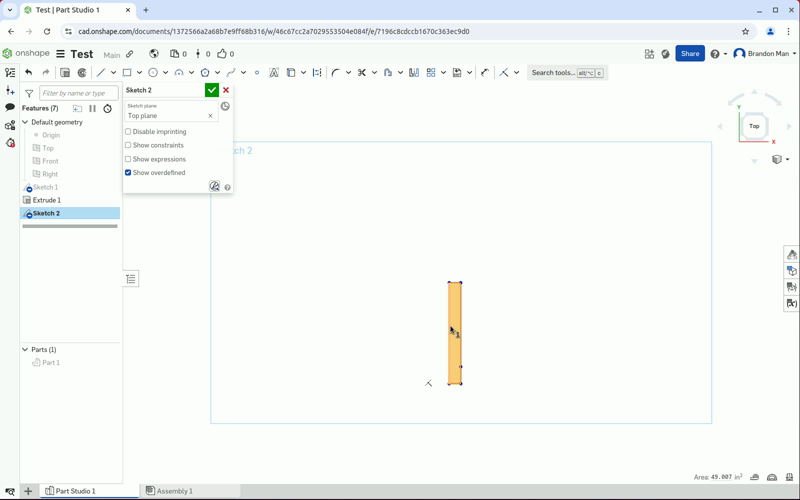
mouse_move(73, 352)
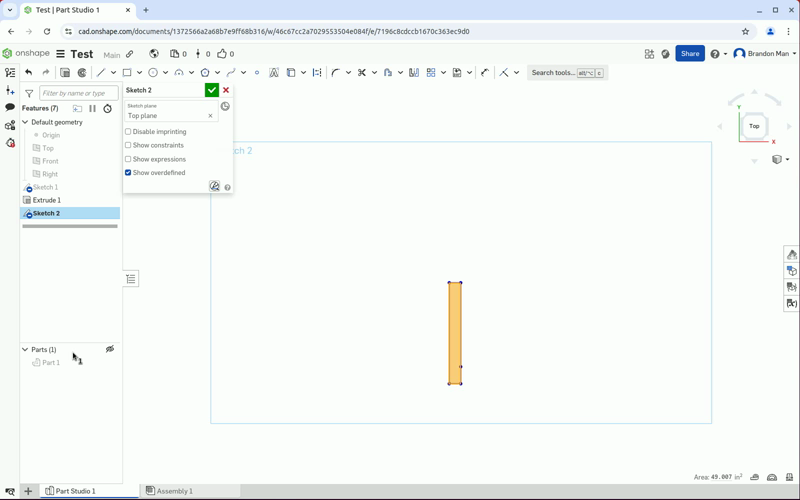
key(shift+y)
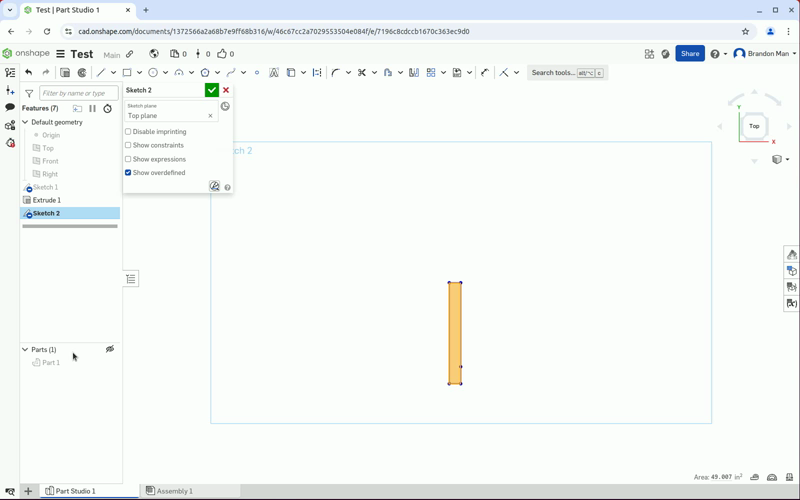
key(shift+e)
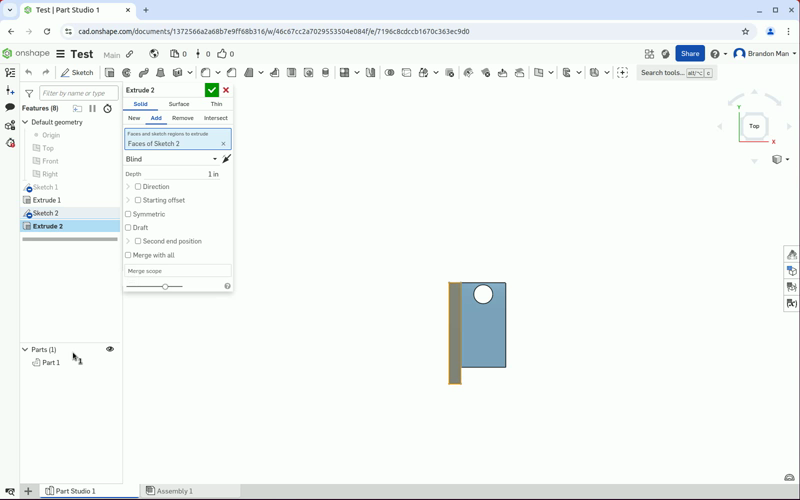
mouse_move(143, 106)
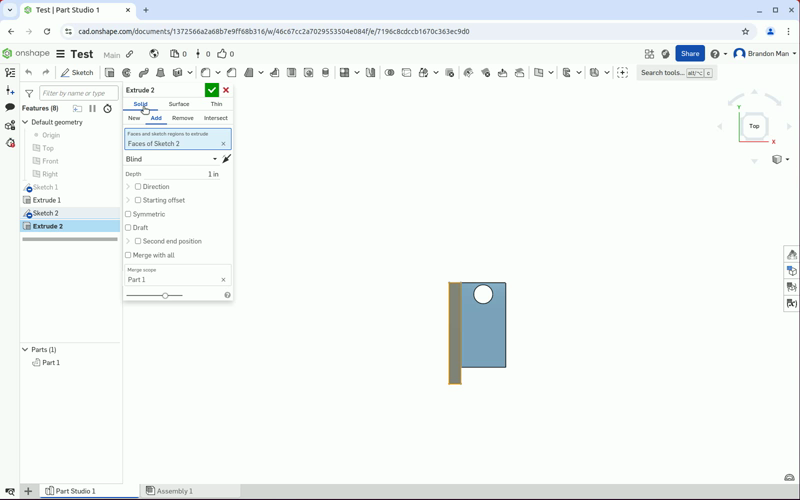
click(143, 106)
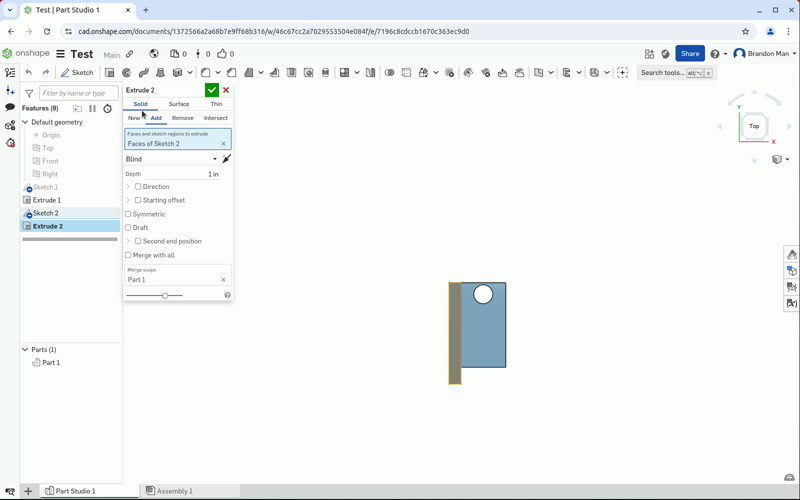
mouse_move(137, 120)
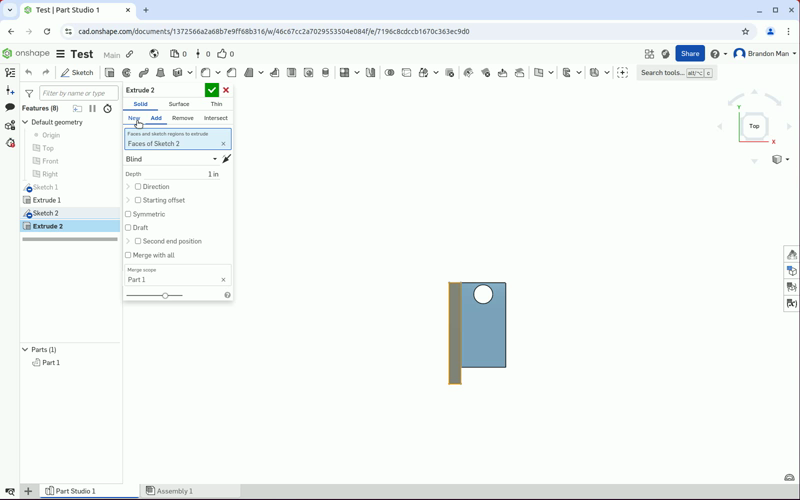
click(137, 120)
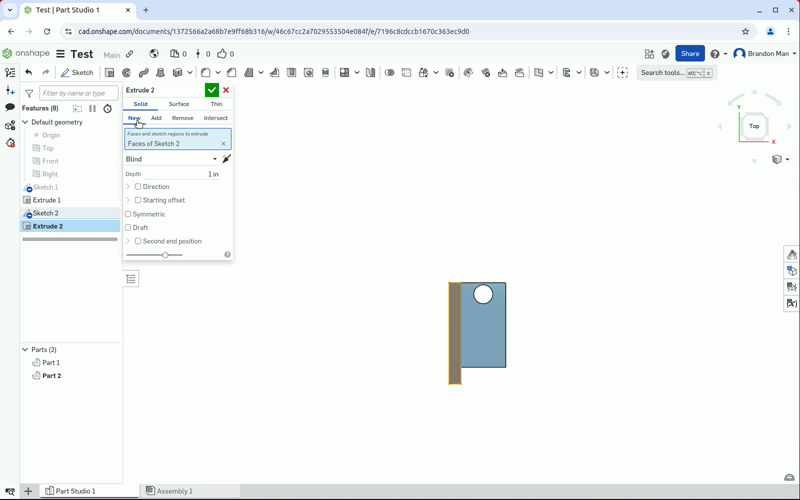
key(tab, 4)
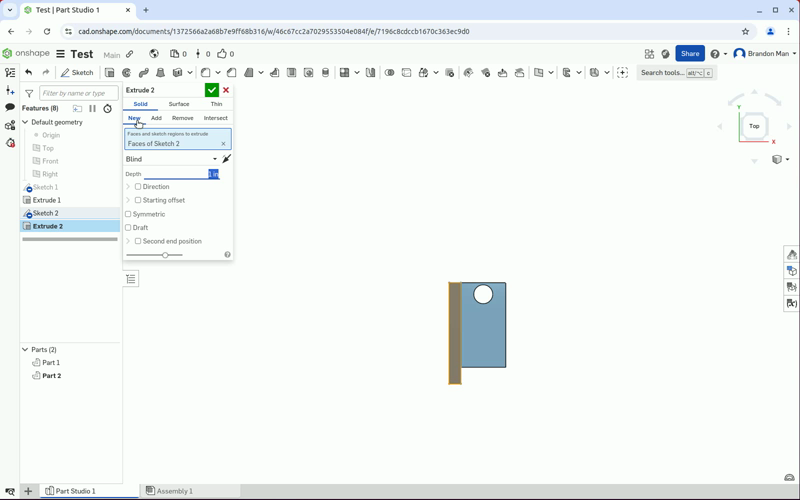
text(3.129)
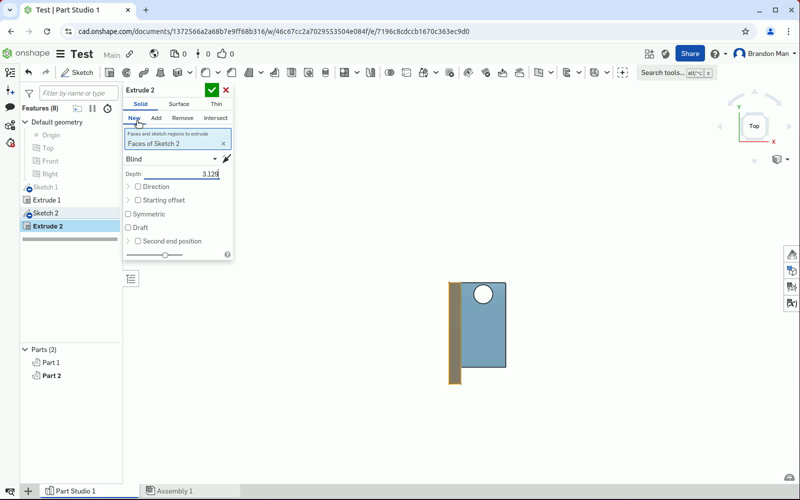
key(enter)
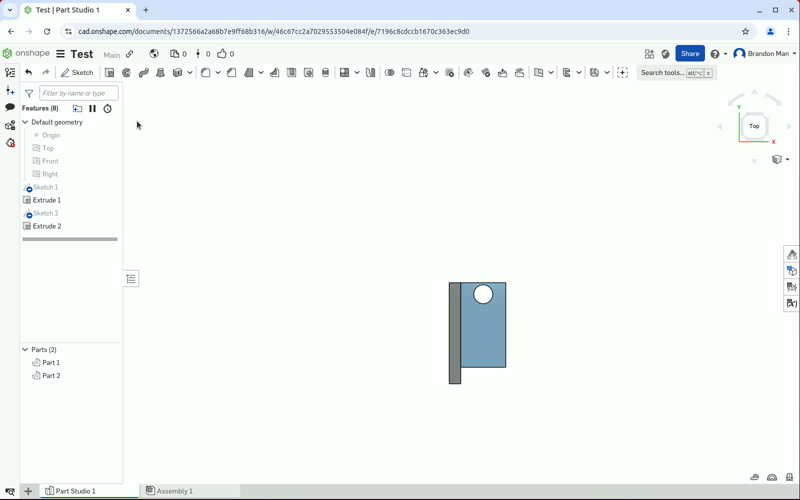
key(shift+h)
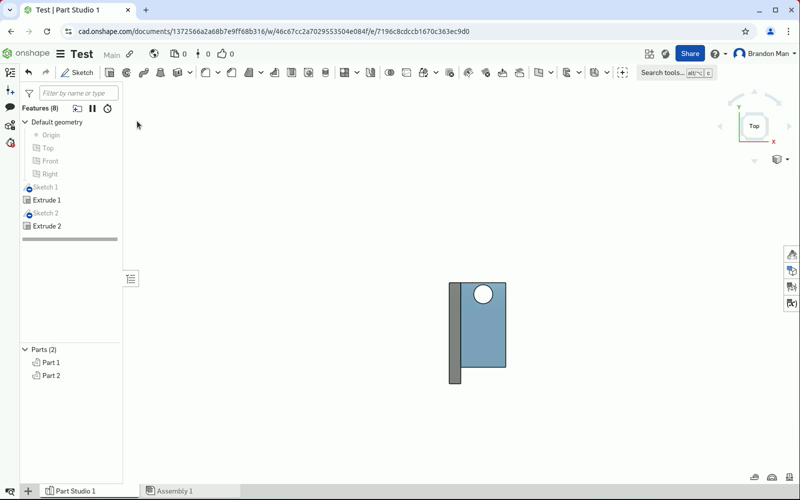
key(shift+h)
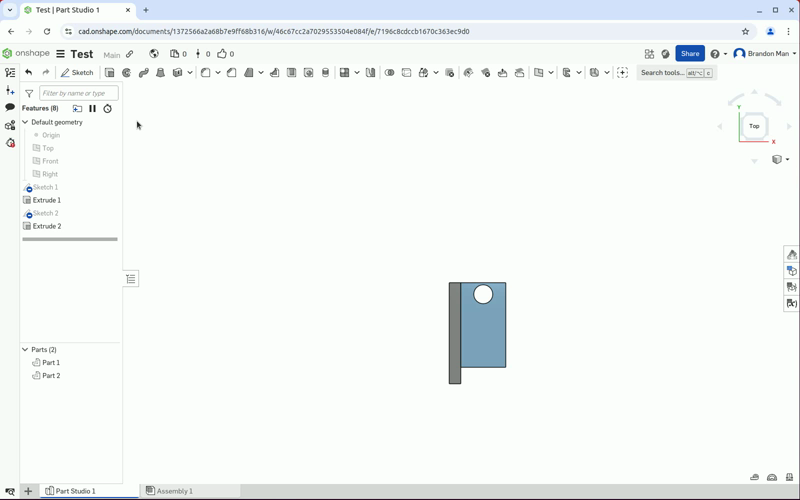
mouse_move(73, 189)
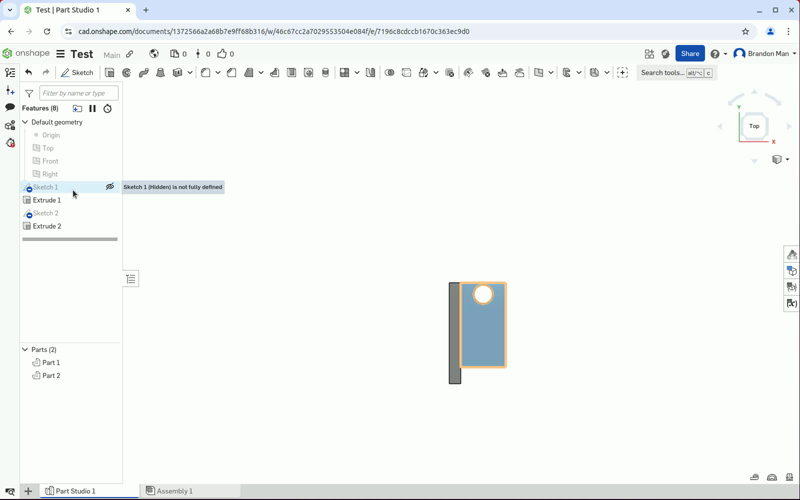
click(73, 189)
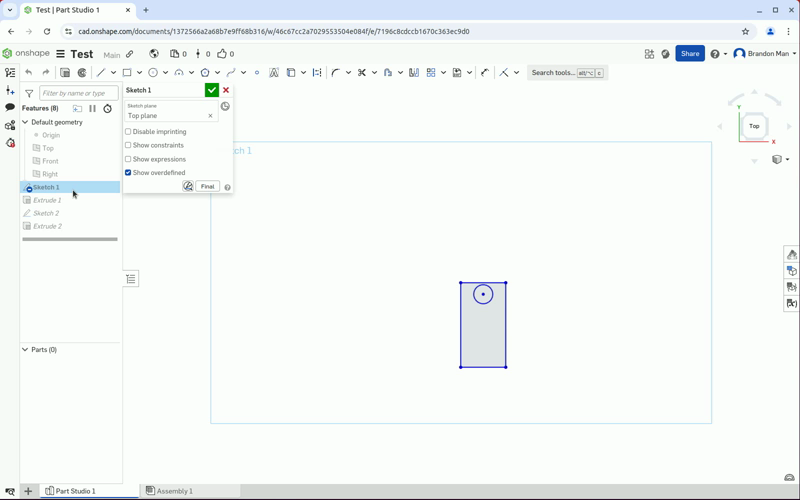
mouse_move(229, 92)
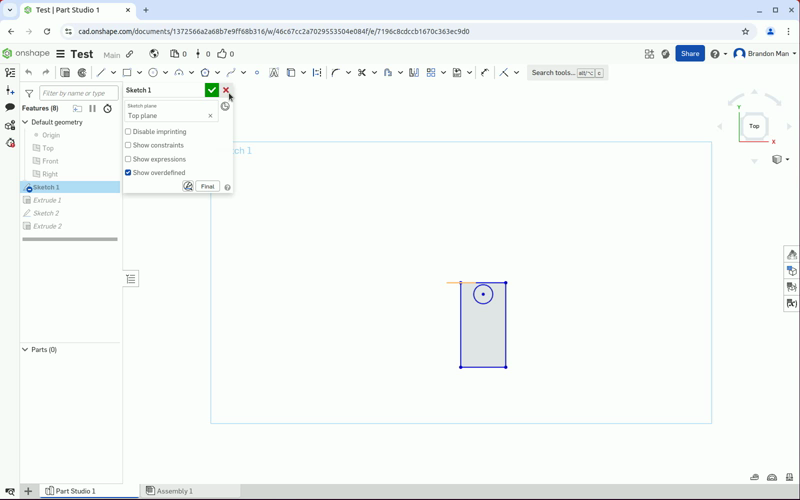
click(229, 92)
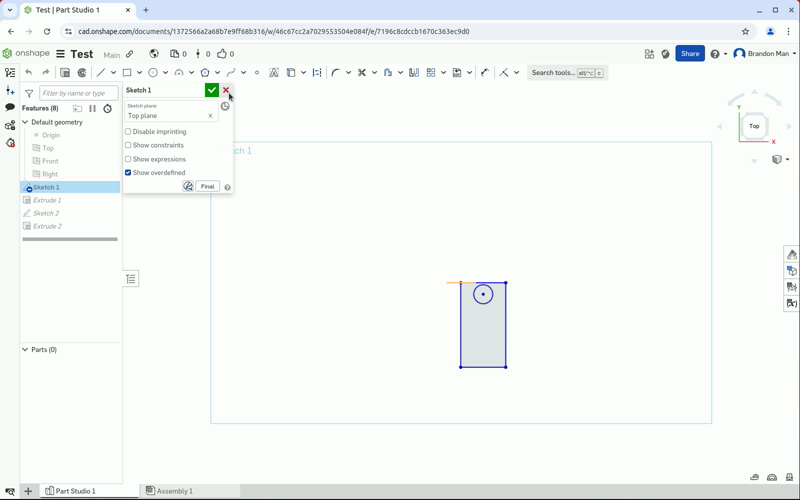
key(shift+s)
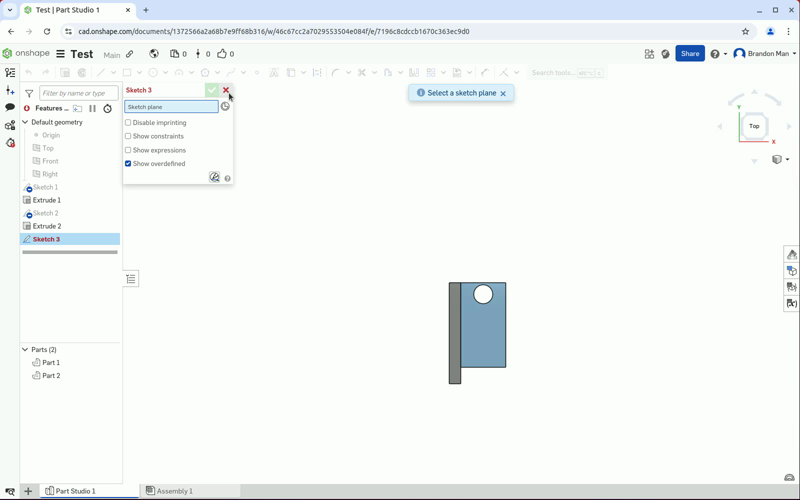
mouse_move(73, 150)
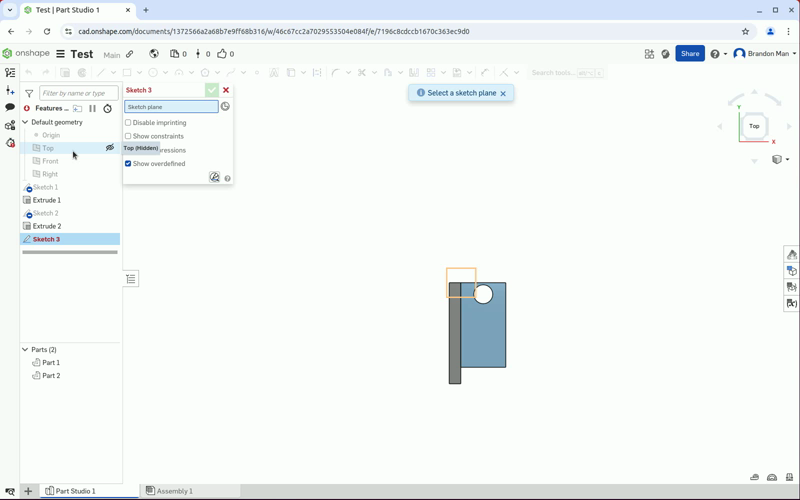
click(73, 150)
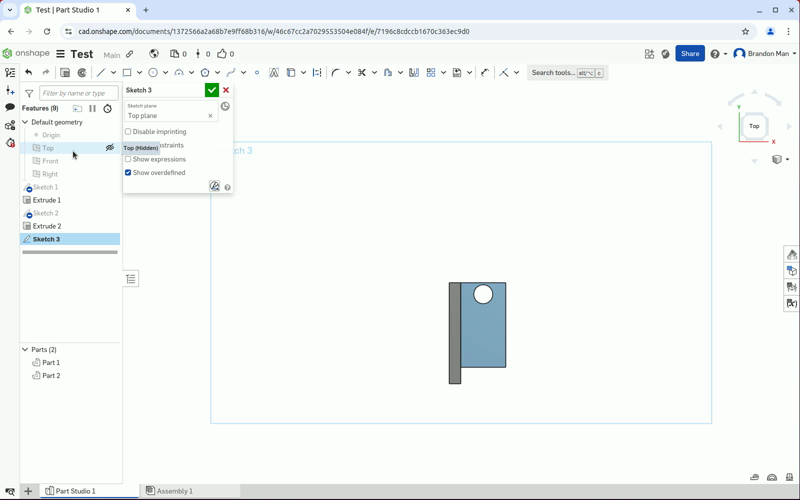
mouse_move(73, 352)
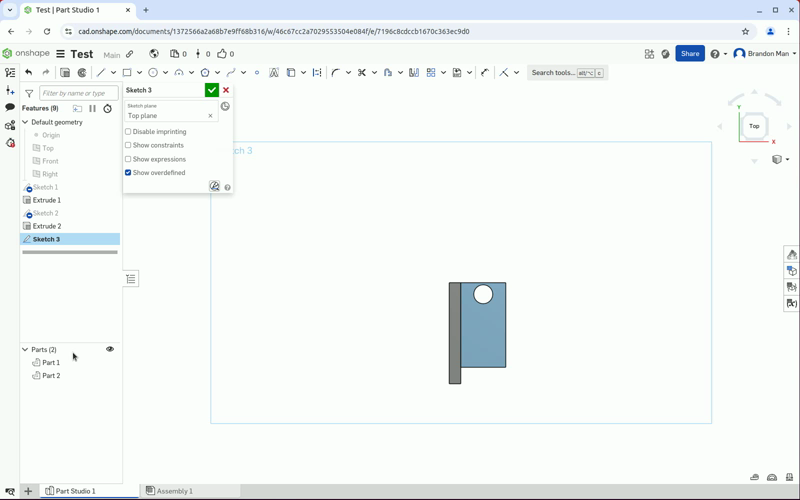
key(y)
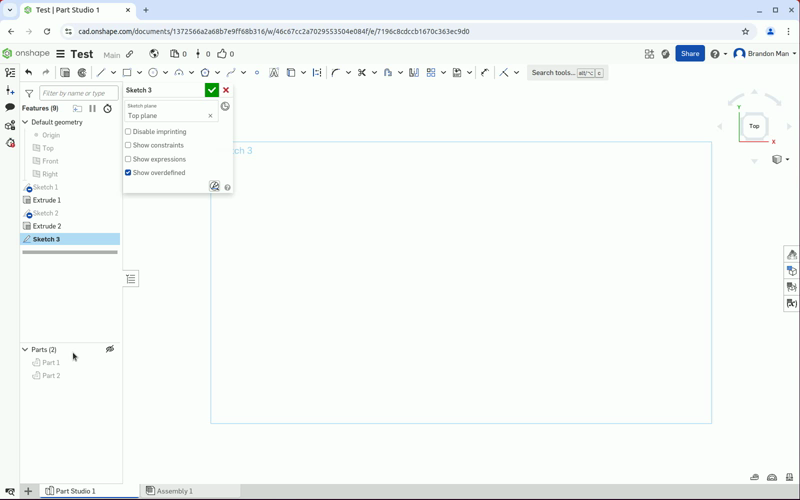
key(l)
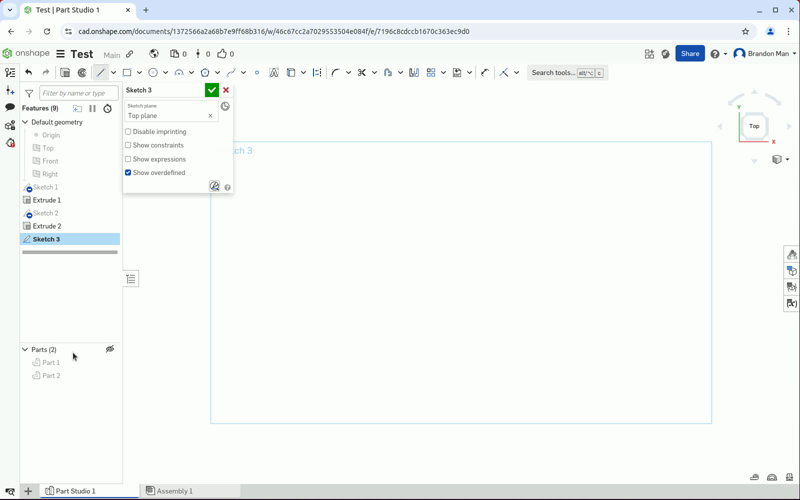
key_down(shift)
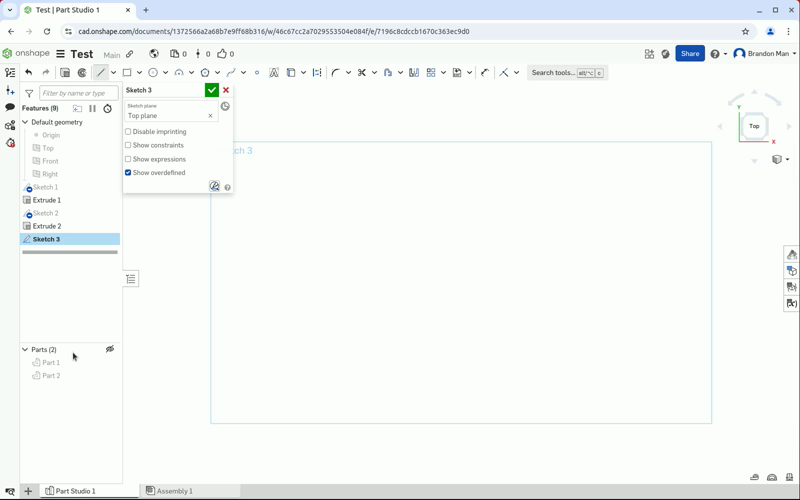
mouse_move(505, 383)
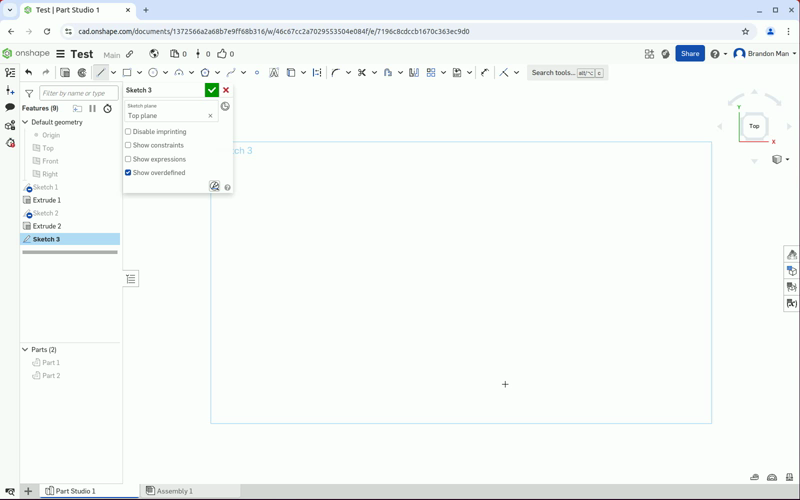
click(505, 383)
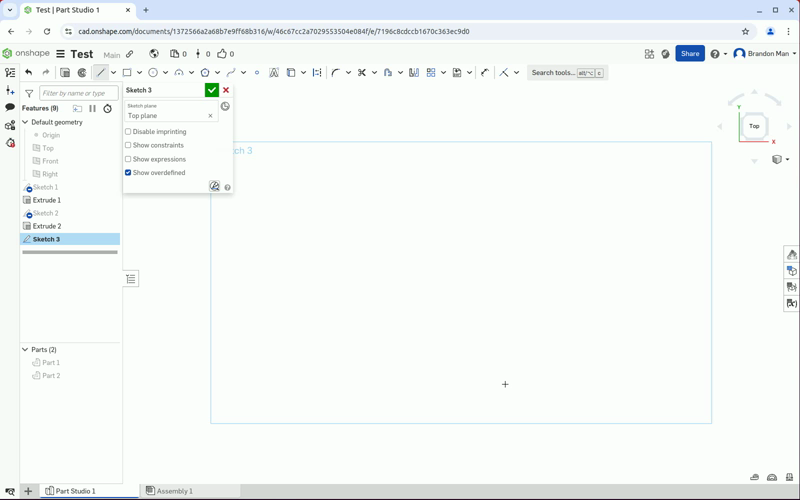
key_up(shift)
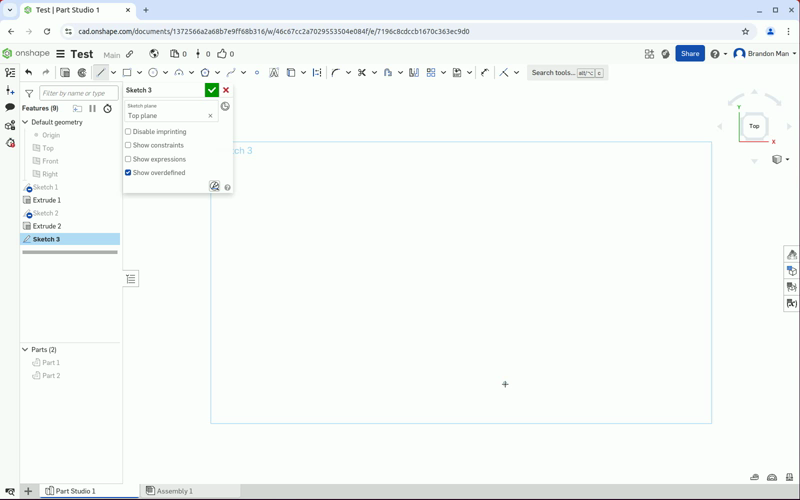
key_down(shift)
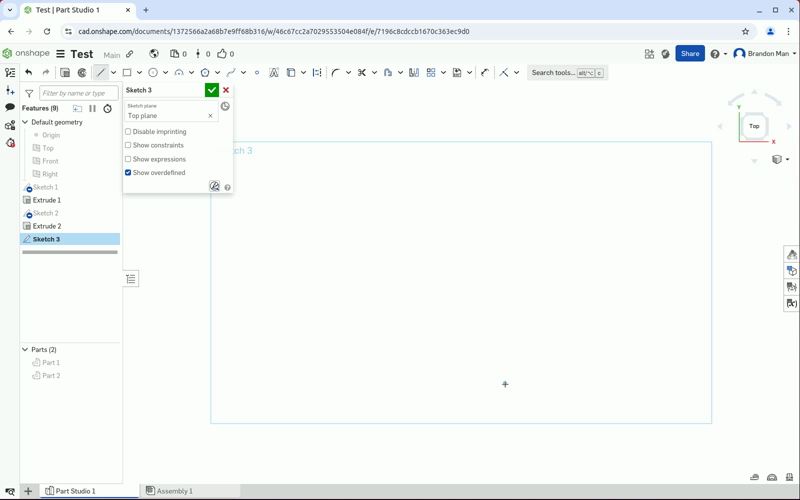
mouse_move(535, 383)
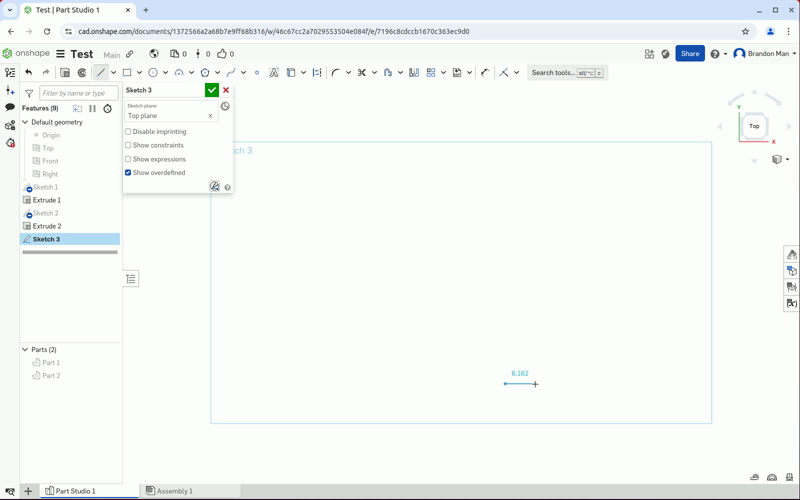
mouse_move(516, 383)
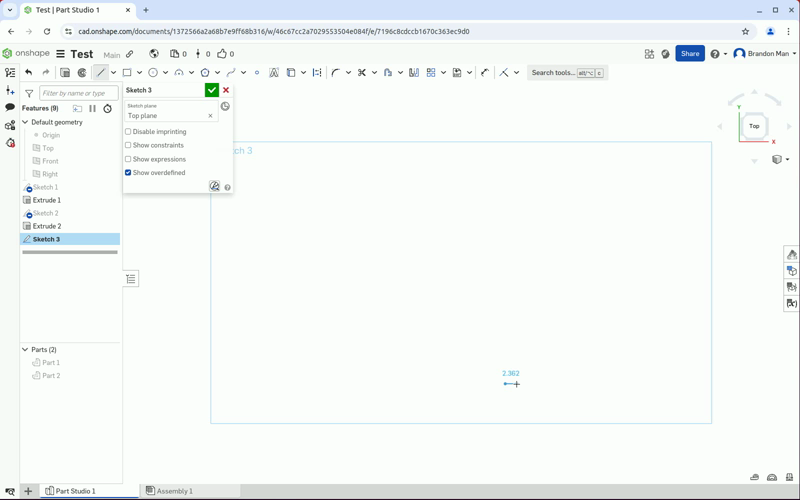
click(516, 383)
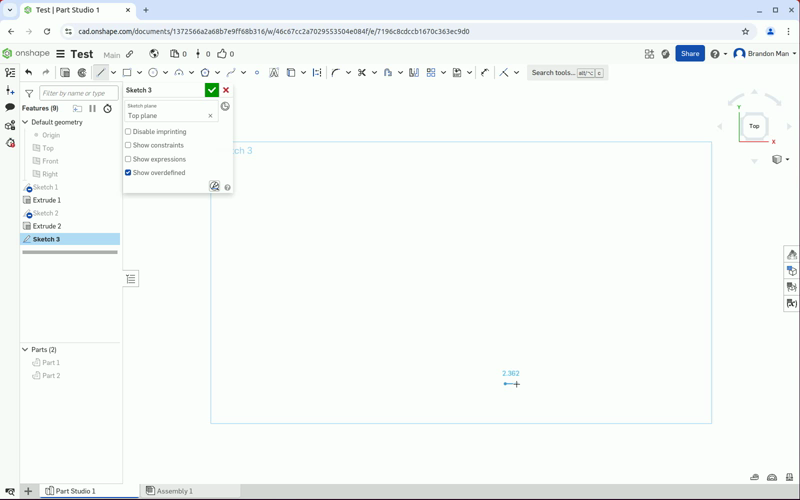
key_up(shift)
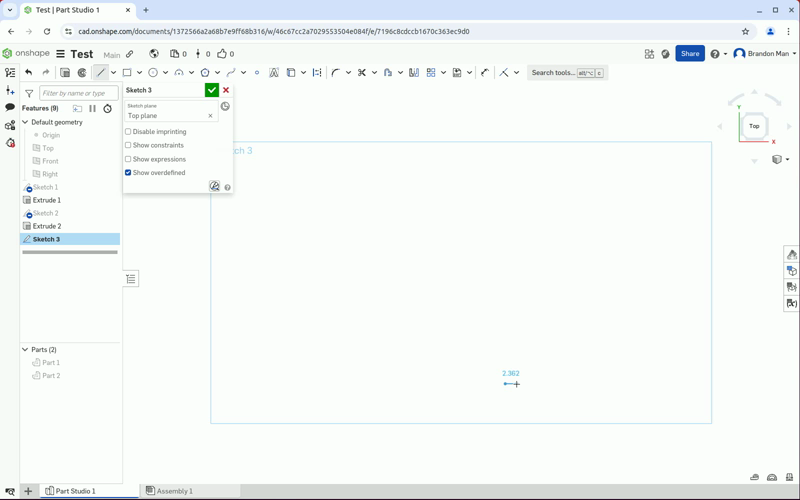
key_down(shift)
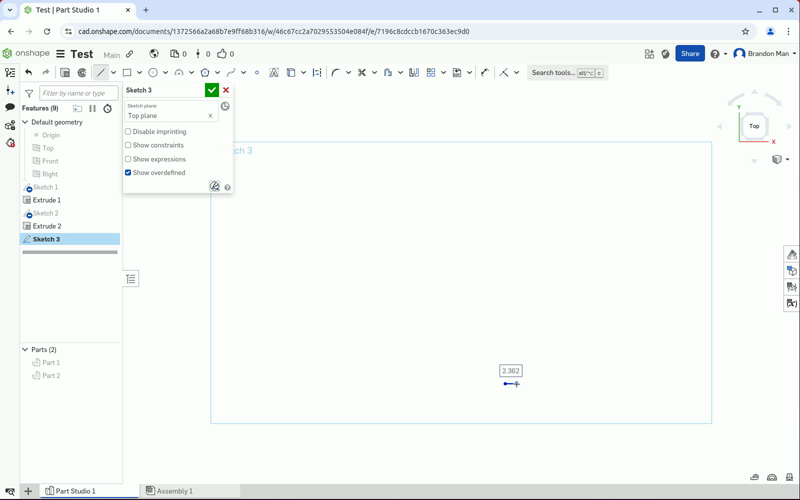
mouse_move(516, 282)
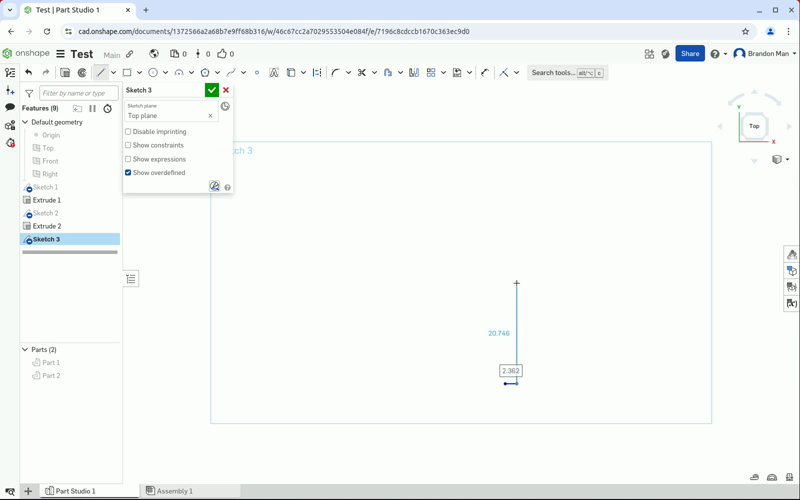
click(516, 282)
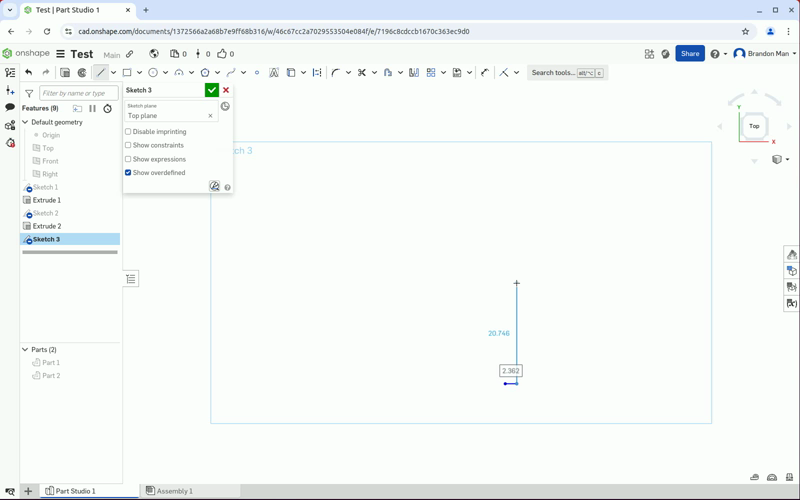
key_up(shift)
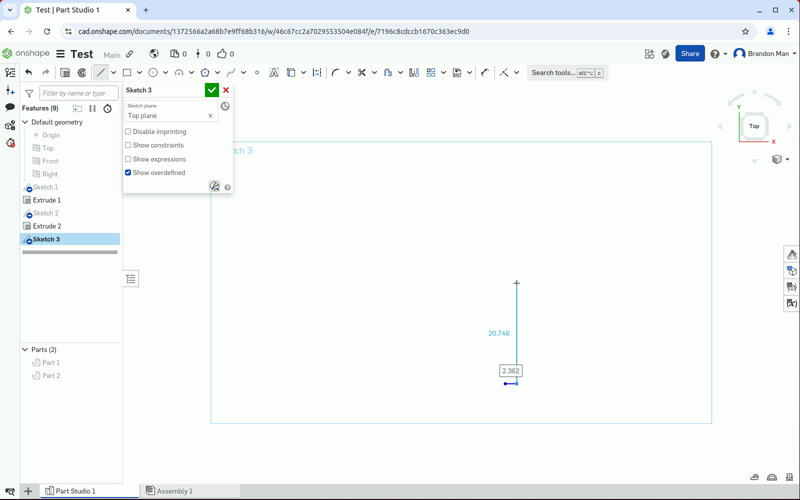
key_down(shift)
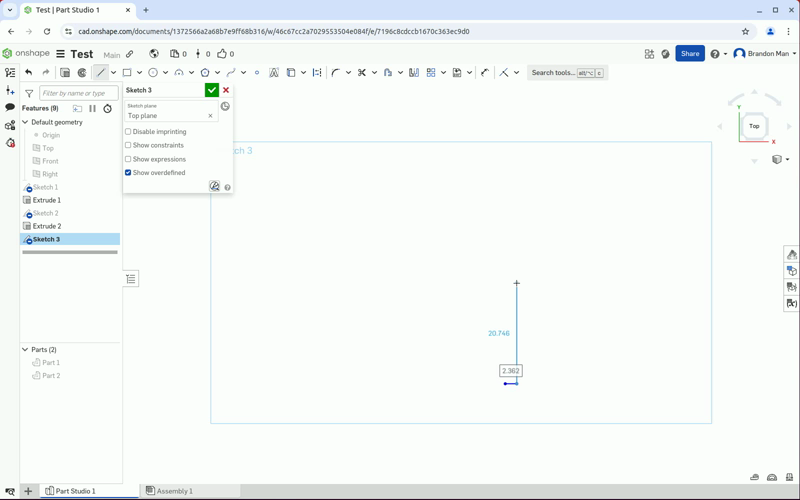
mouse_move(546, 282)
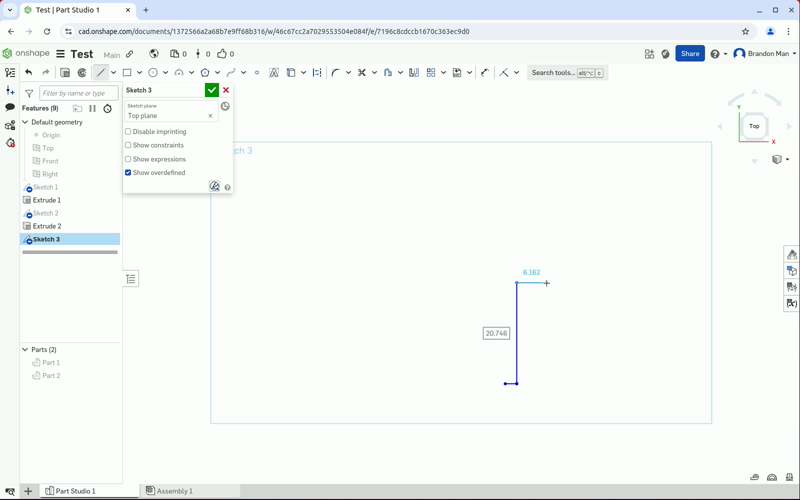
mouse_move(505, 282)
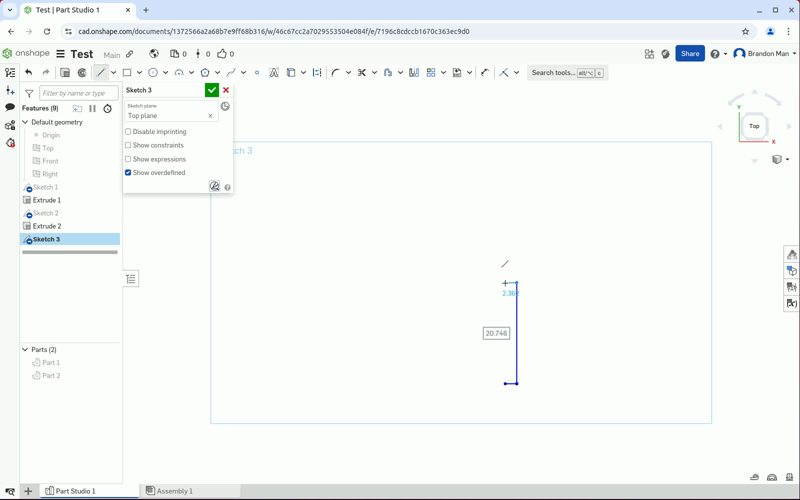
click(505, 282)
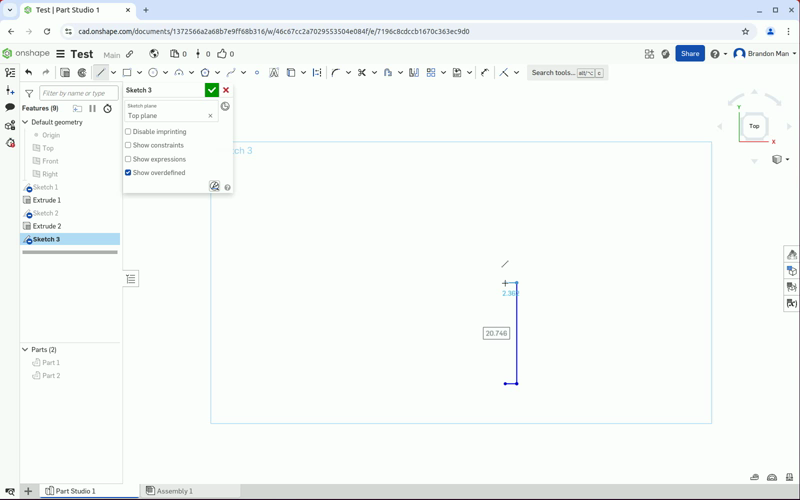
key_up(shift)
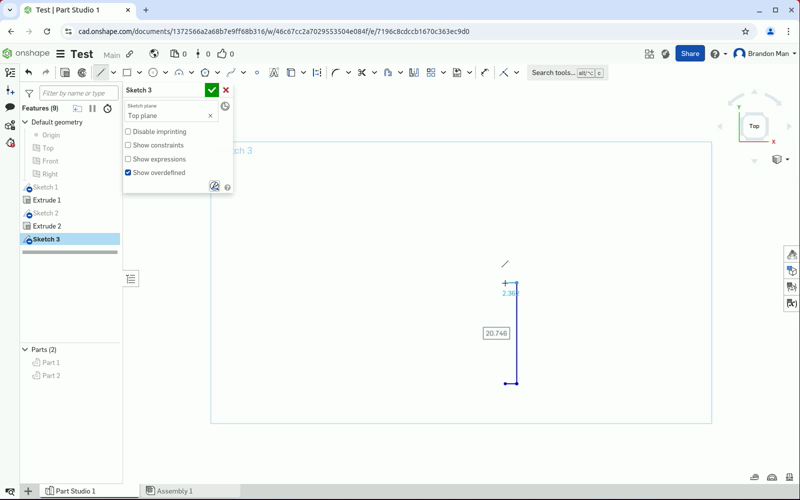
key_down(shift)
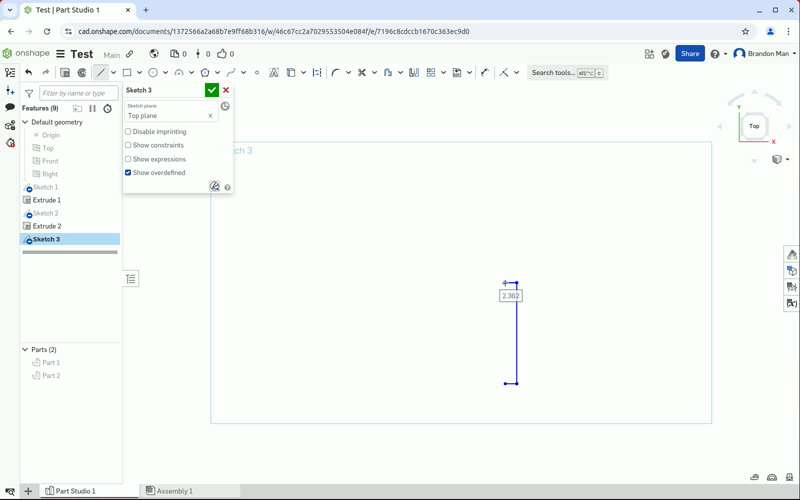
mouse_move(505, 366)
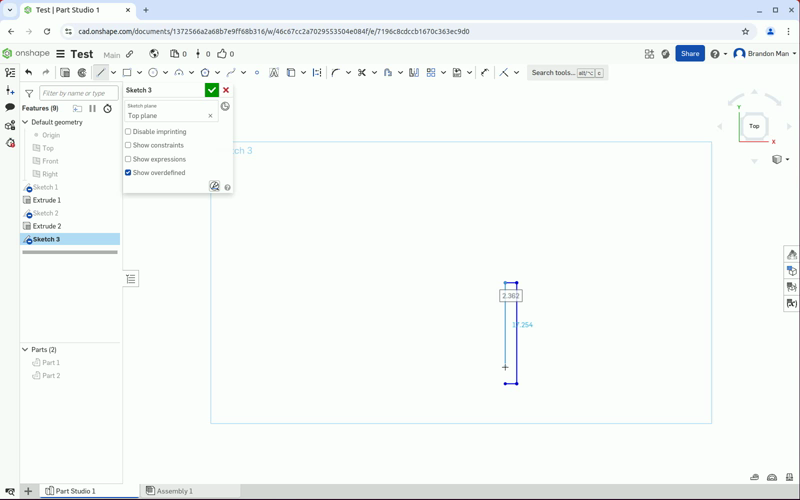
click(505, 366)
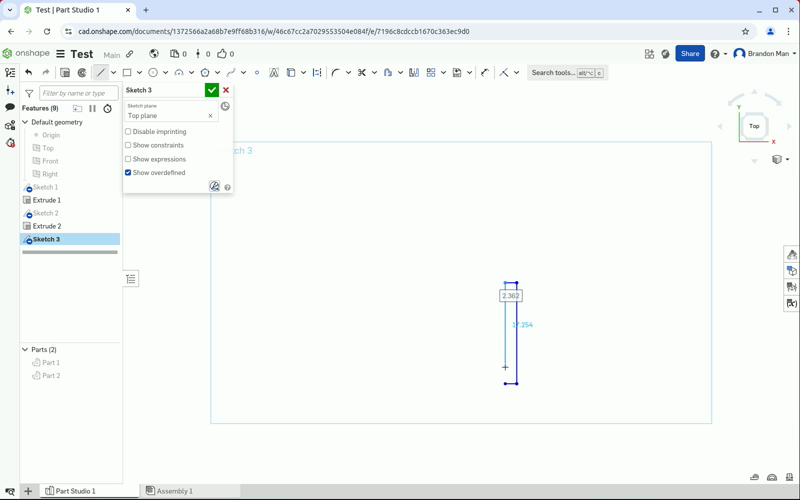
key_up(shift)
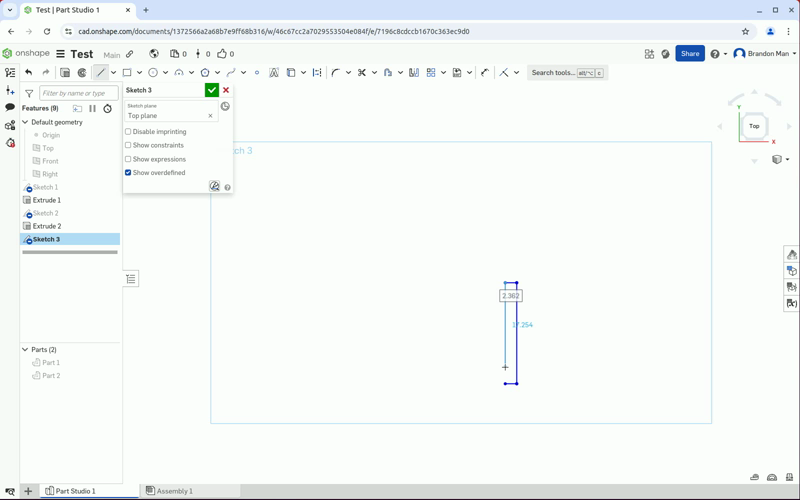
mouse_move(535, 366)
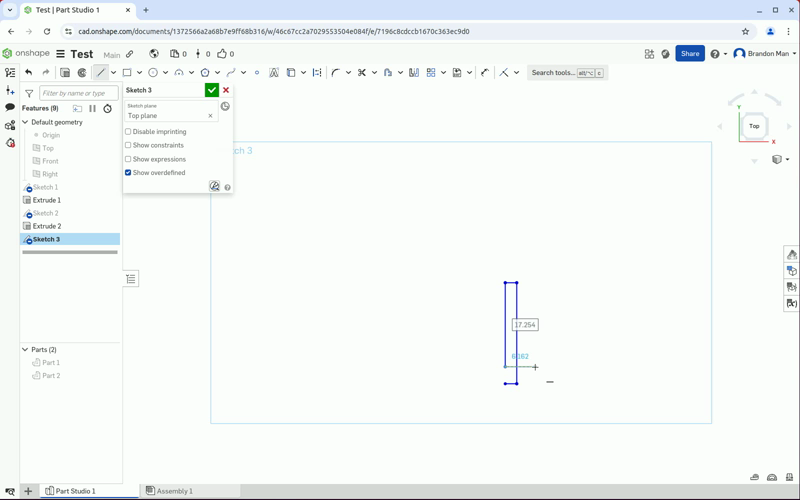
key_down(shift)
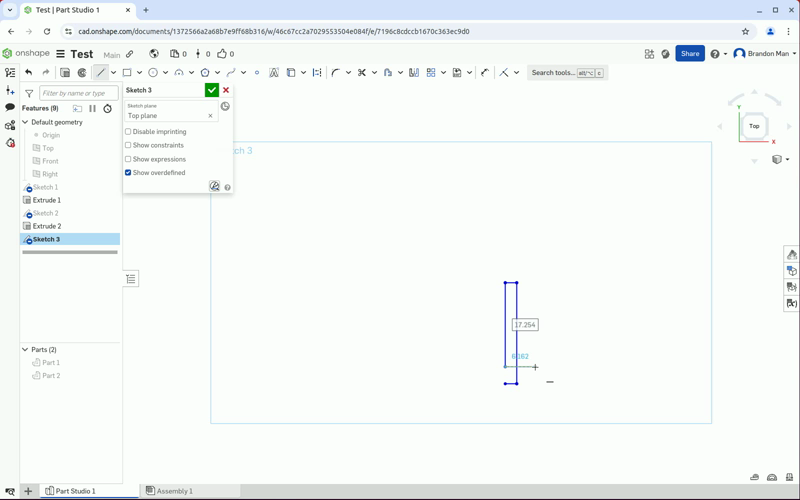
mouse_move(505, 383)
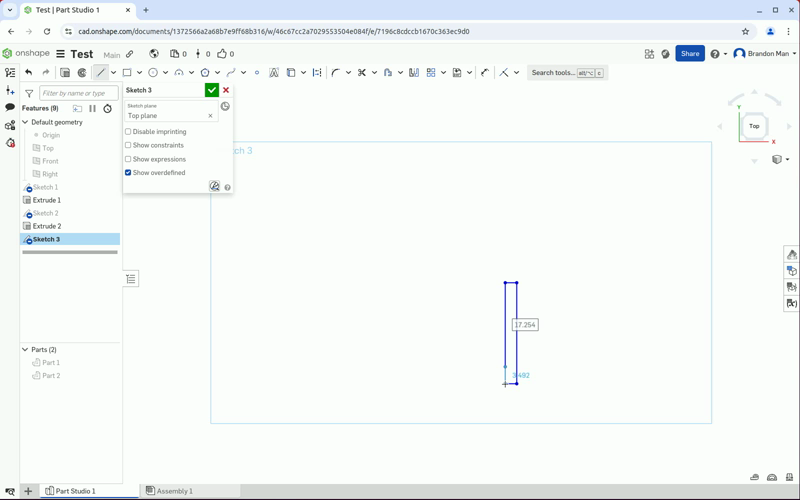
key_up(shift)
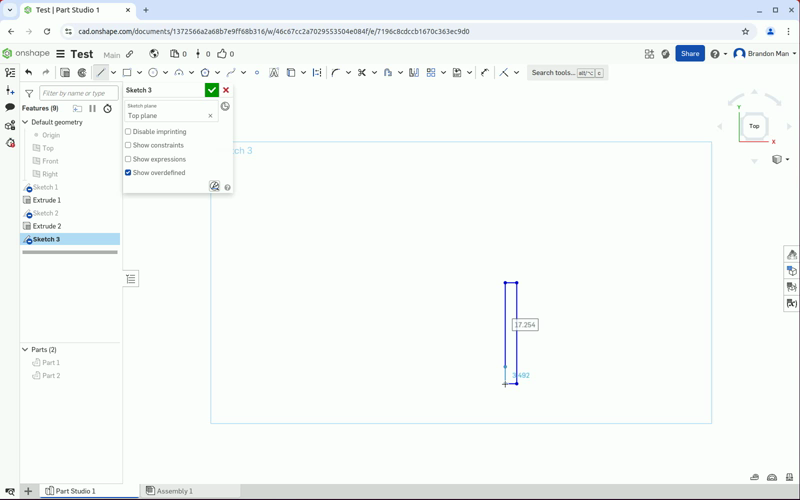
click(505, 383)
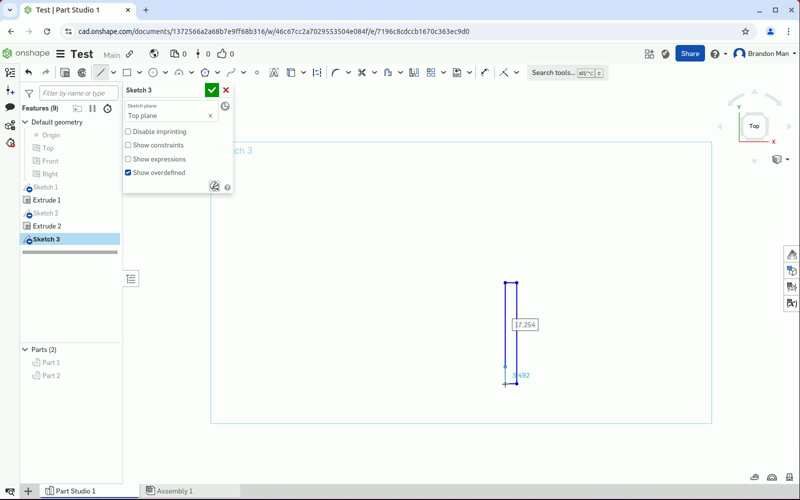
key(esc)
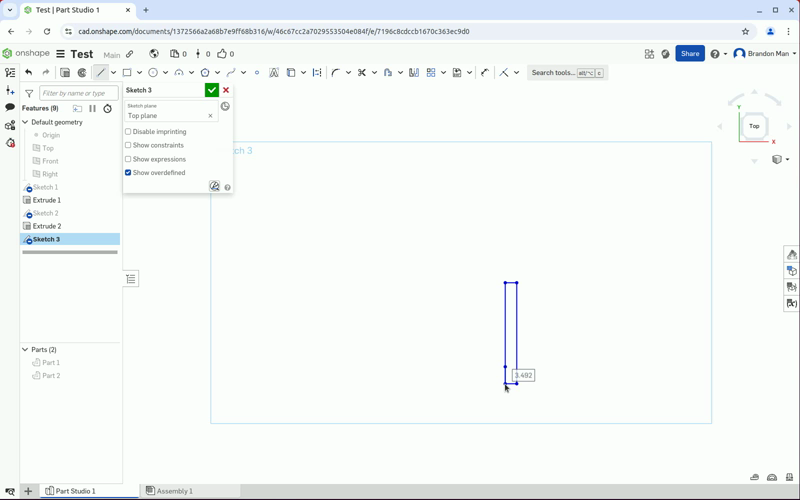
mouse_move(506, 366)
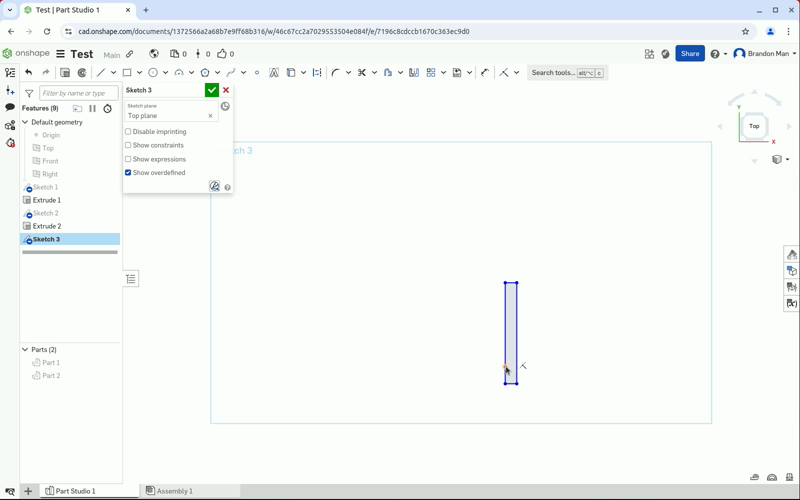
scroll(6)
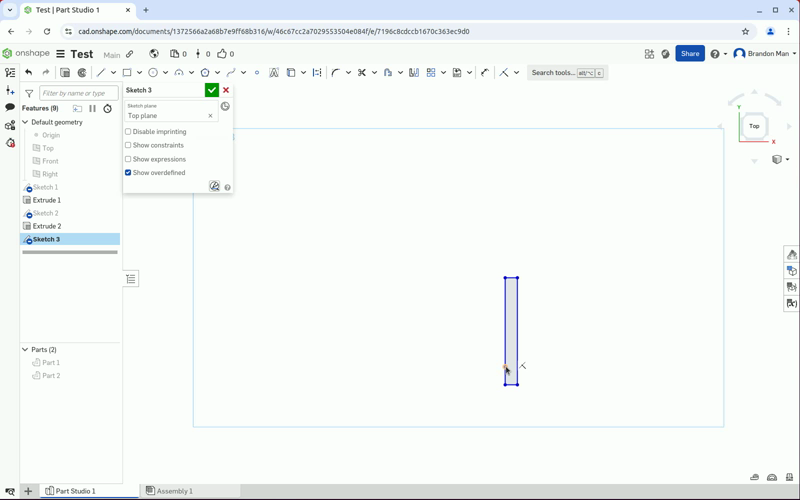
scroll(6)
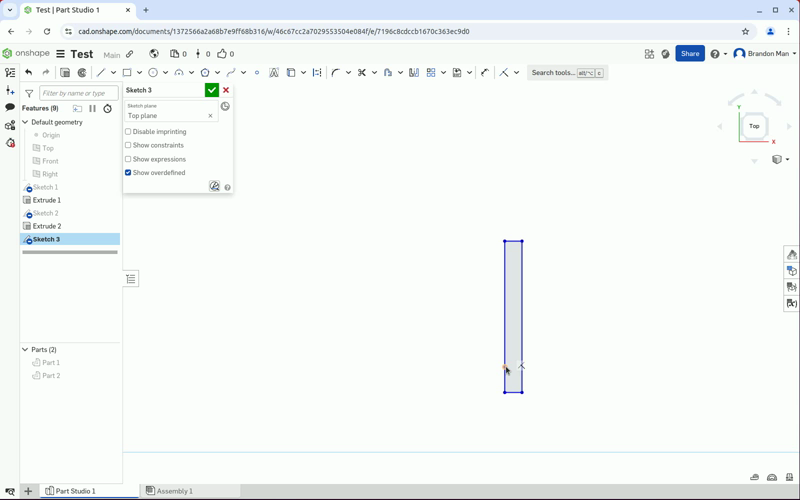
scroll(6)
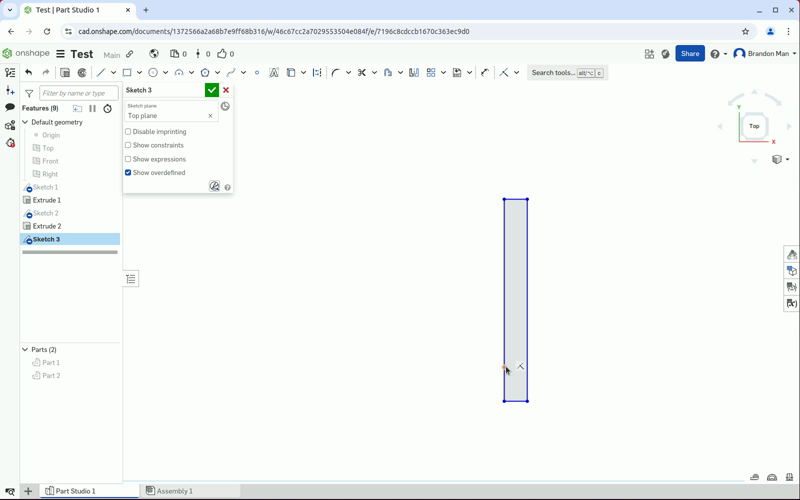
scroll(6)
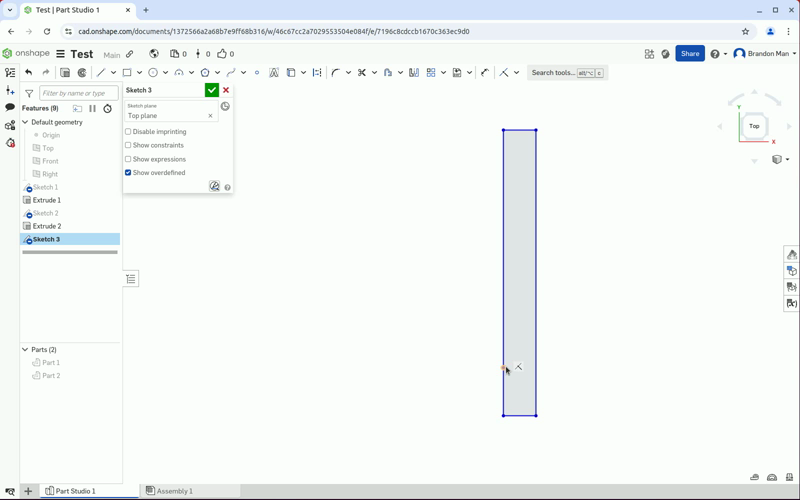
scroll(6)
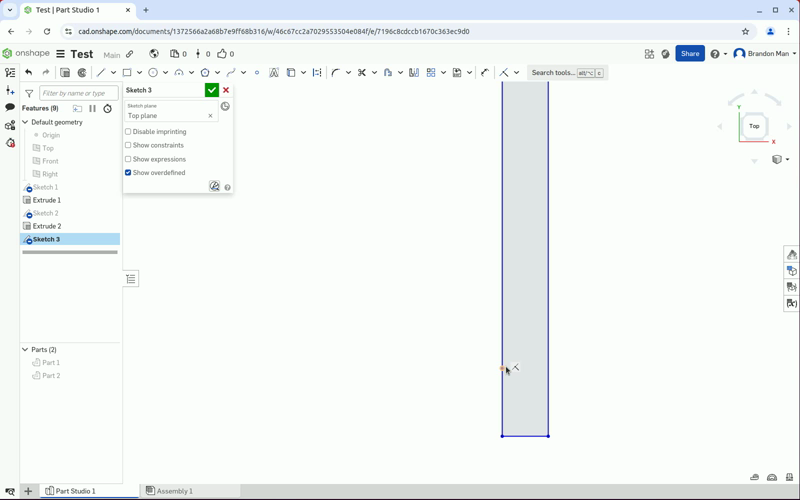
scroll(6)
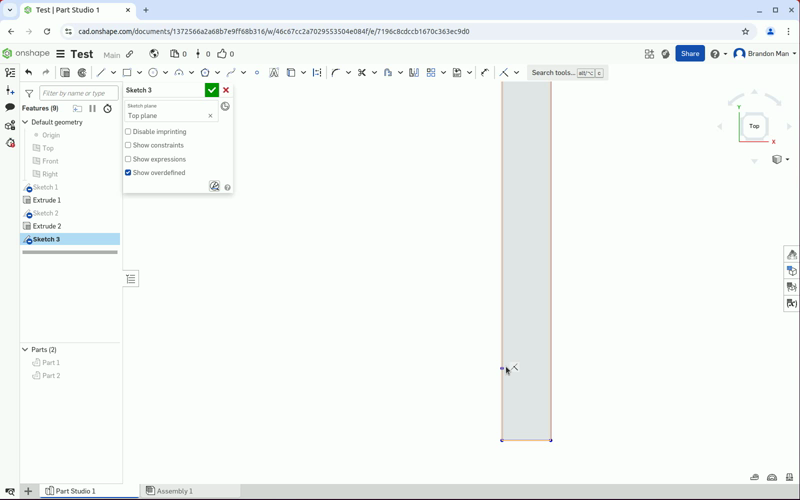
scroll(6)
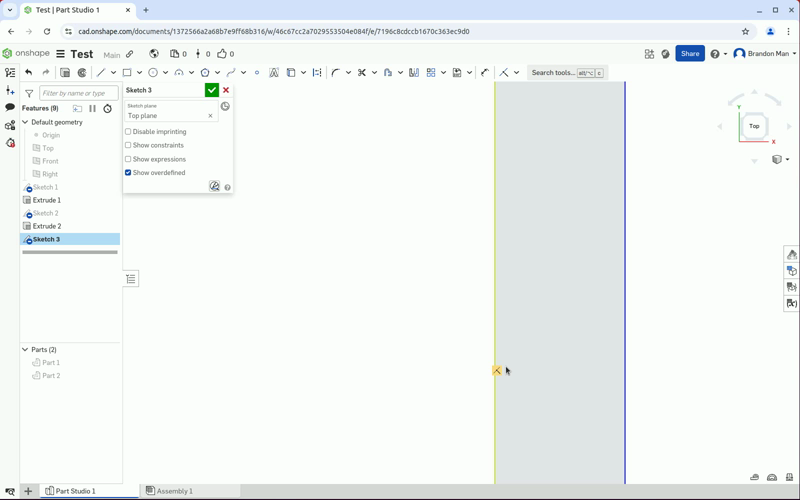
click(506, 366)
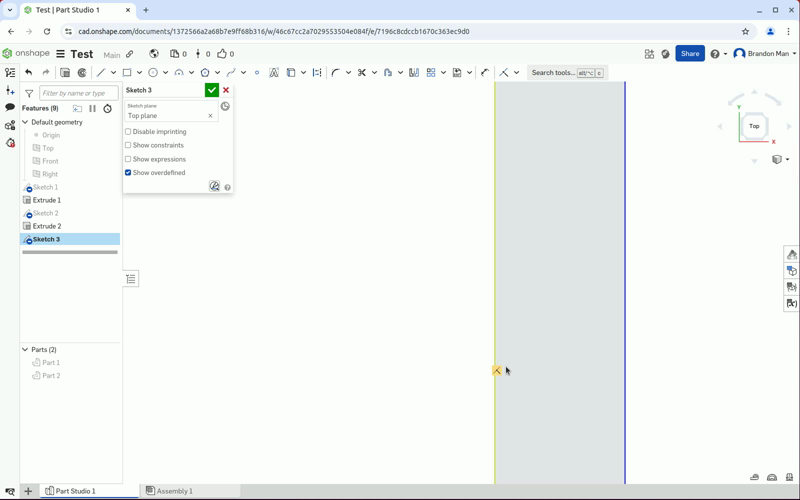
scroll(-6)
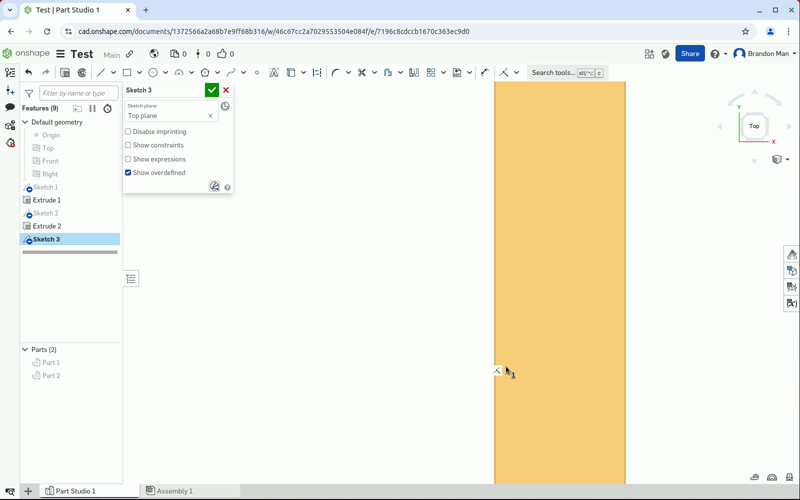
scroll(-6)
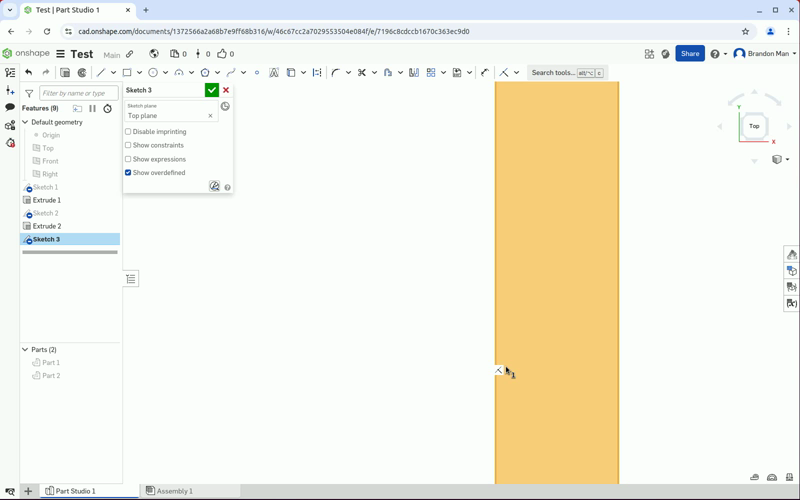
scroll(-6)
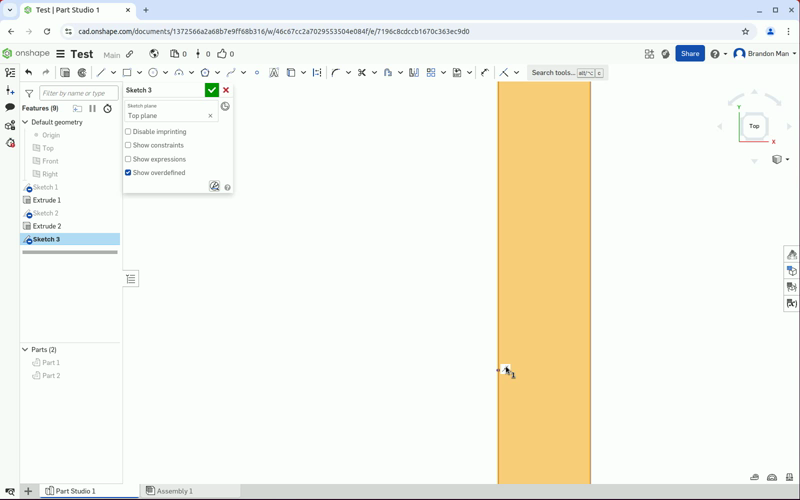
scroll(-6)
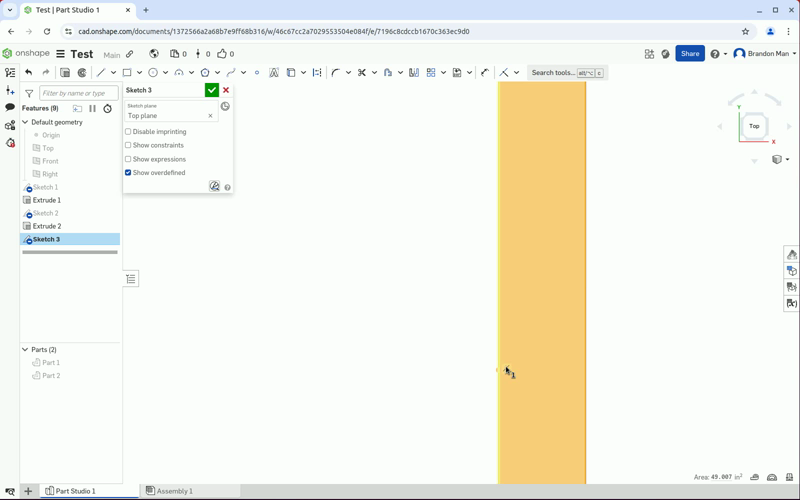
scroll(-6)
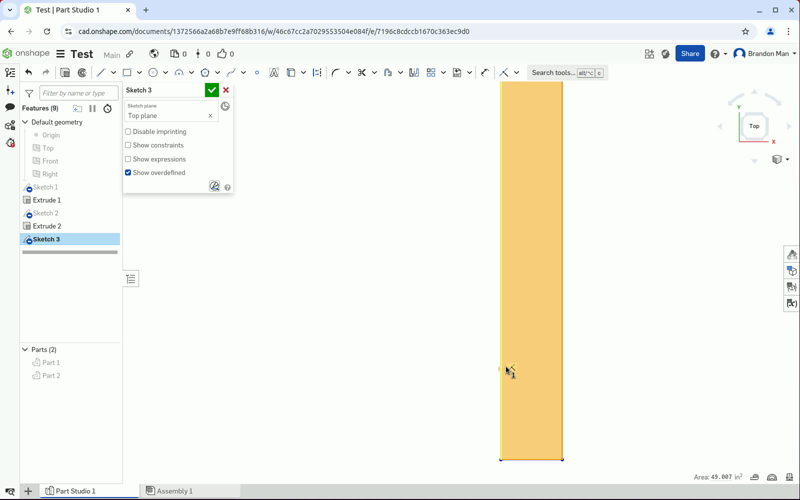
scroll(-6)
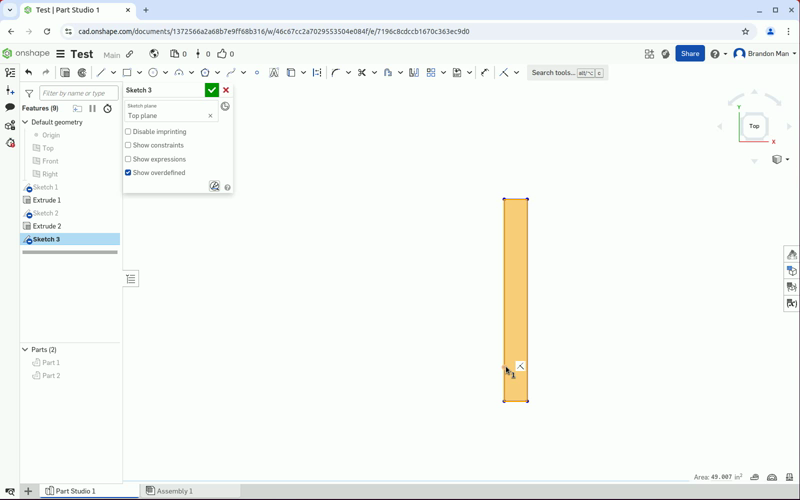
scroll(-6)
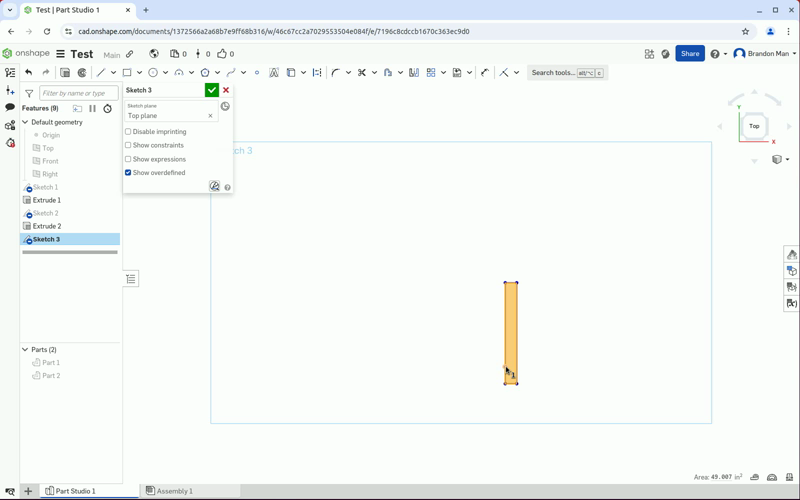
mouse_move(73, 352)
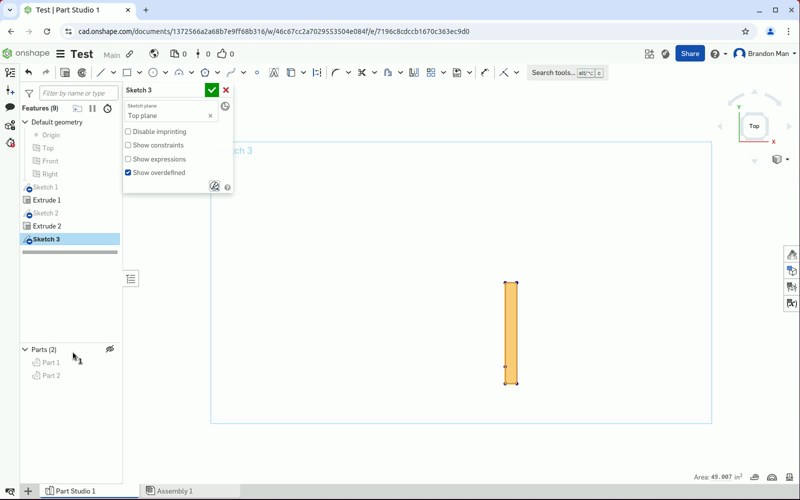
key(shift+y)
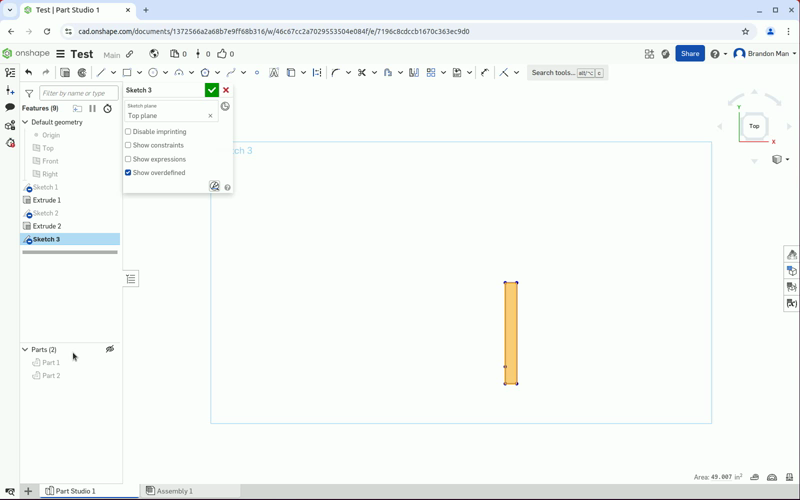
key(shift+e)
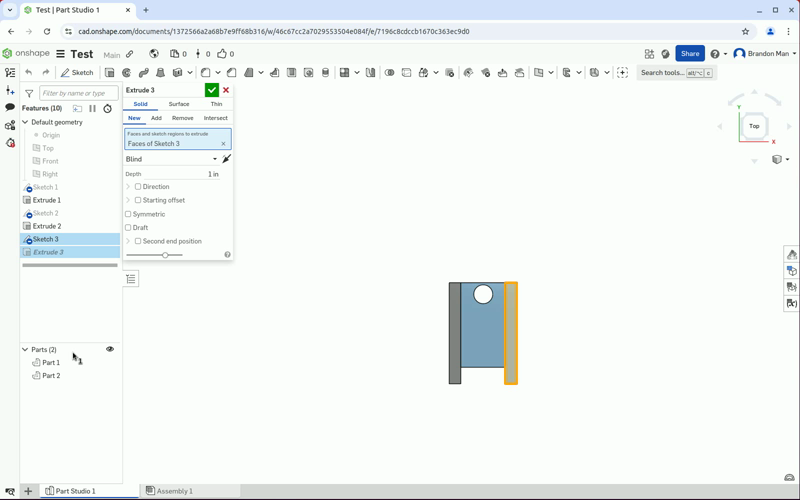
mouse_move(143, 106)
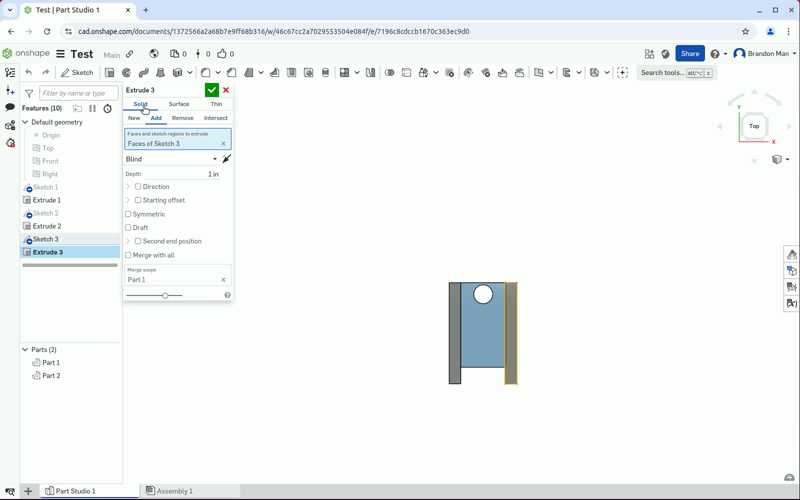
click(143, 106)
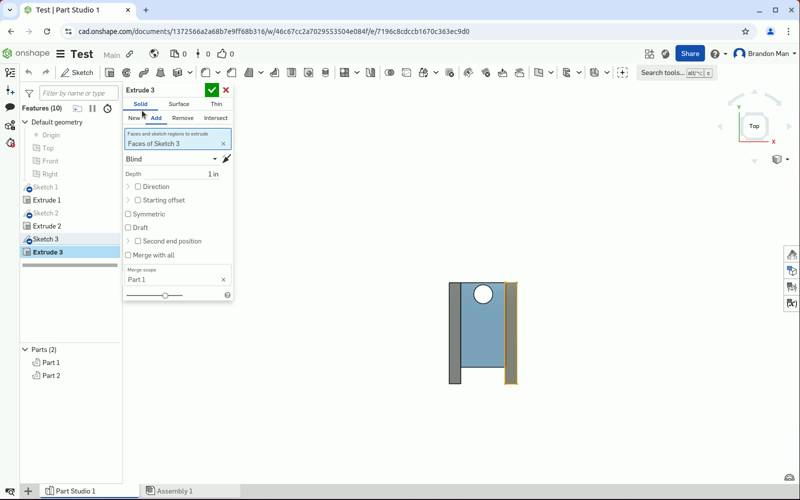
mouse_move(137, 120)
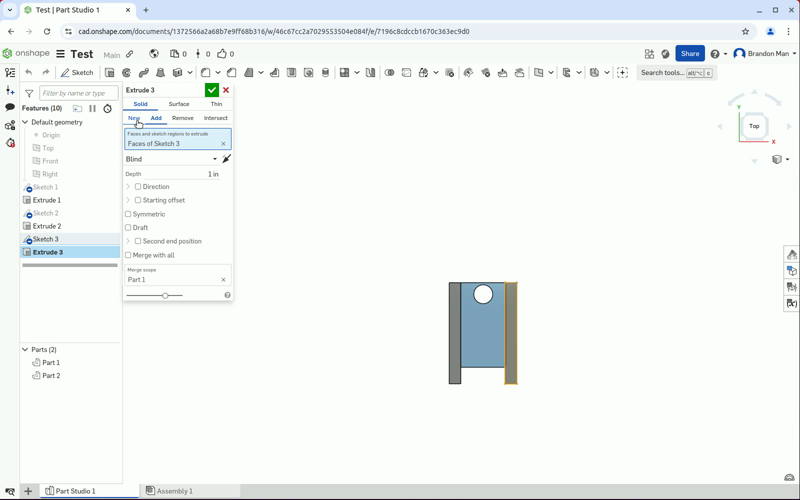
click(137, 120)
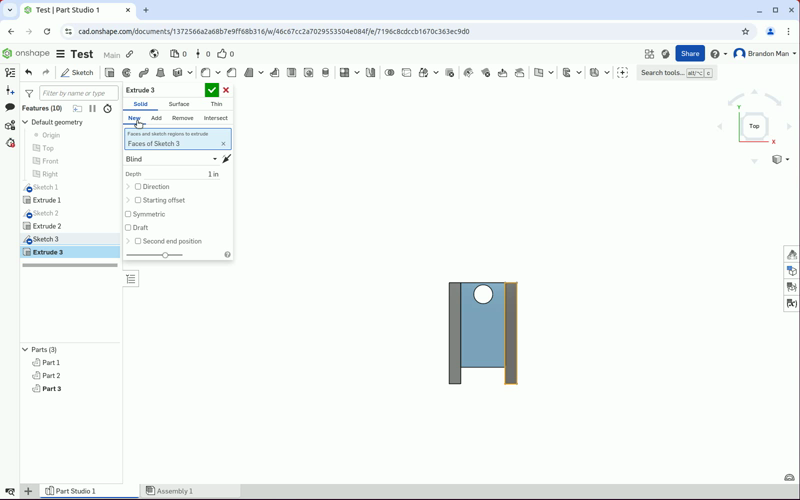
key(tab, 4)
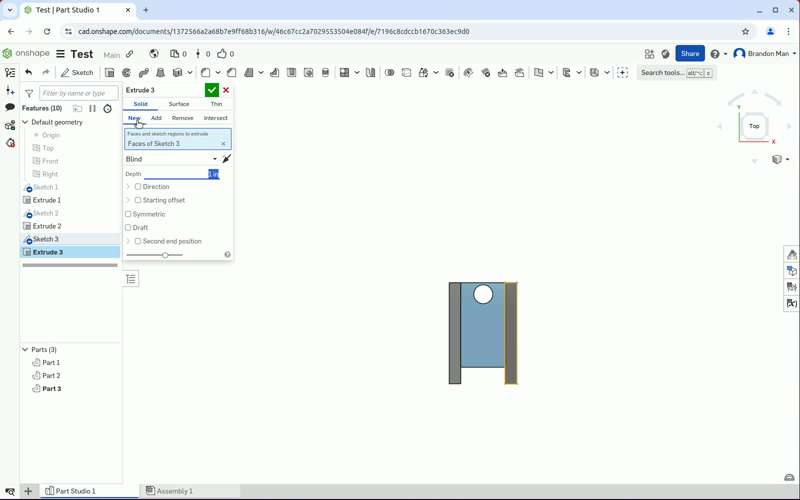
text(3.129)
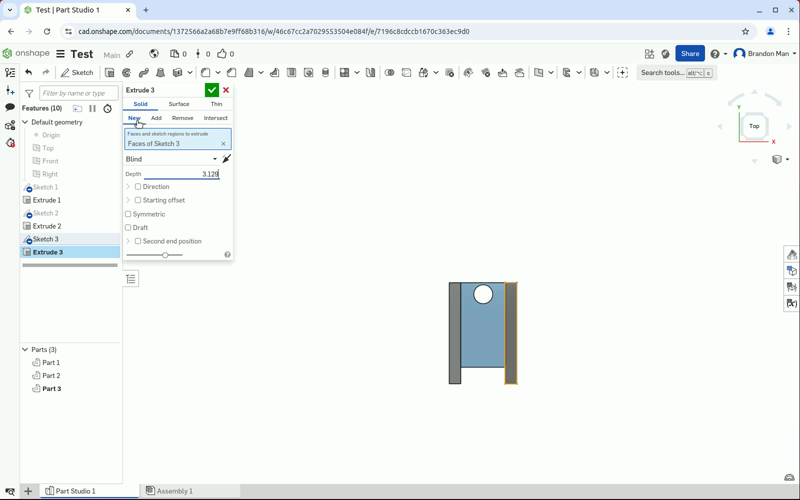
key(enter)
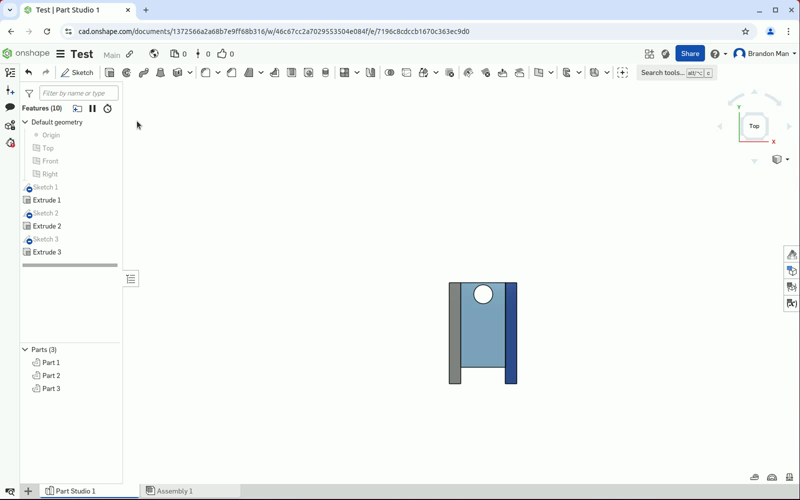
key(shift+h)
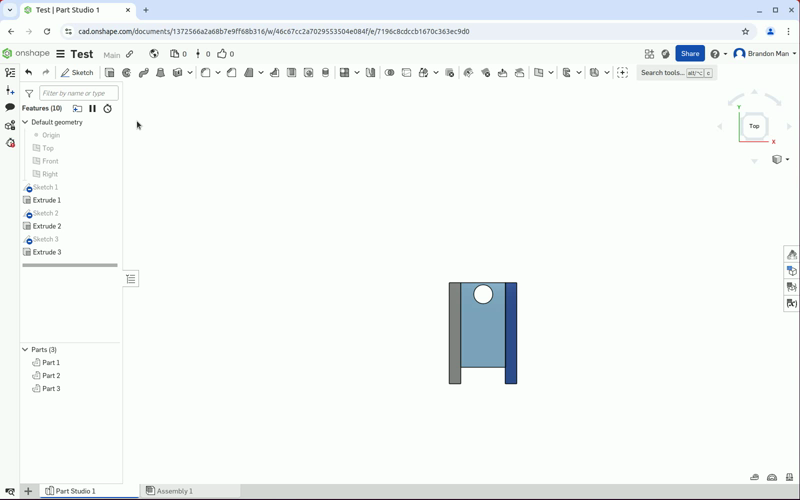
key(shift+h)
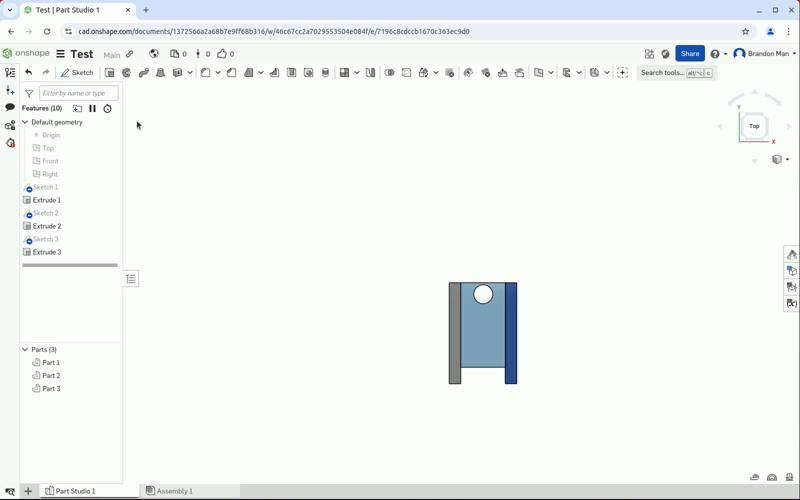
mouse_move(73, 189)
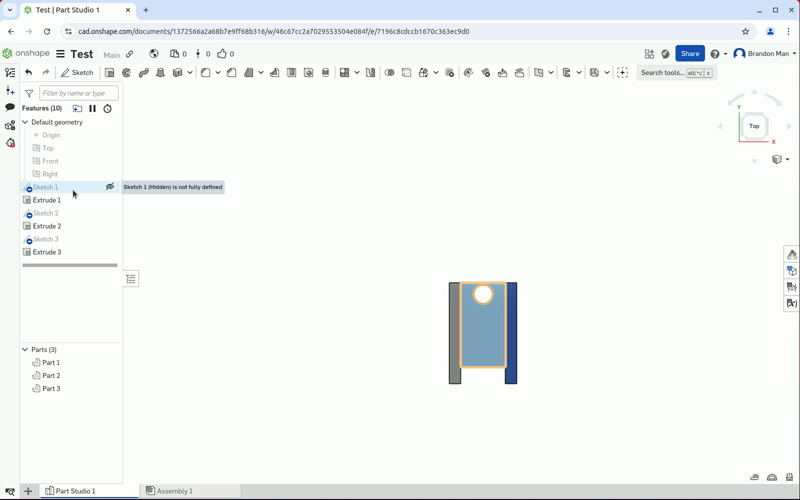
click(73, 189)
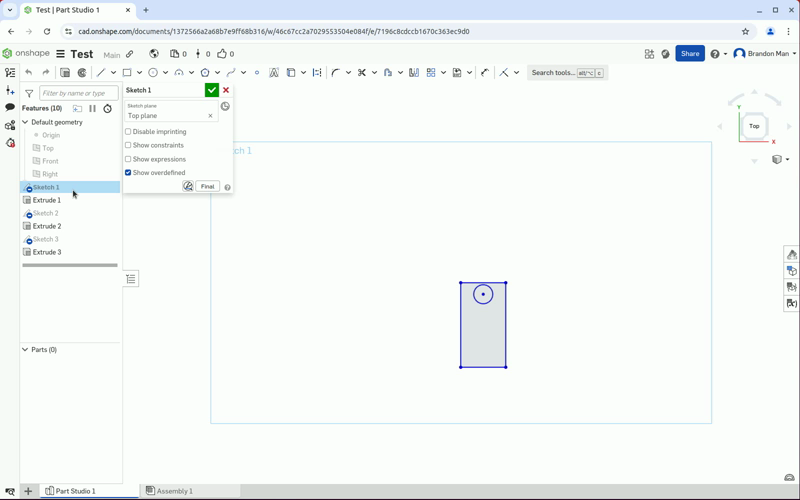
mouse_move(229, 92)
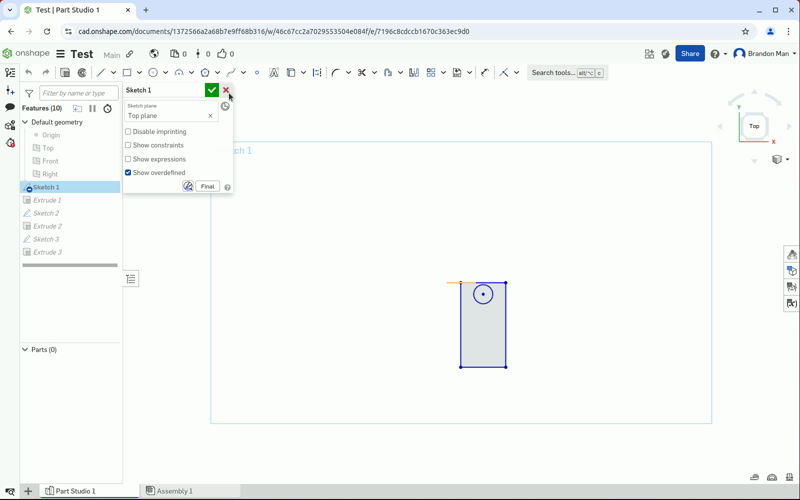
click(229, 92)
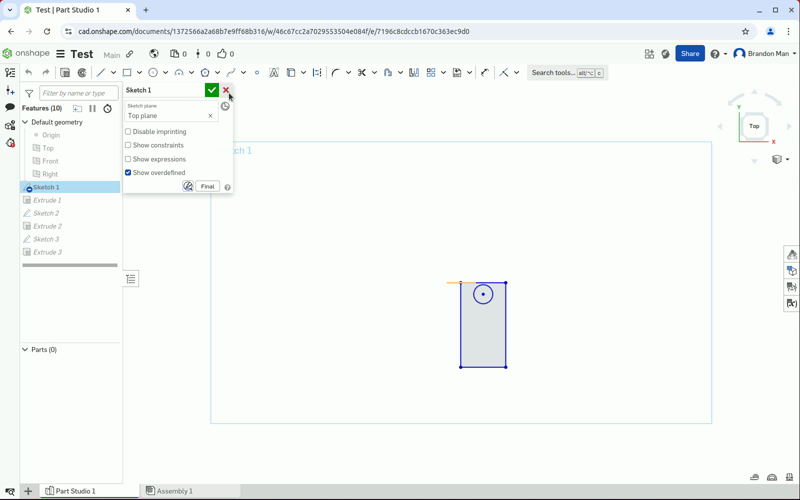
key(shift+s)
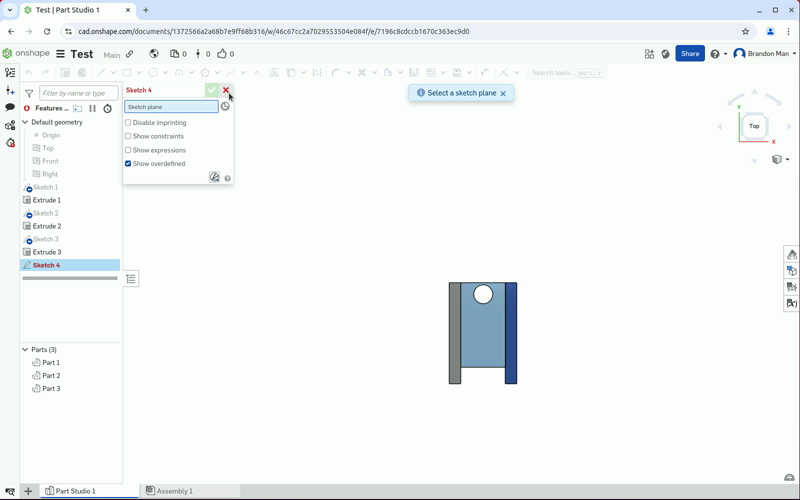
mouse_move(73, 150)
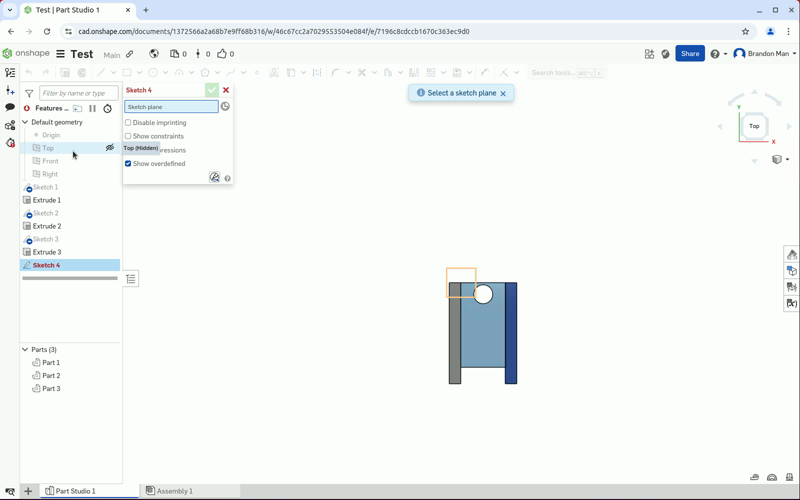
click(73, 150)
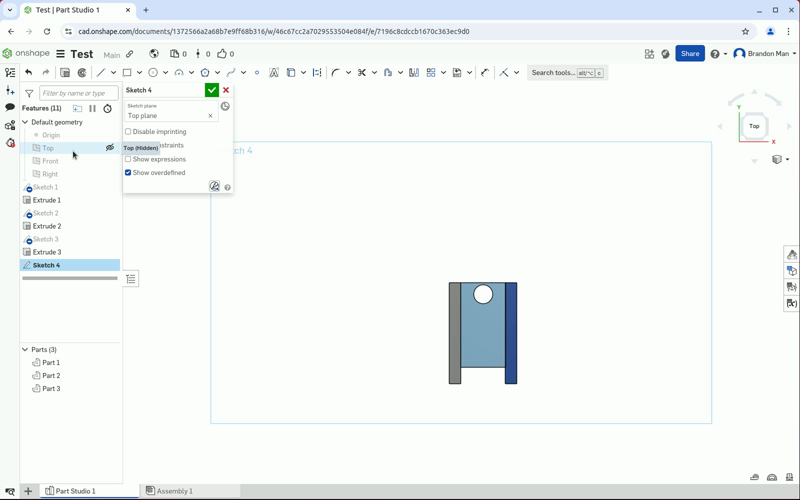
mouse_move(73, 352)
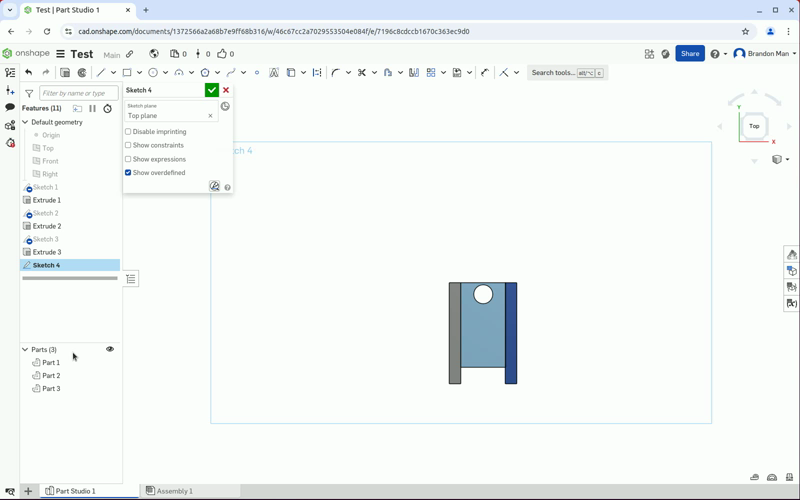
key(y)
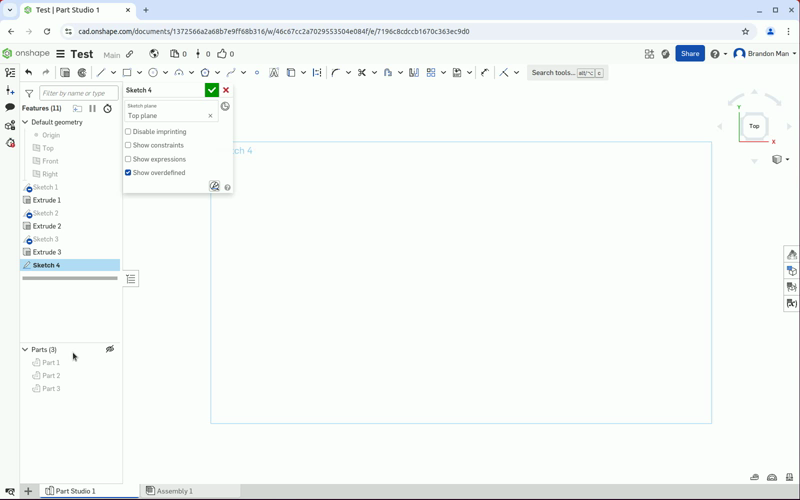
key(l)
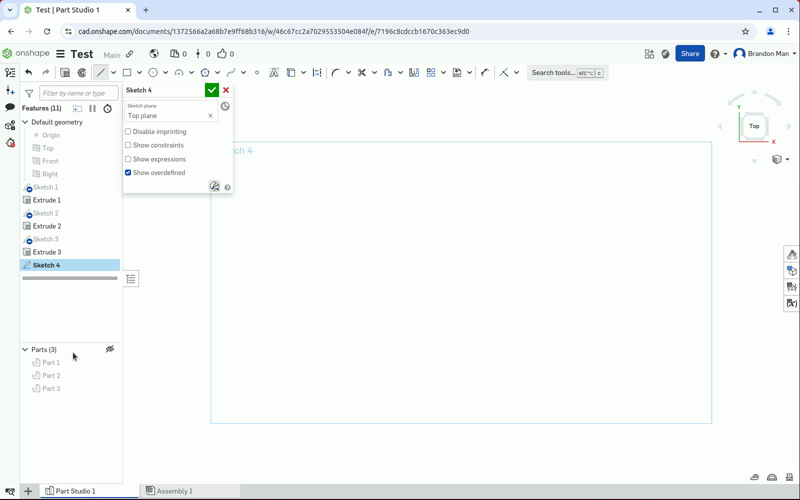
key_down(shift)
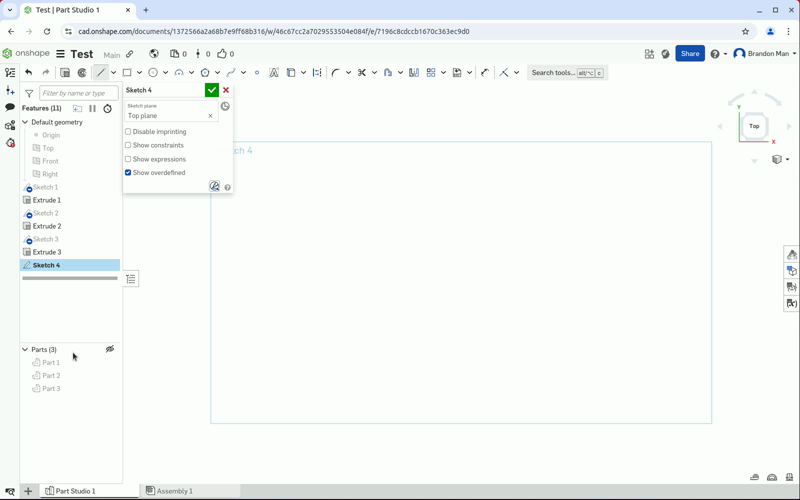
mouse_move(449, 282)
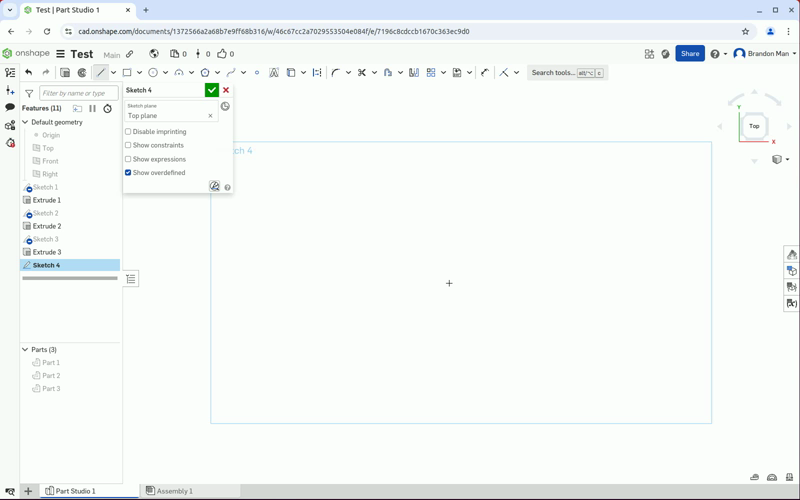
click(449, 282)
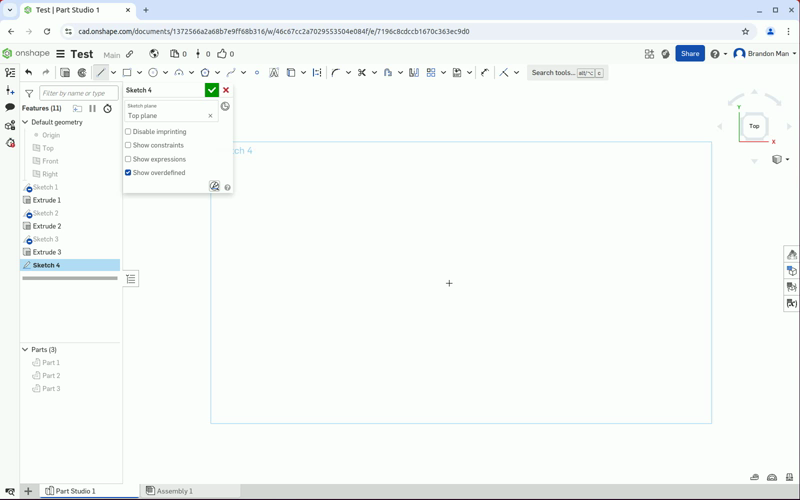
key_up(shift)
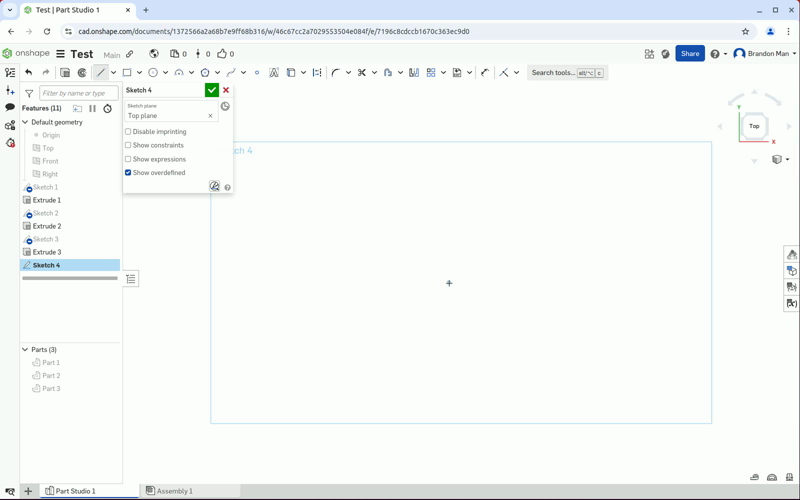
key_down(shift)
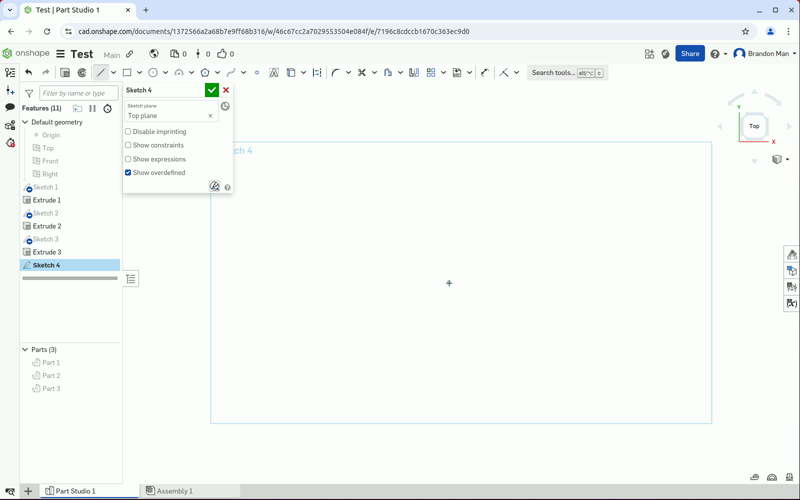
mouse_move(479, 282)
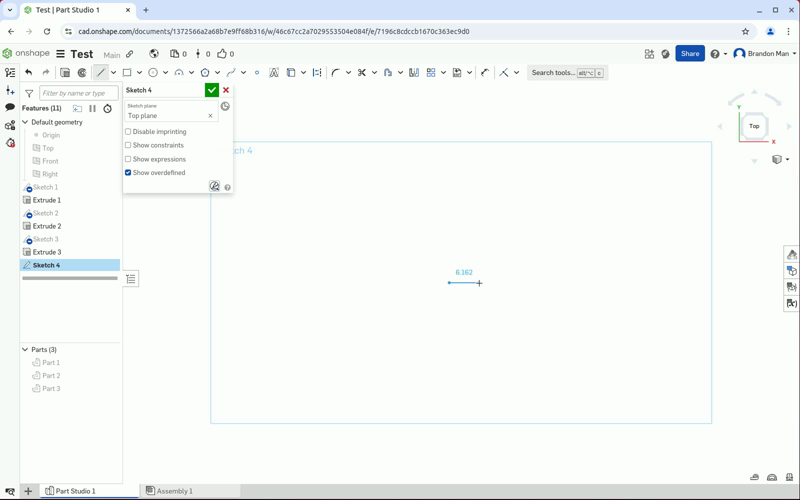
mouse_move(461, 282)
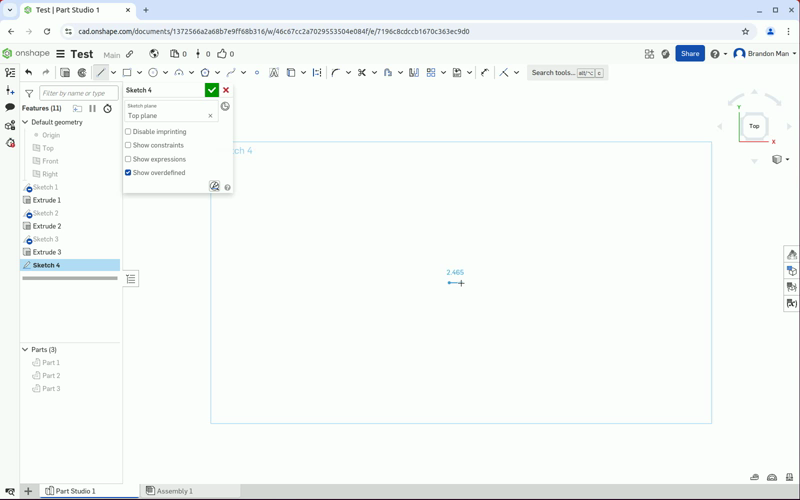
click(461, 282)
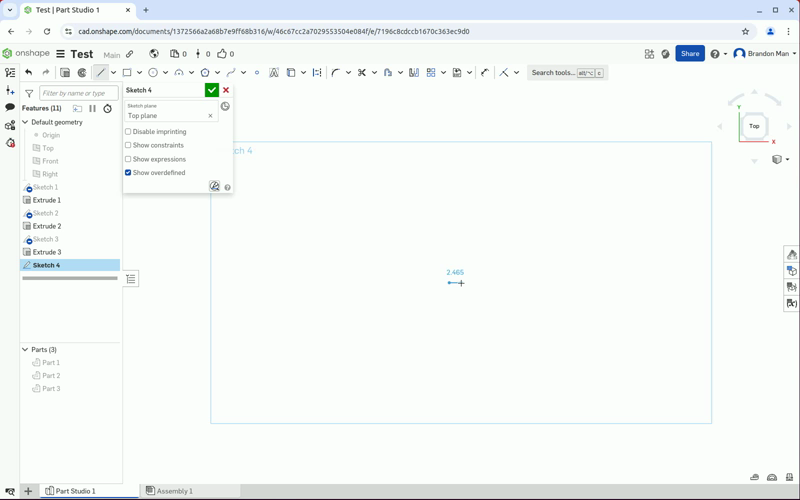
key_up(shift)
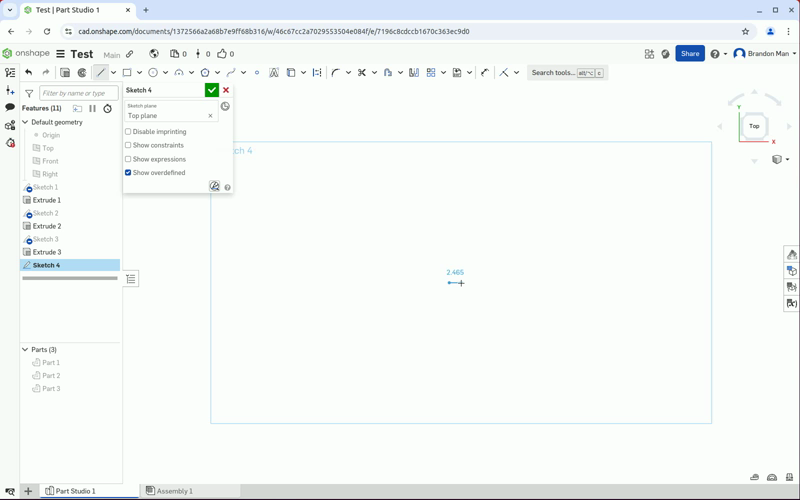
key_down(shift)
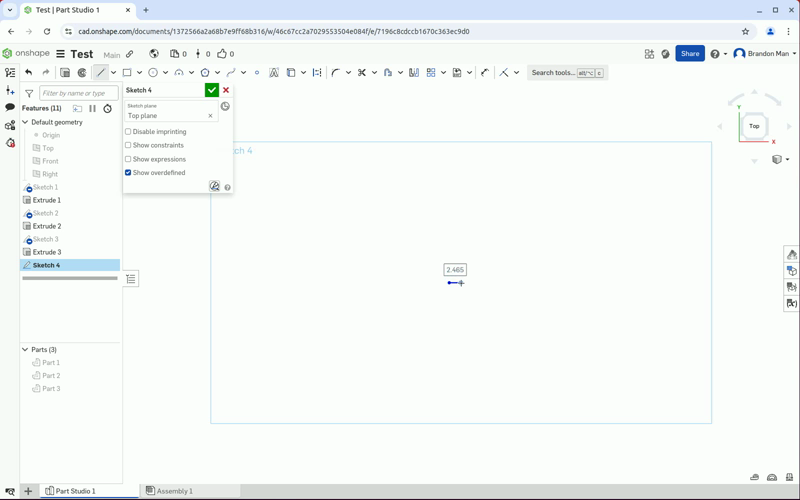
mouse_move(491, 282)
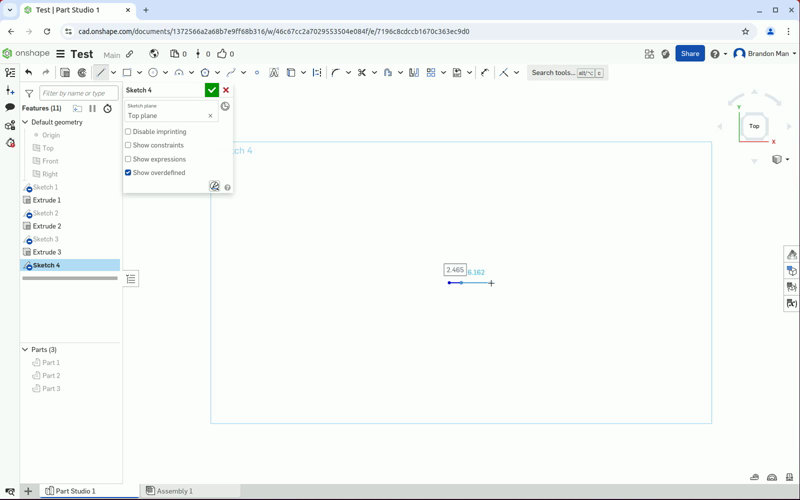
mouse_move(505, 282)
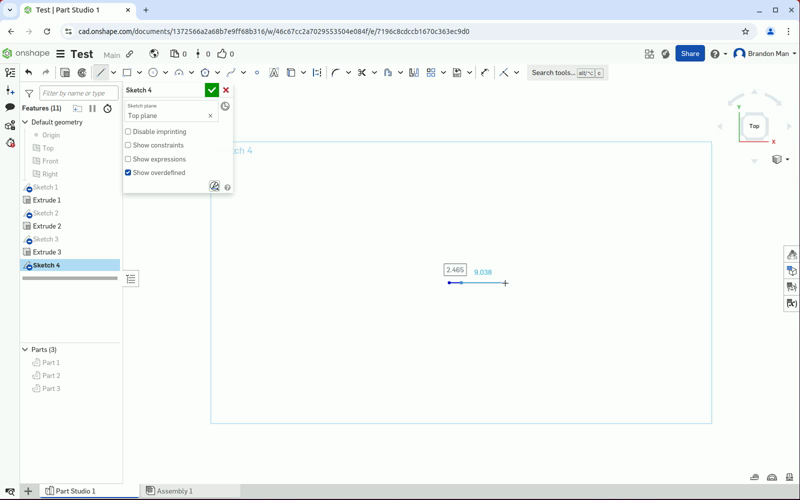
click(505, 282)
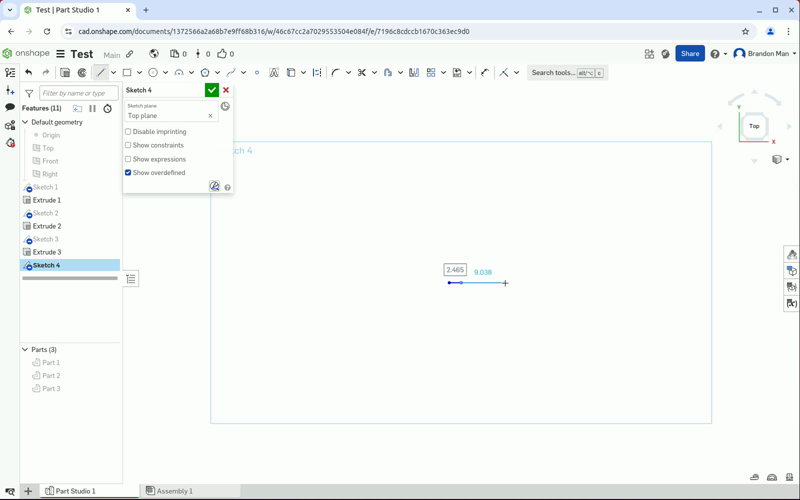
key_up(shift)
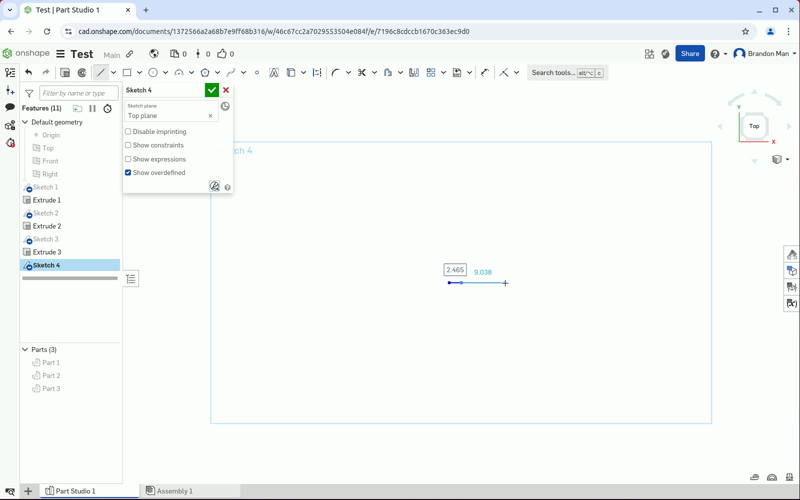
key_down(shift)
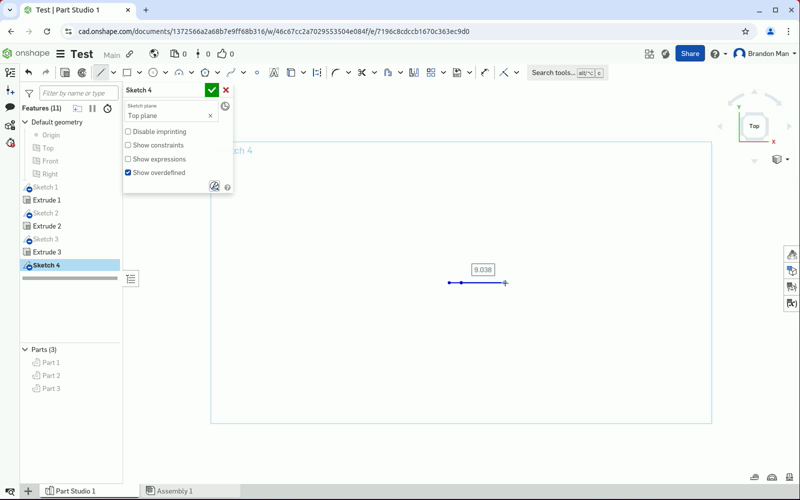
mouse_move(535, 282)
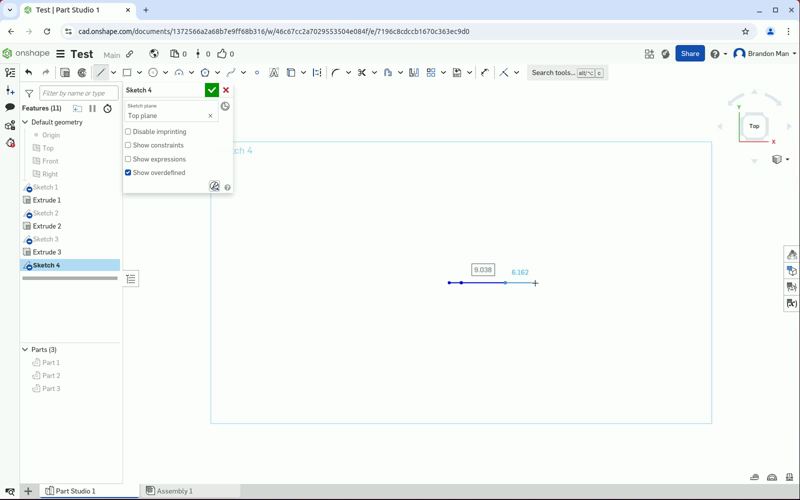
mouse_move(517, 282)
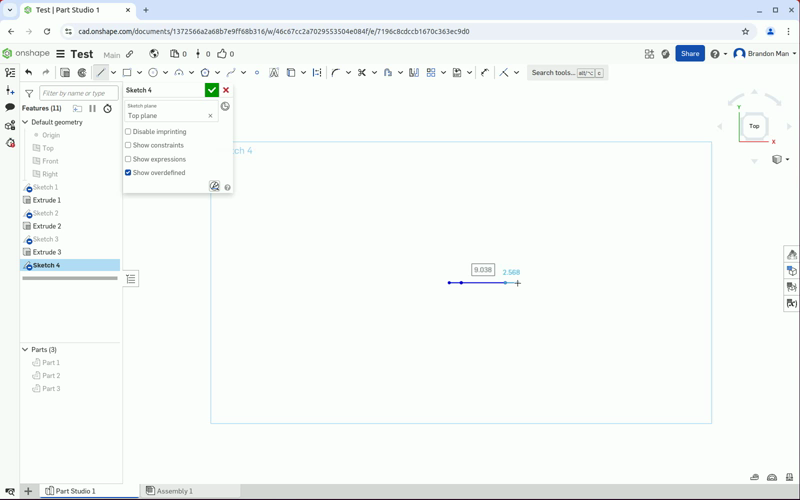
click(517, 282)
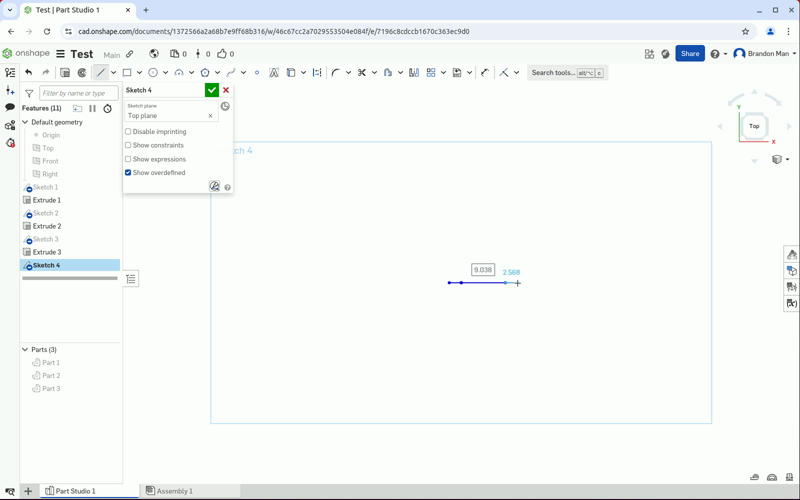
key_up(shift)
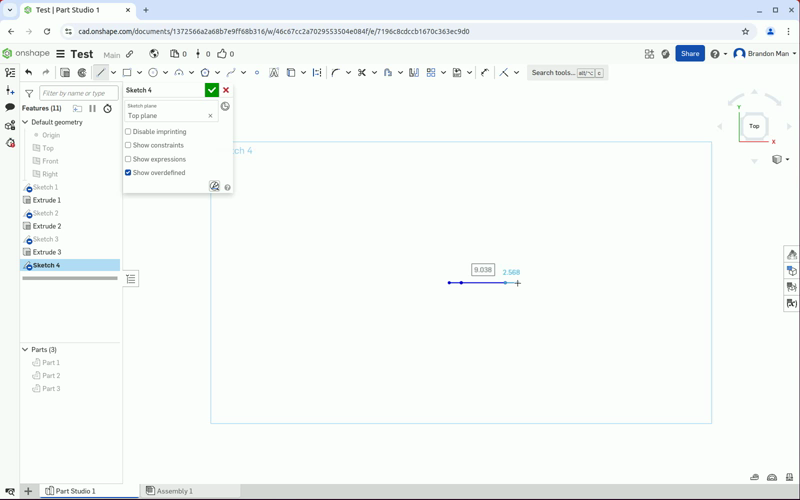
key_down(shift)
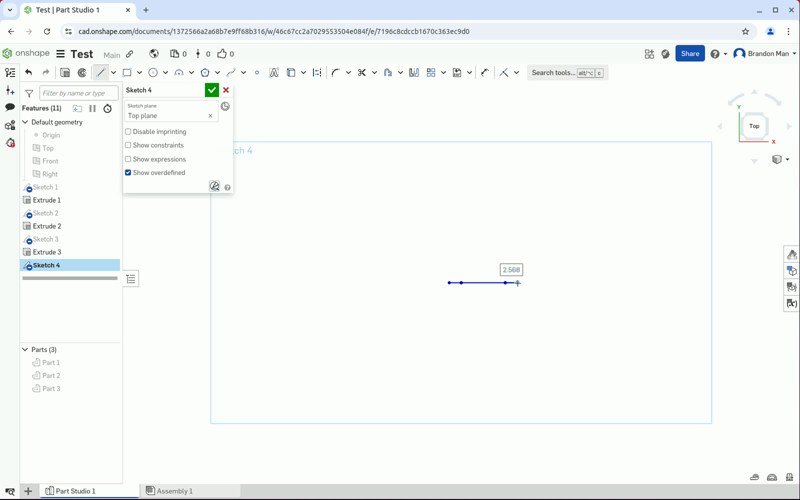
mouse_move(547, 282)
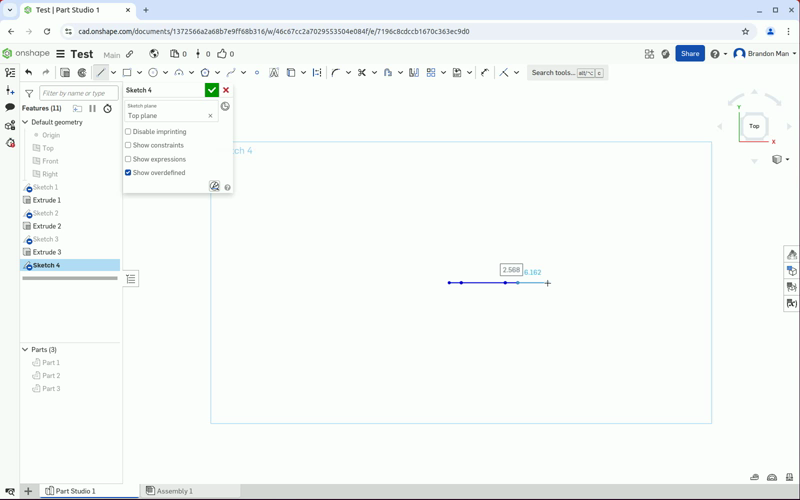
mouse_move(517, 270)
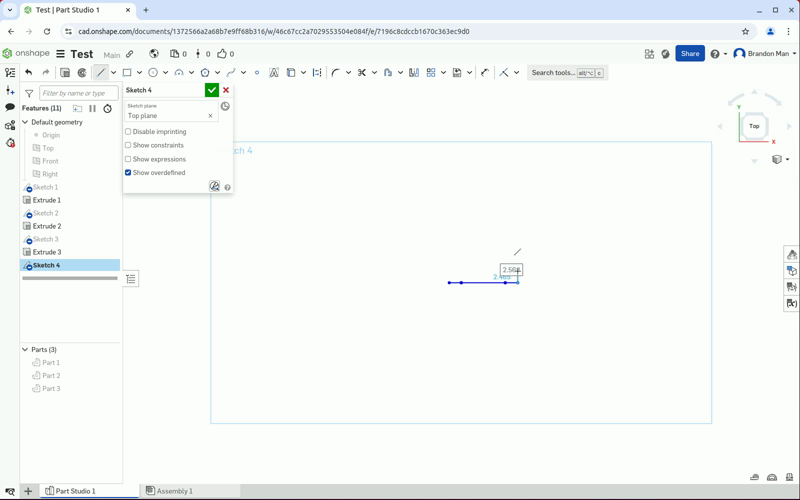
click(517, 270)
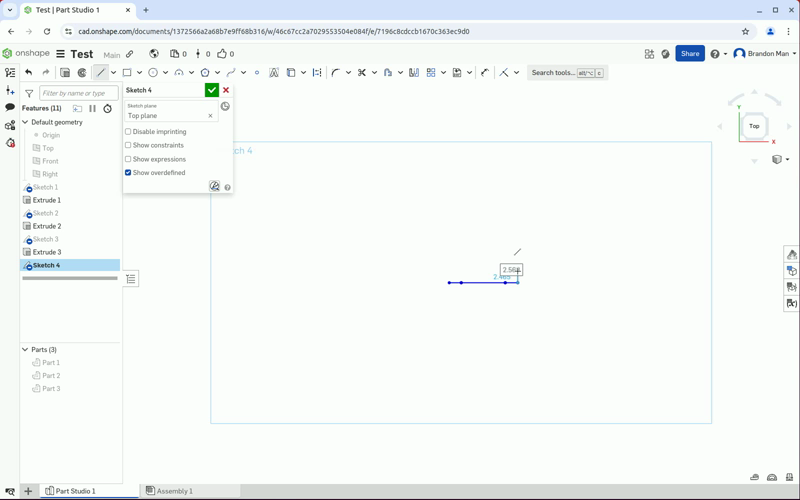
key_up(shift)
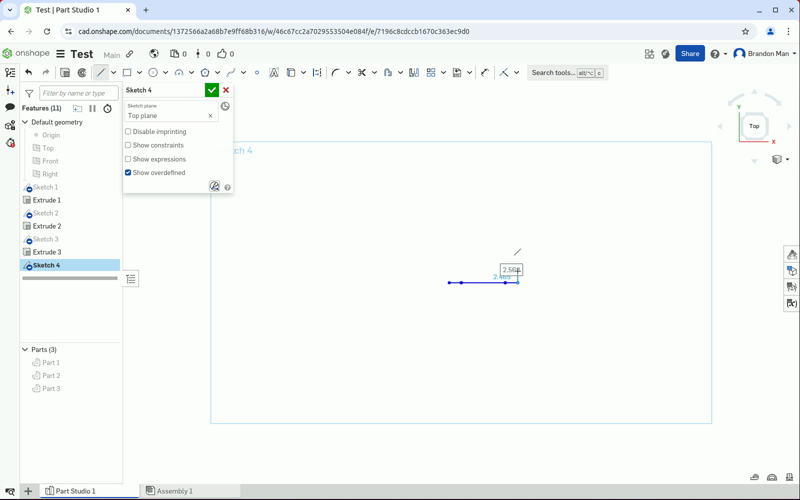
key_down(shift)
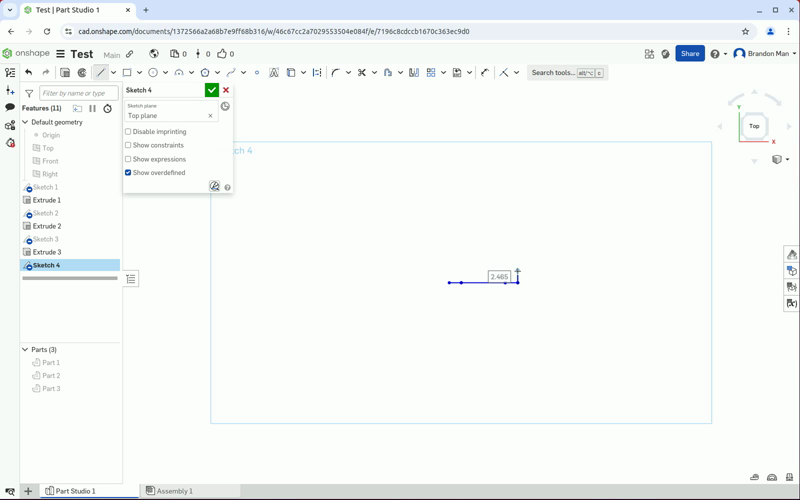
mouse_move(449, 270)
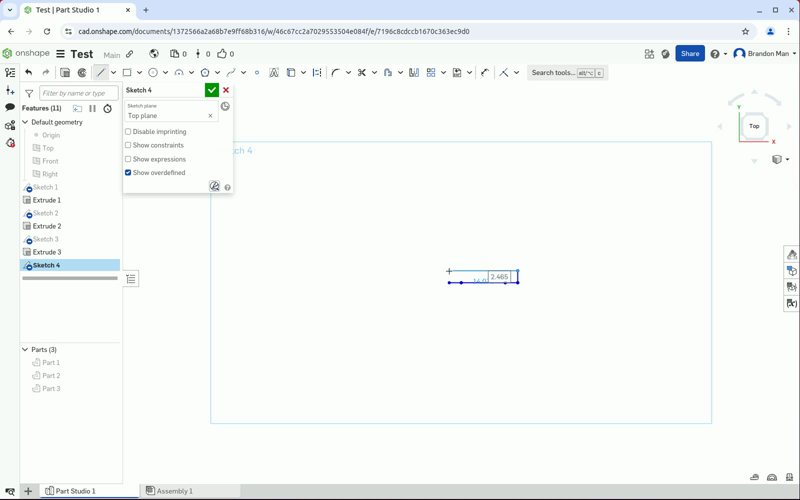
click(449, 270)
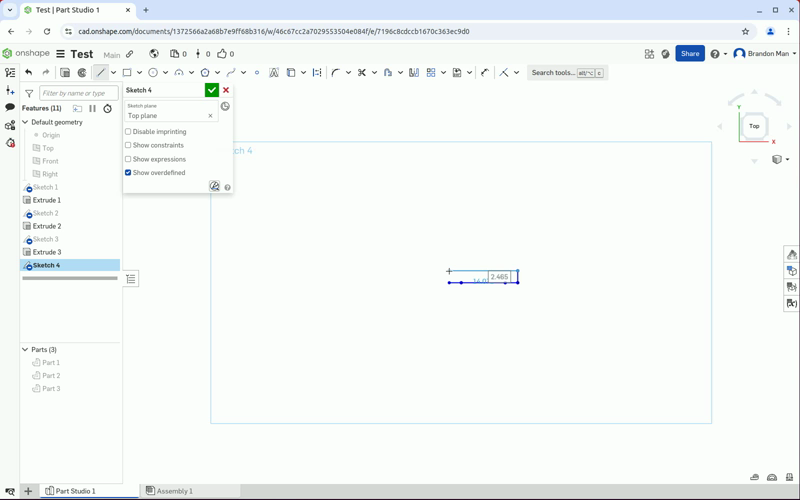
key_up(shift)
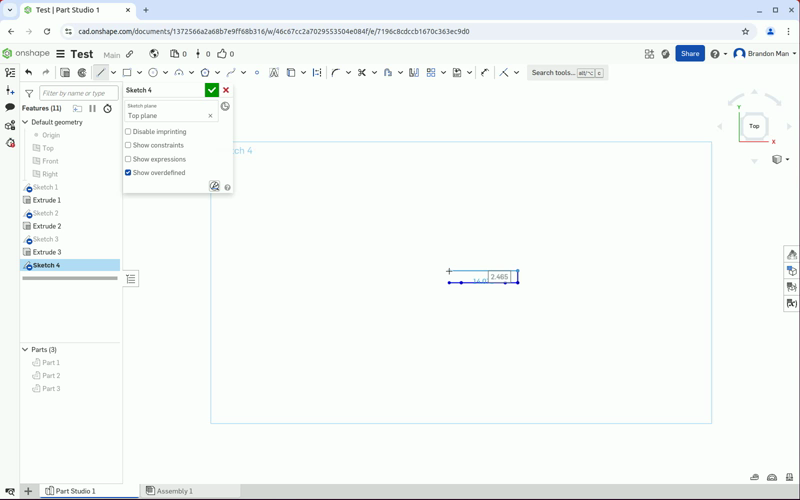
mouse_move(479, 270)
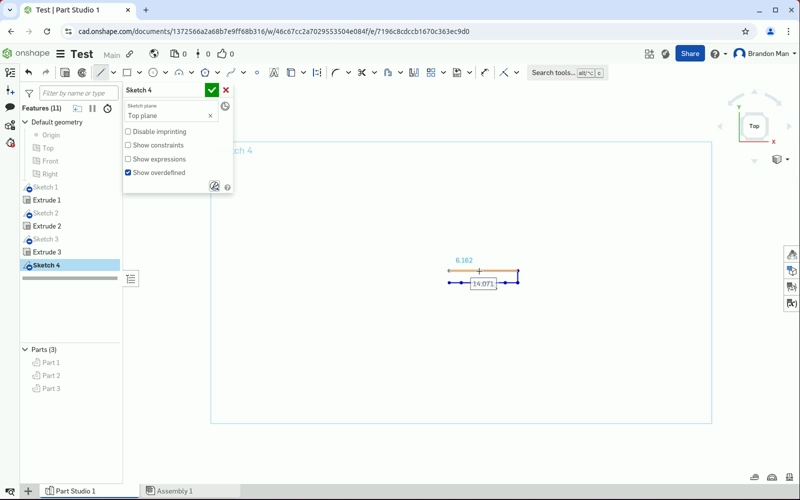
key_down(shift)
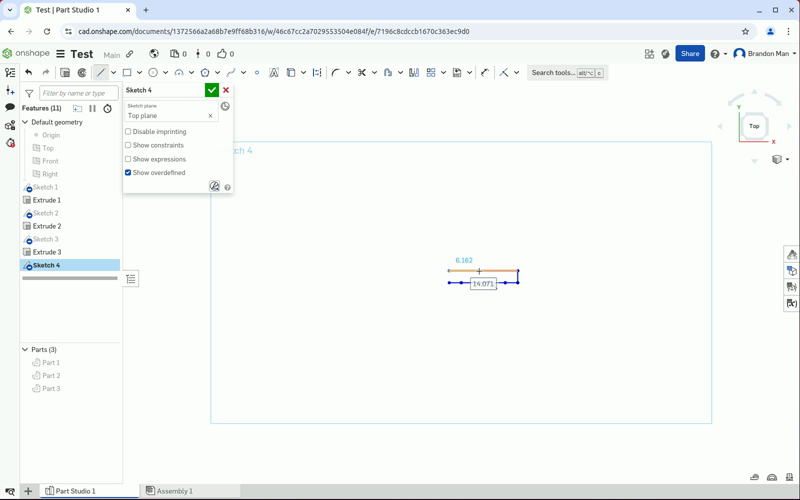
mouse_move(449, 282)
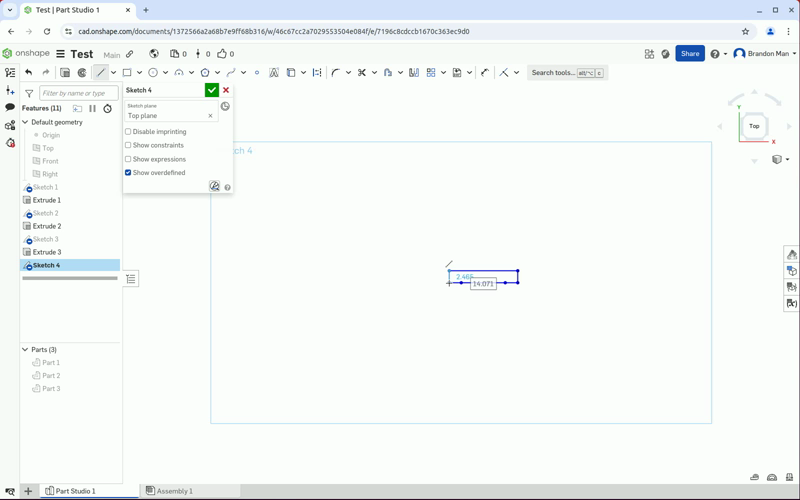
key_up(shift)
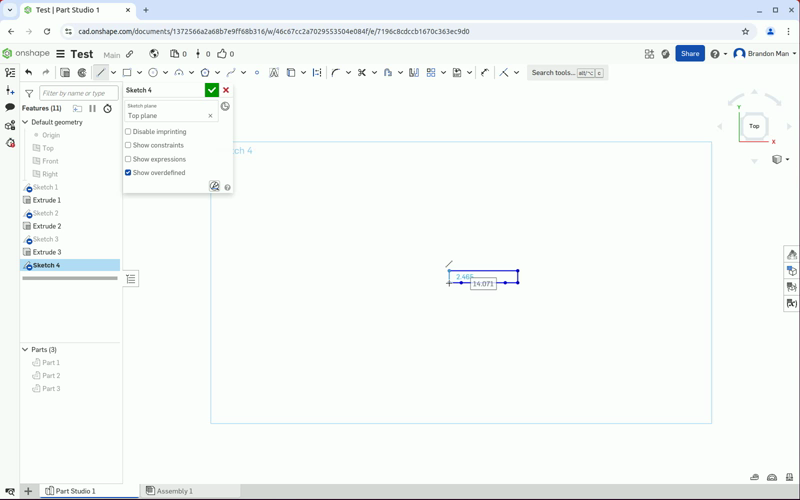
click(449, 282)
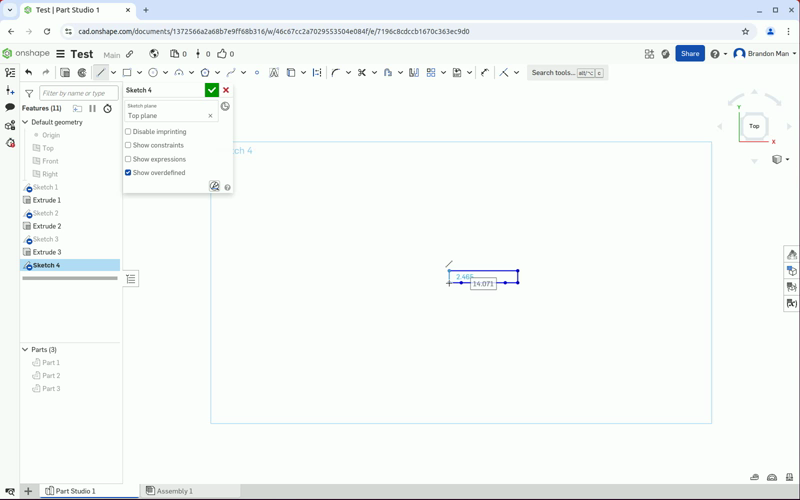
key(esc)
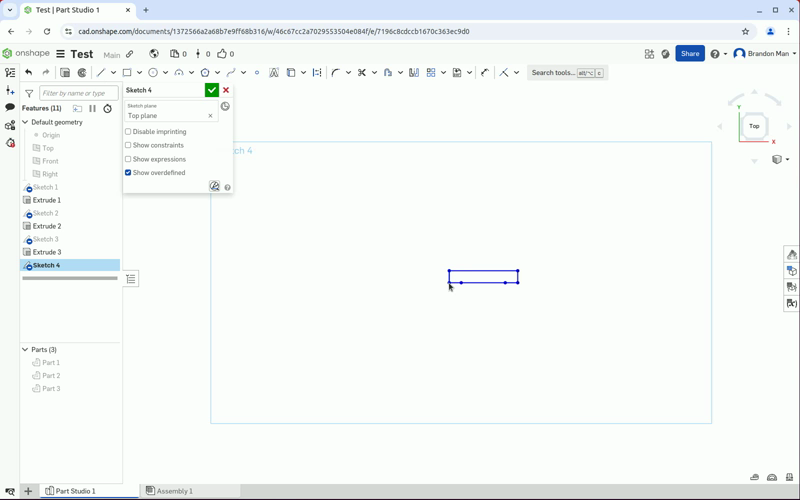
mouse_move(470, 281)
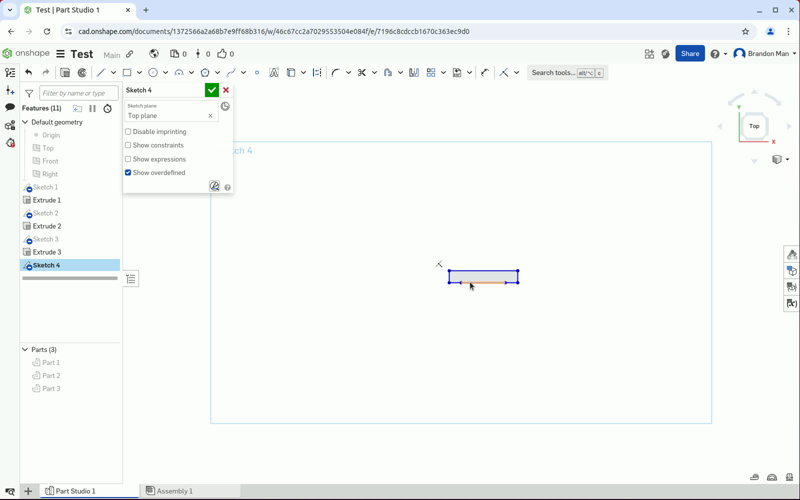
scroll(6)
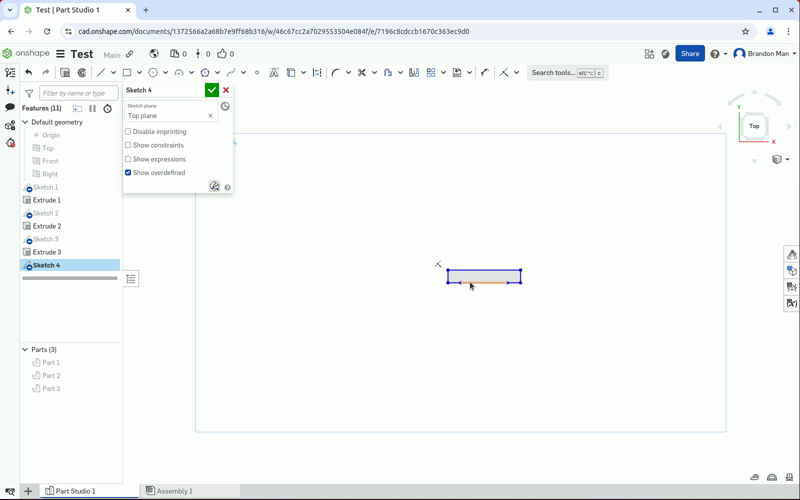
scroll(6)
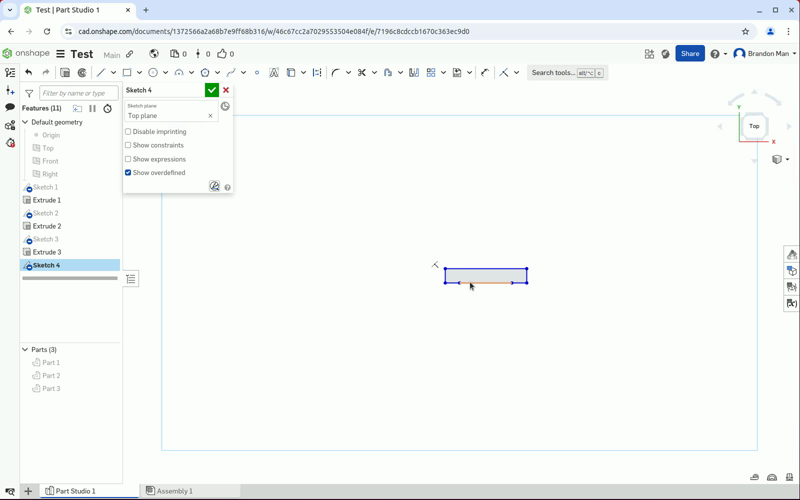
scroll(6)
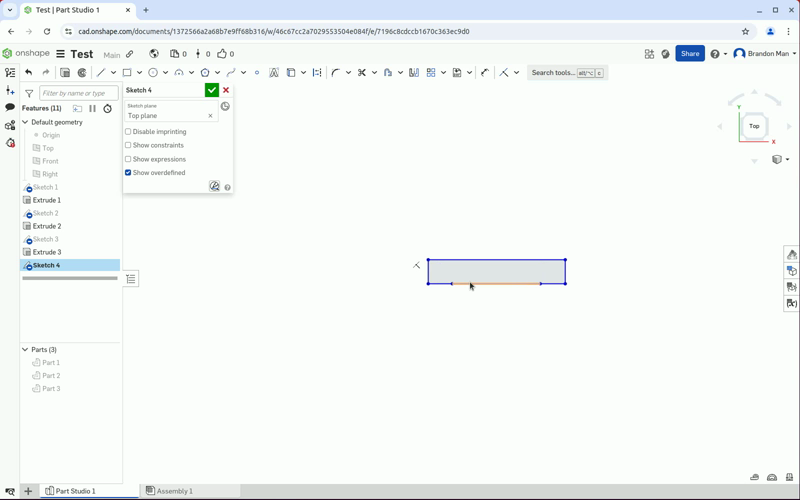
scroll(6)
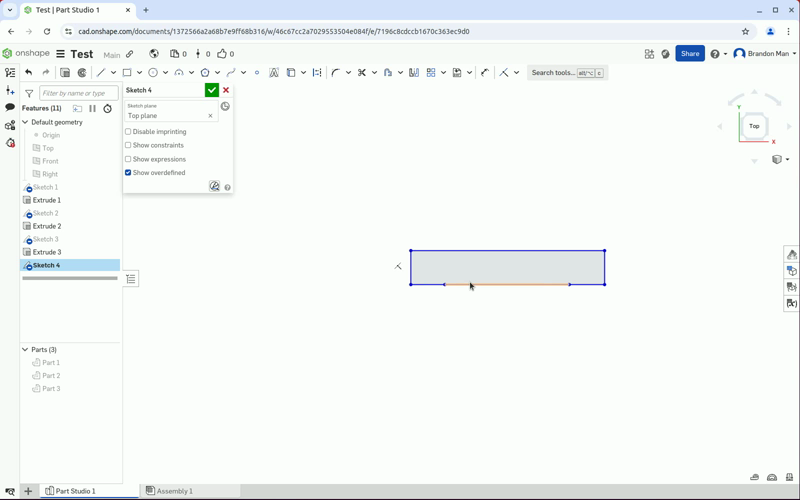
scroll(6)
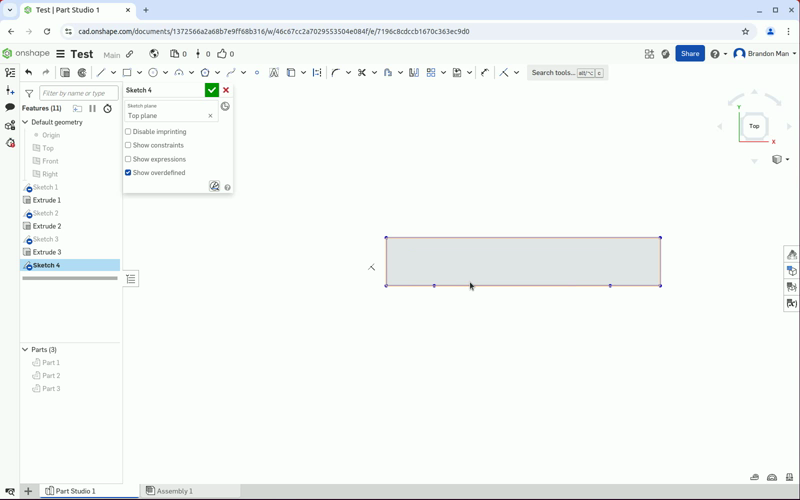
scroll(6)
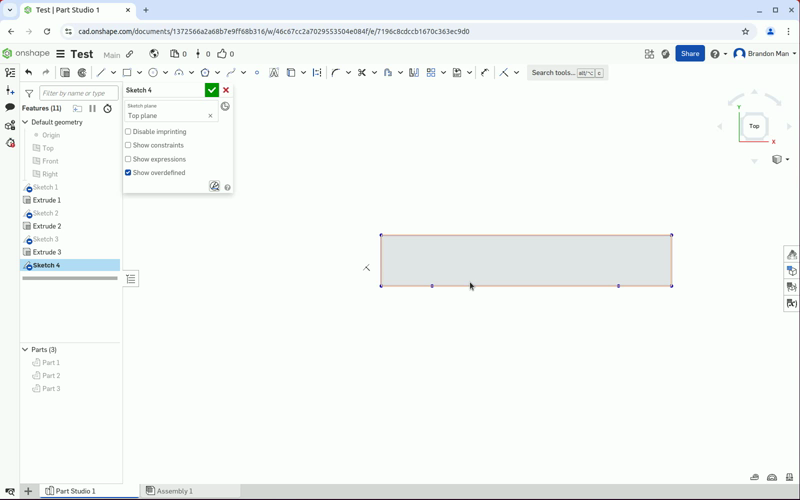
scroll(6)
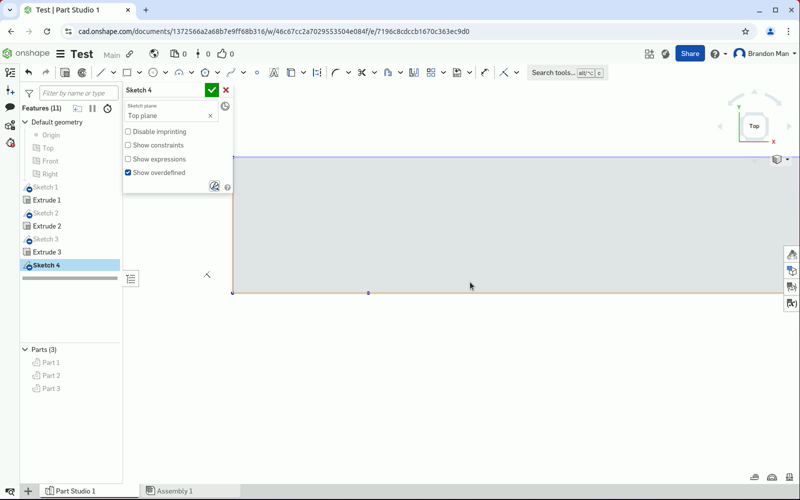
click(470, 281)
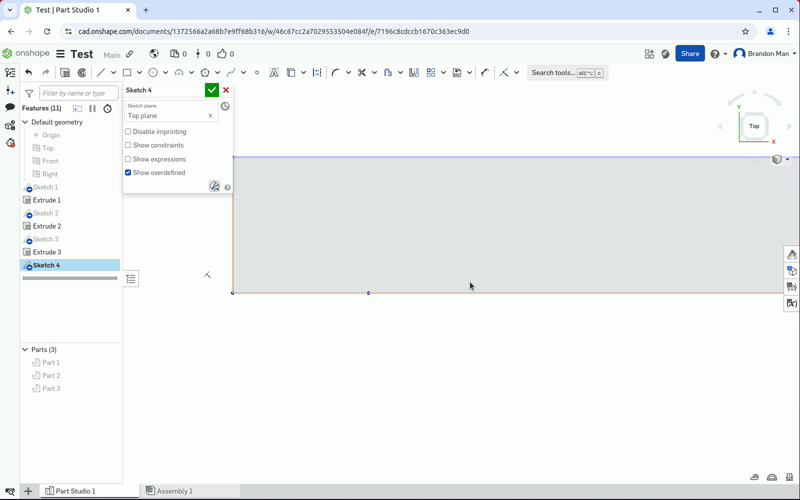
scroll(-6)
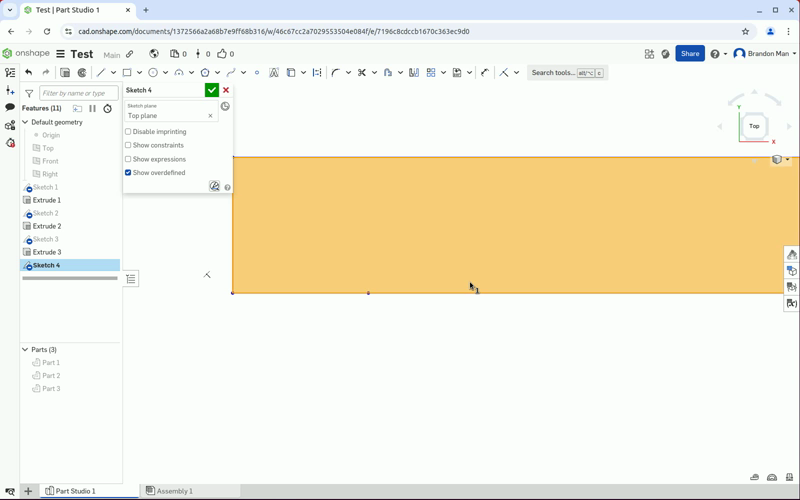
scroll(-6)
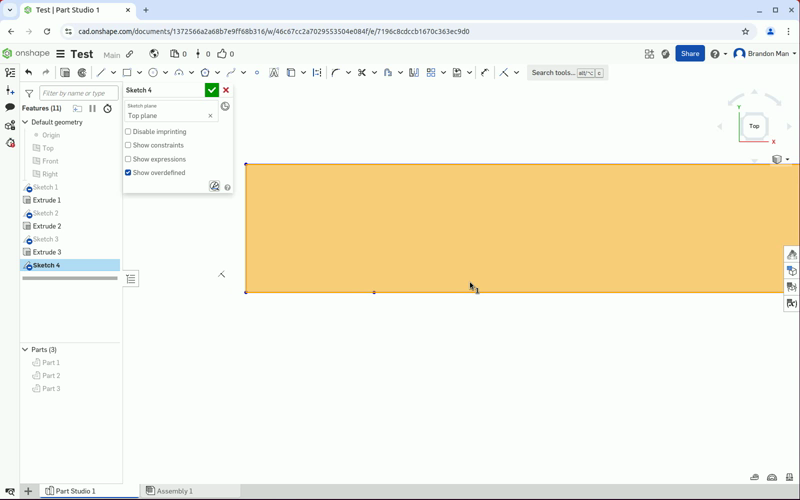
scroll(-6)
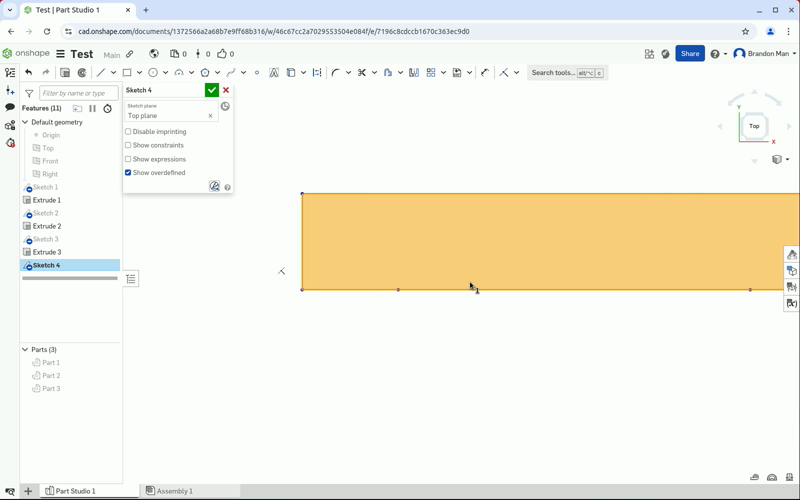
scroll(-6)
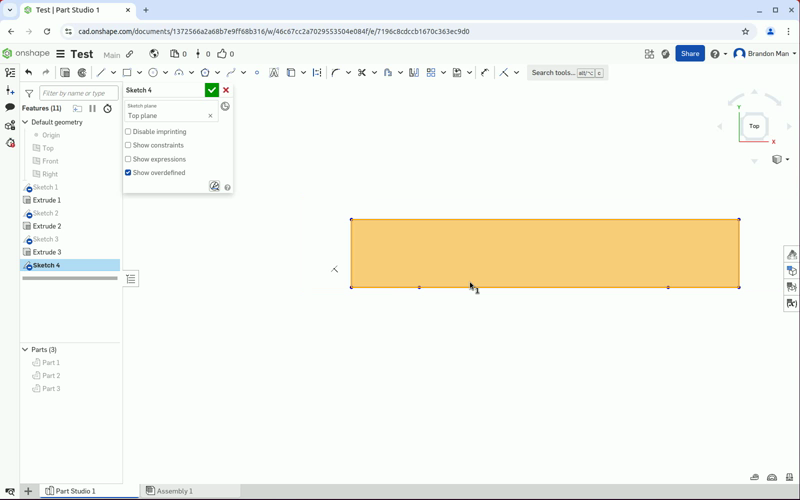
scroll(-6)
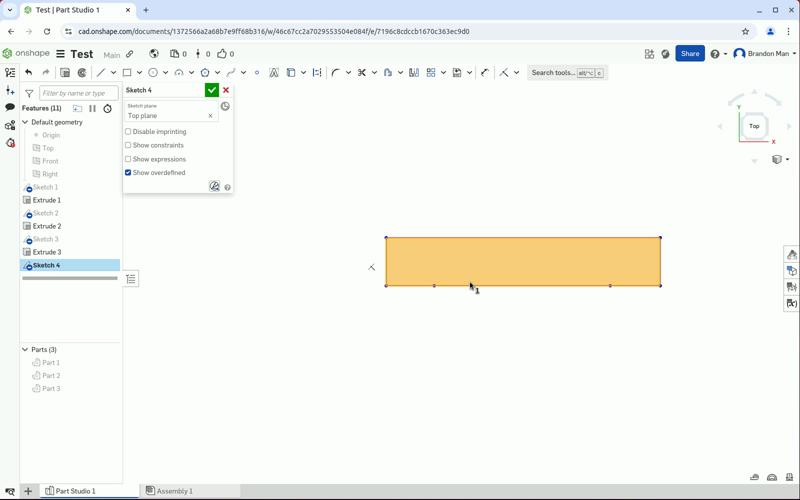
scroll(-6)
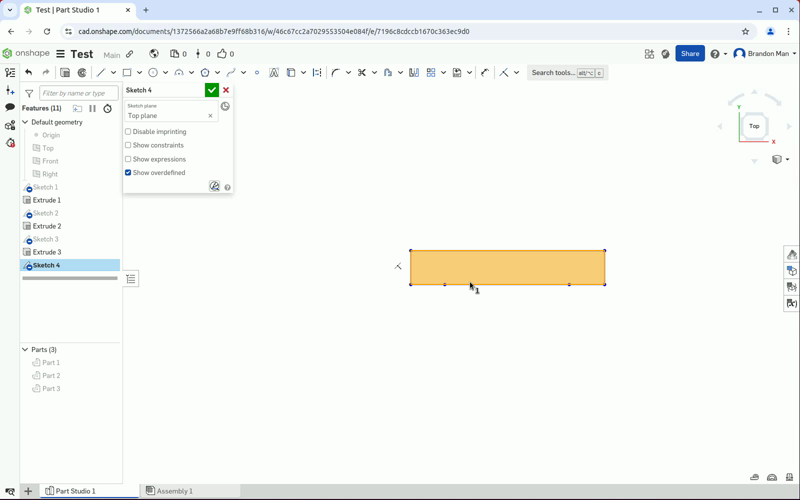
scroll(-6)
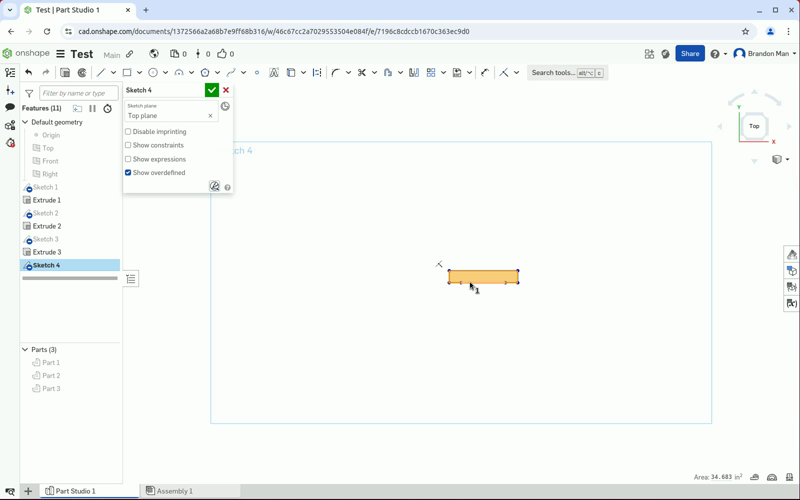
mouse_move(73, 352)
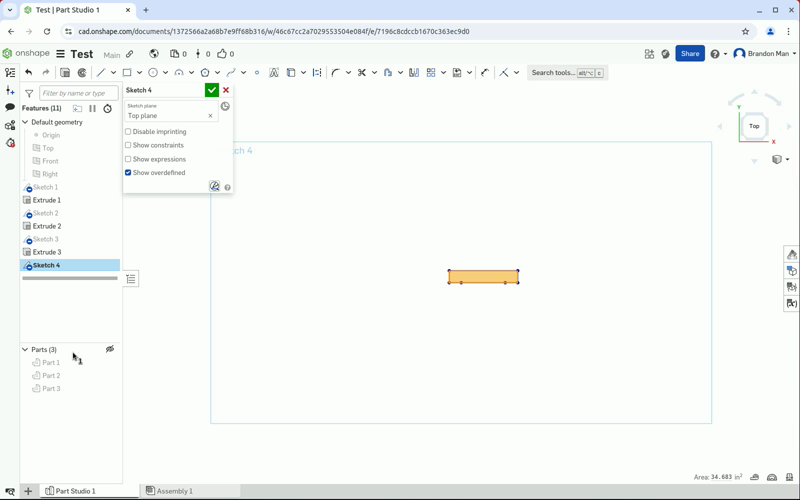
key(shift+y)
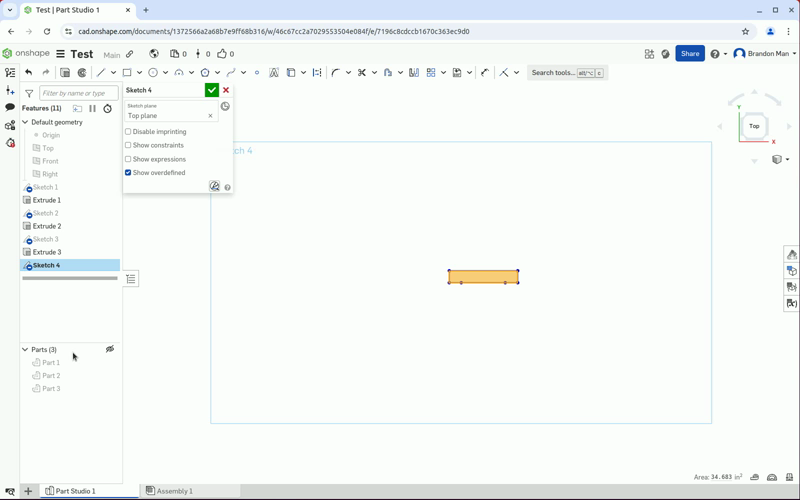
key(shift+e)
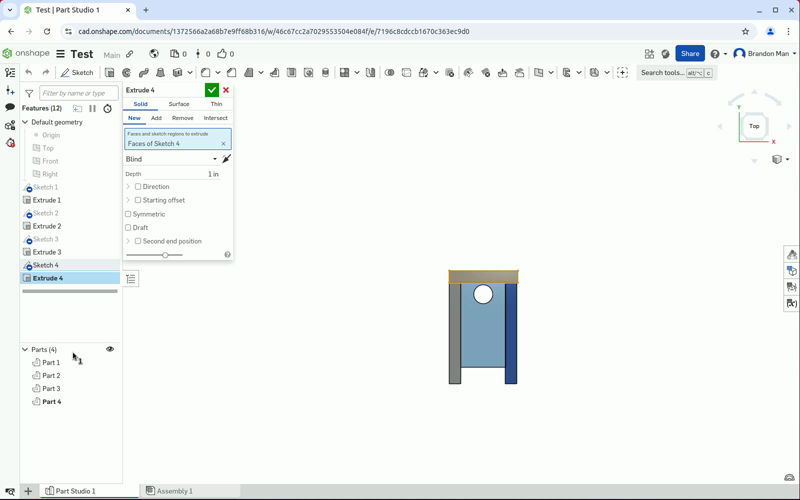
mouse_move(143, 106)
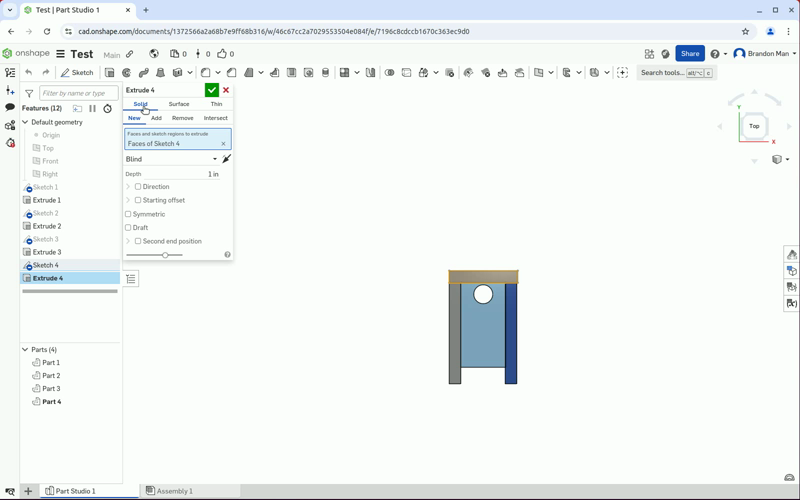
click(143, 106)
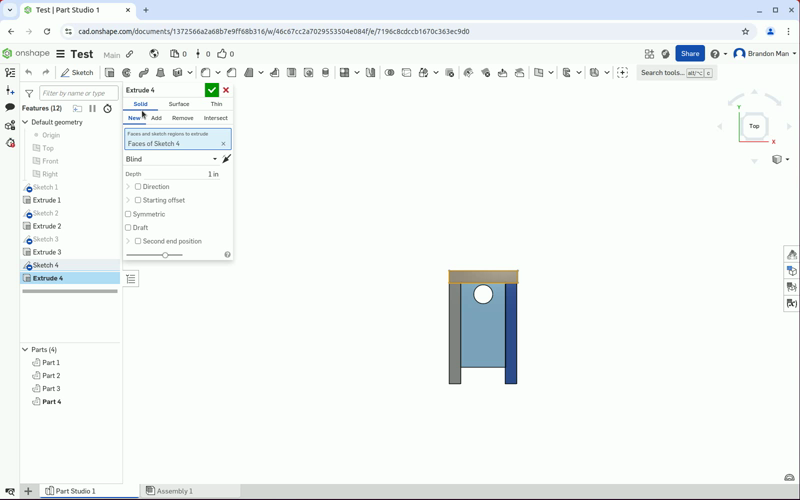
mouse_move(137, 120)
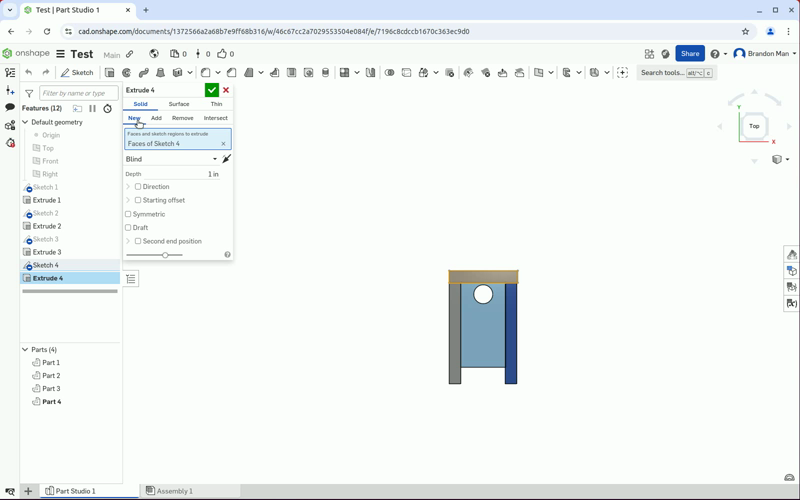
click(137, 120)
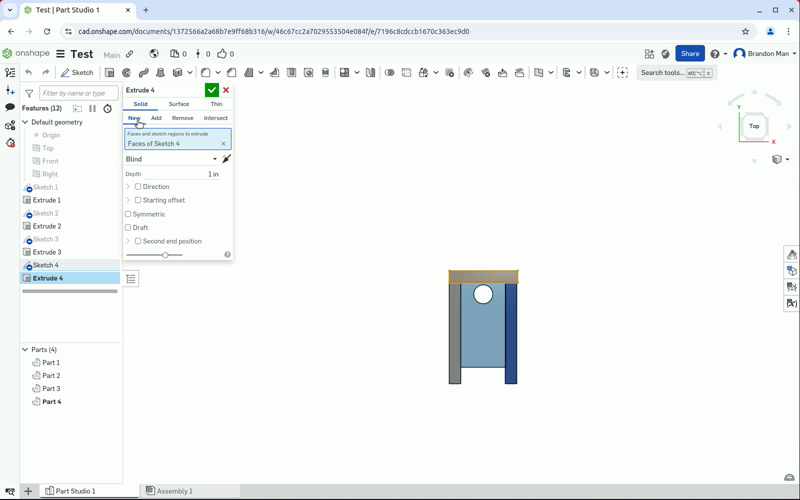
key(tab, 4)
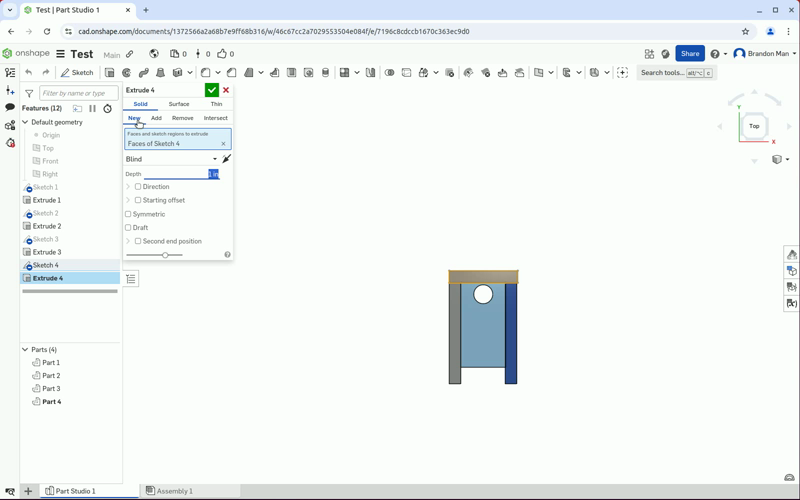
text(3.129)
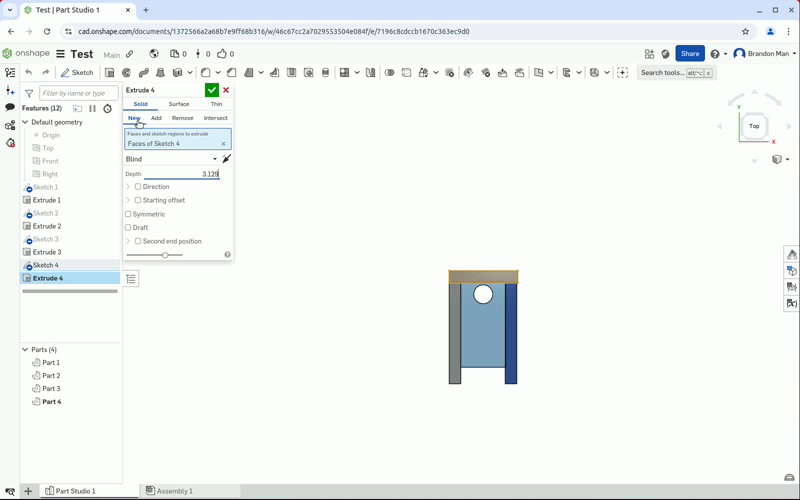
key(enter)
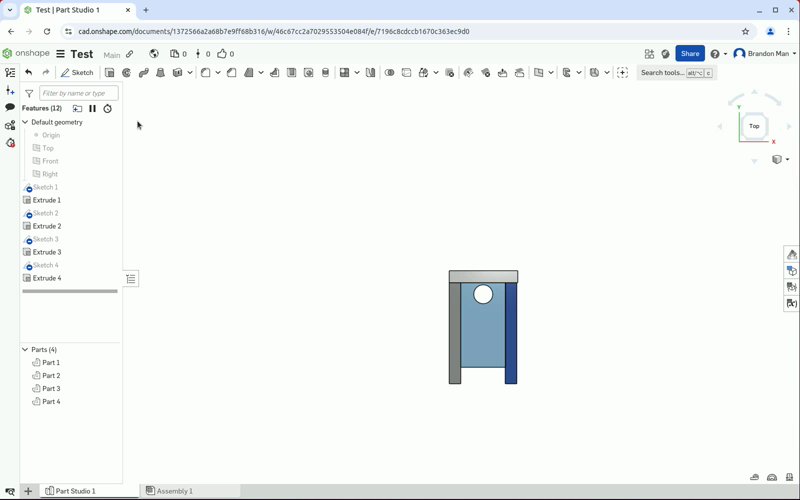
key(shift+h)
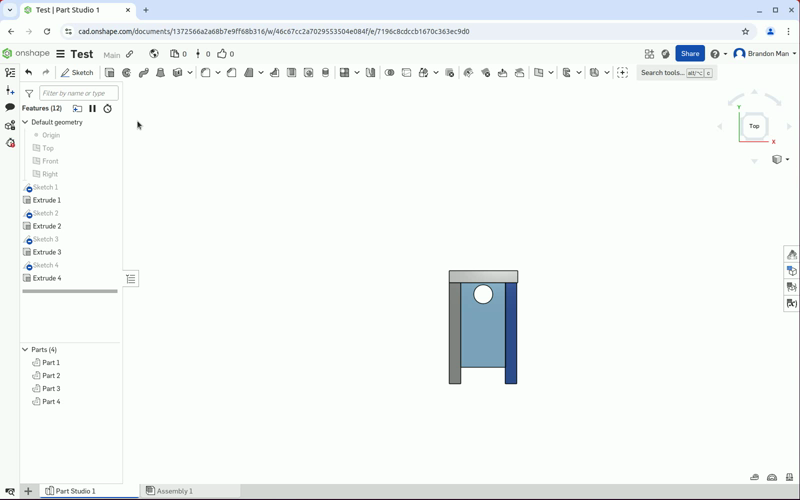
key(shift+h)
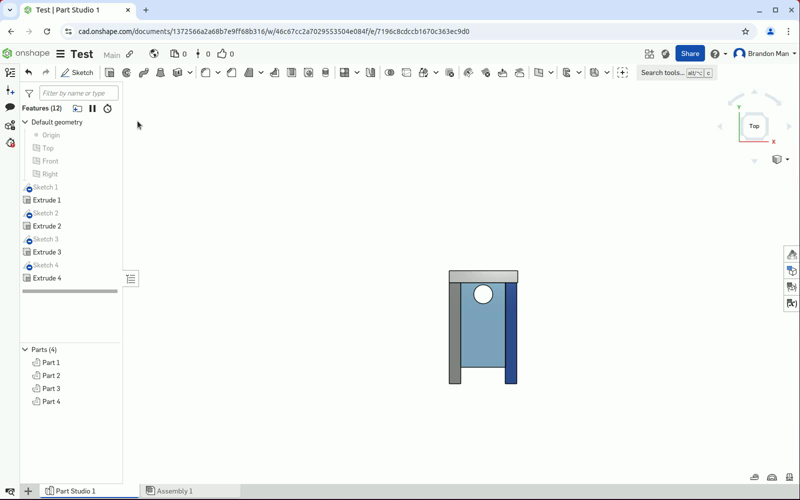
mouse_move(73, 189)
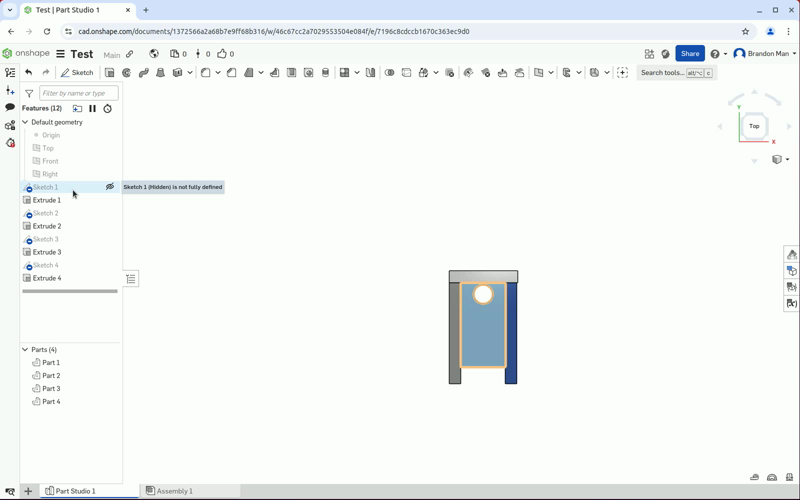
click(73, 189)
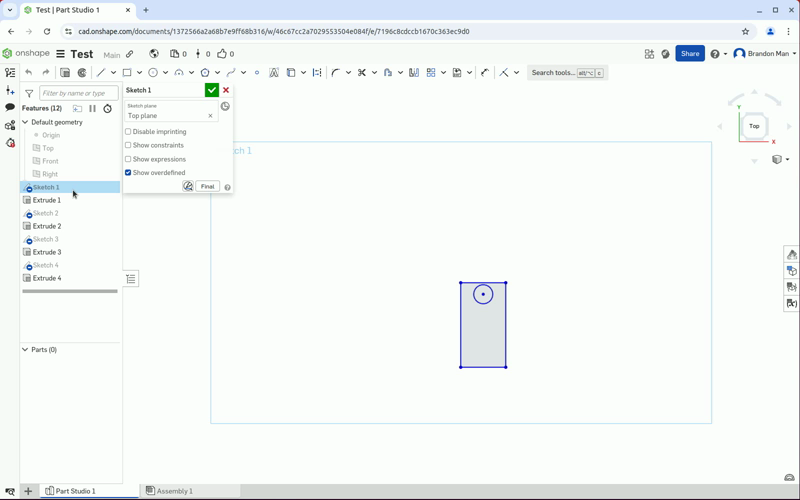
mouse_move(229, 92)
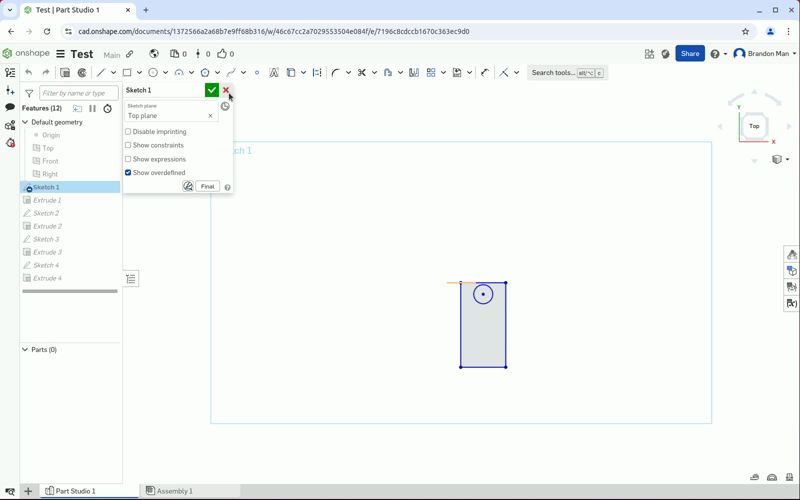
click(229, 92)
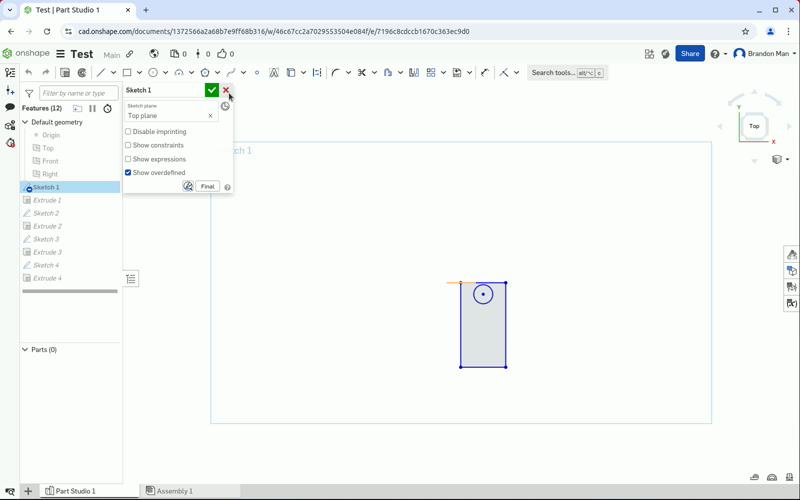
key(shift+s)
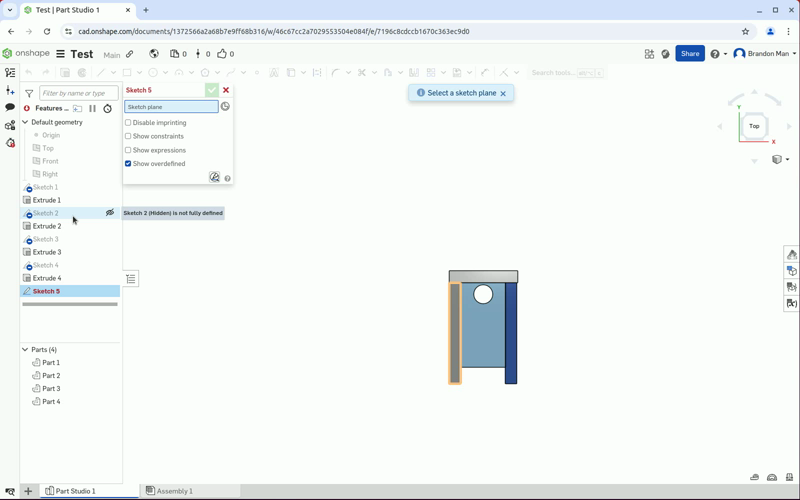
scroll(3)
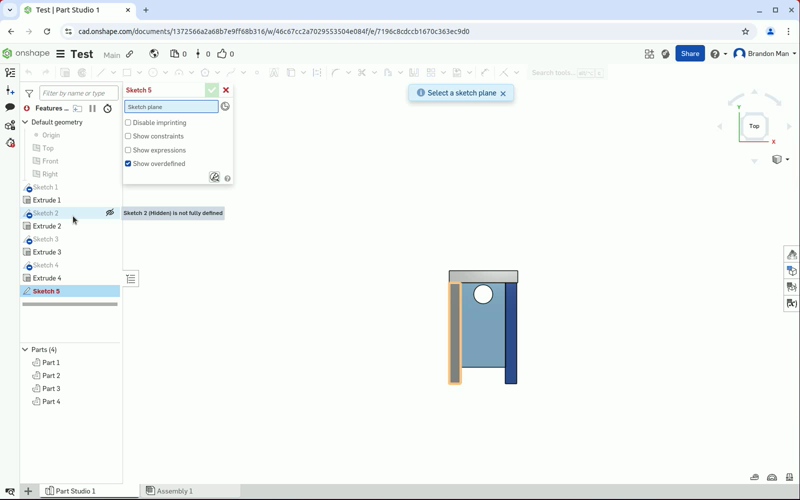
mouse_move(73, 150)
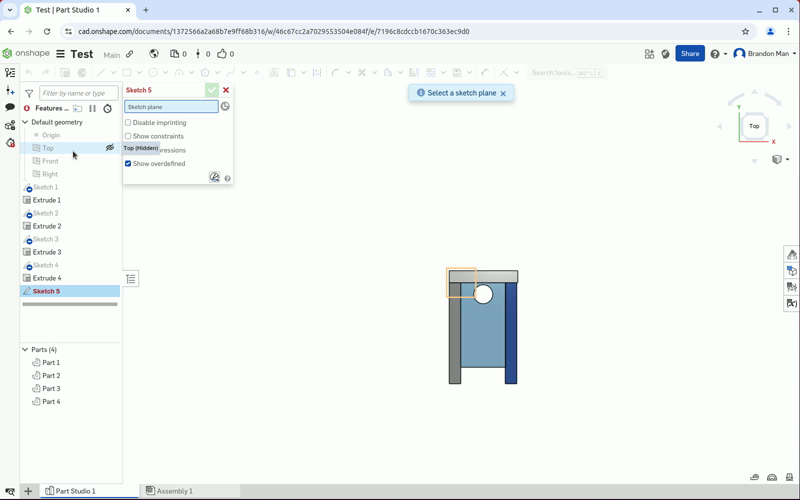
click(73, 150)
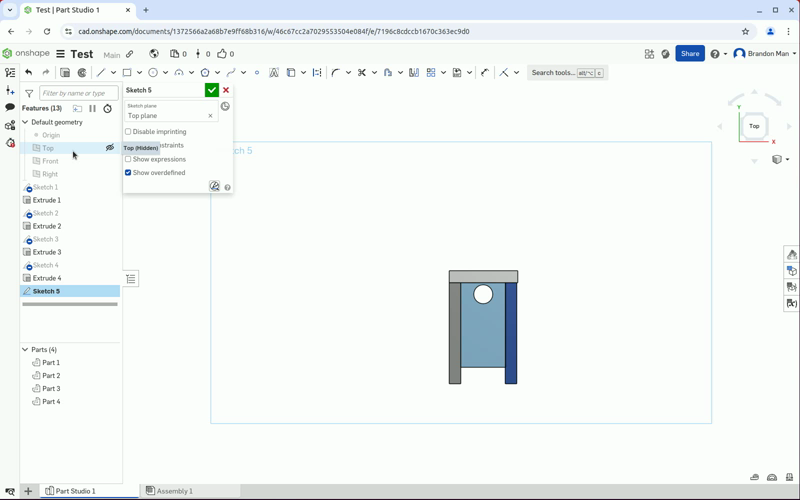
mouse_move(73, 352)
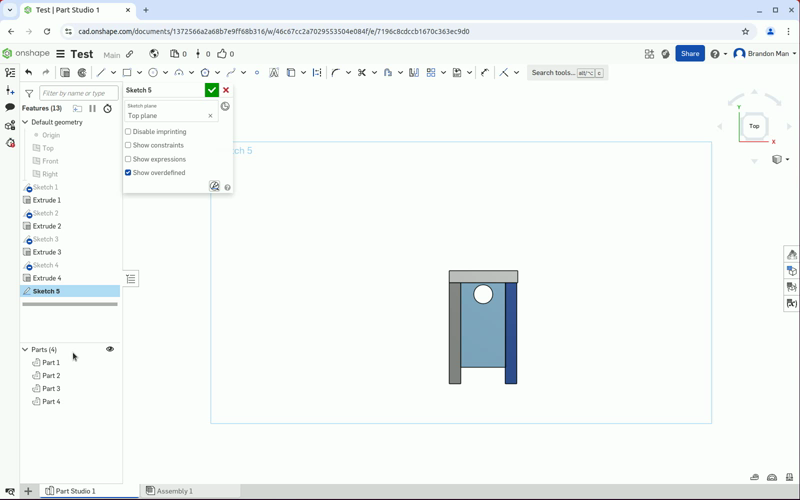
key(y)
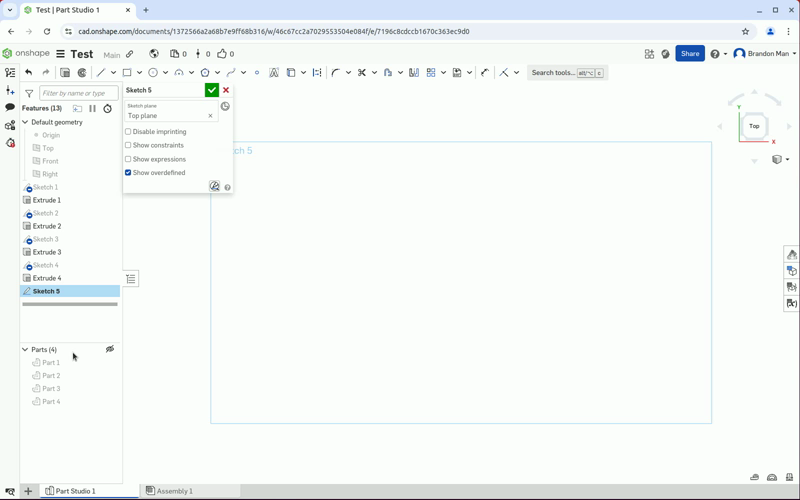
key(l)
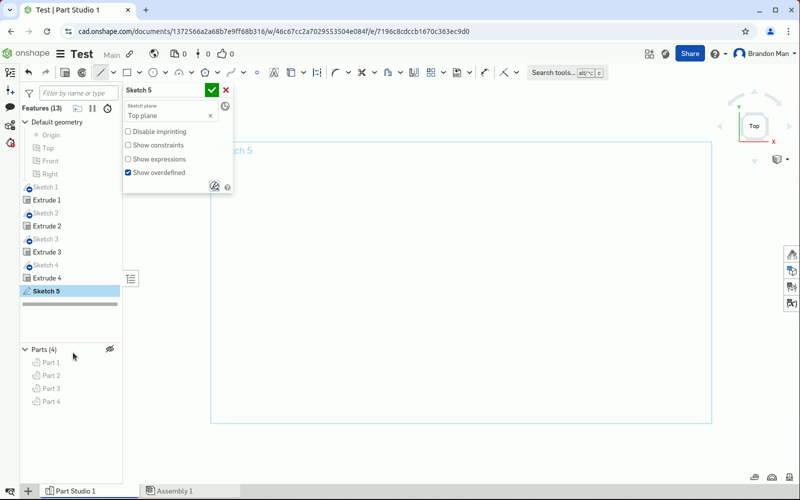
key_down(shift)
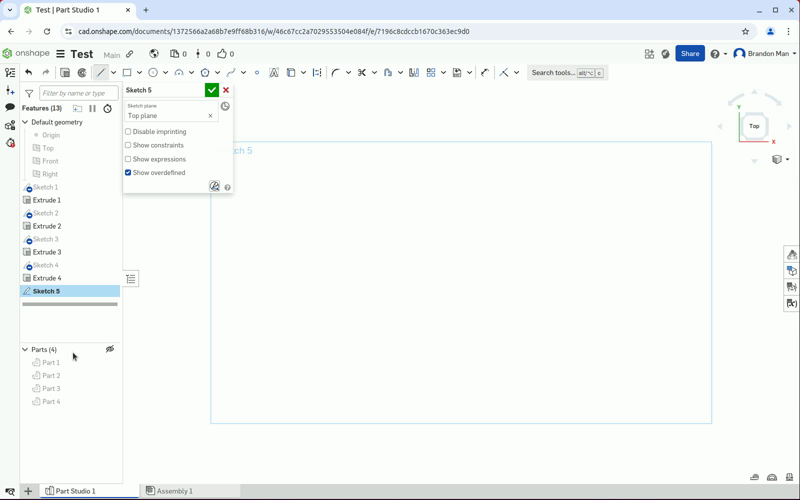
mouse_move(449, 395)
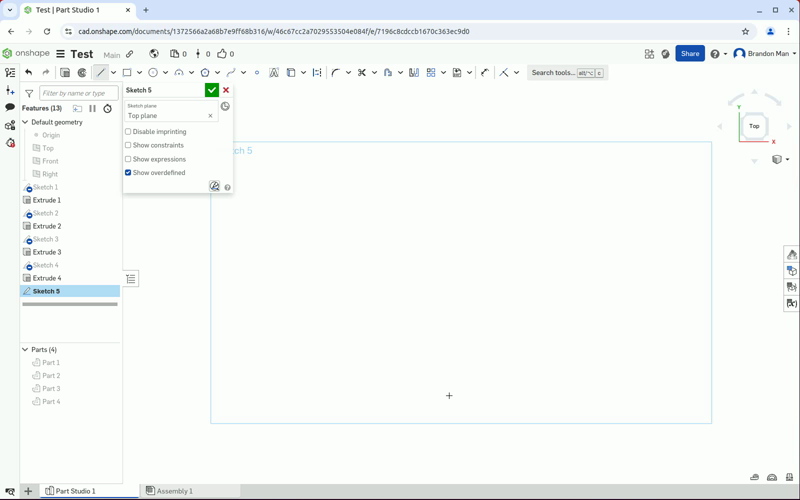
click(449, 395)
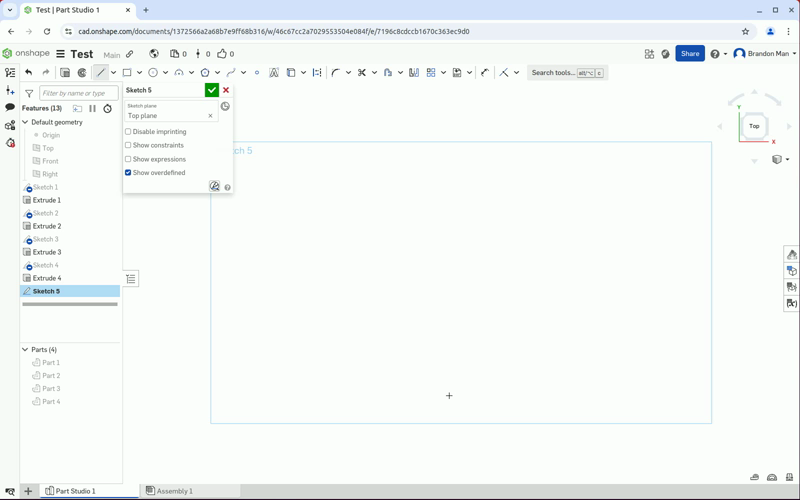
key_up(shift)
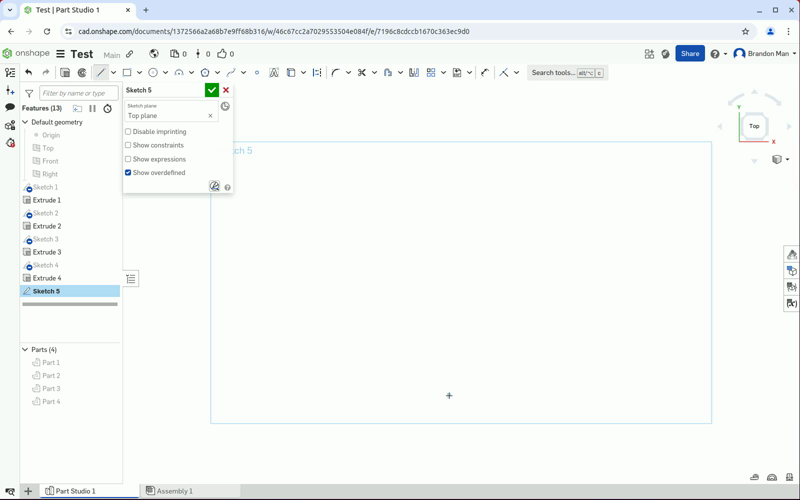
key_down(shift)
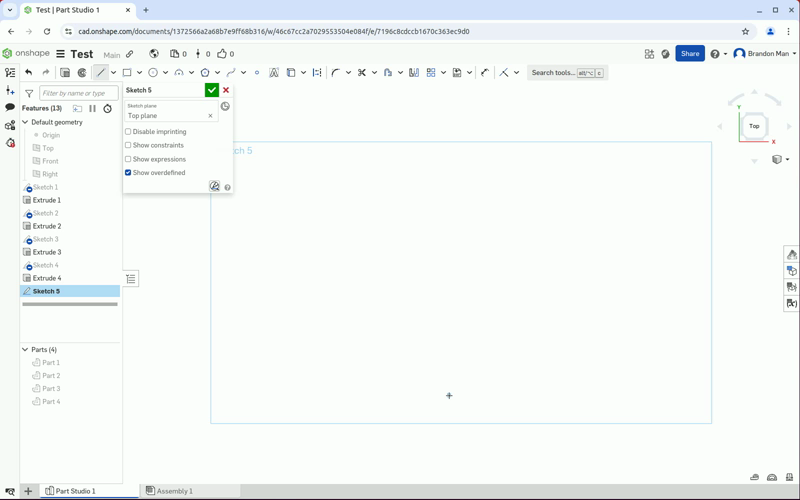
mouse_move(517, 395)
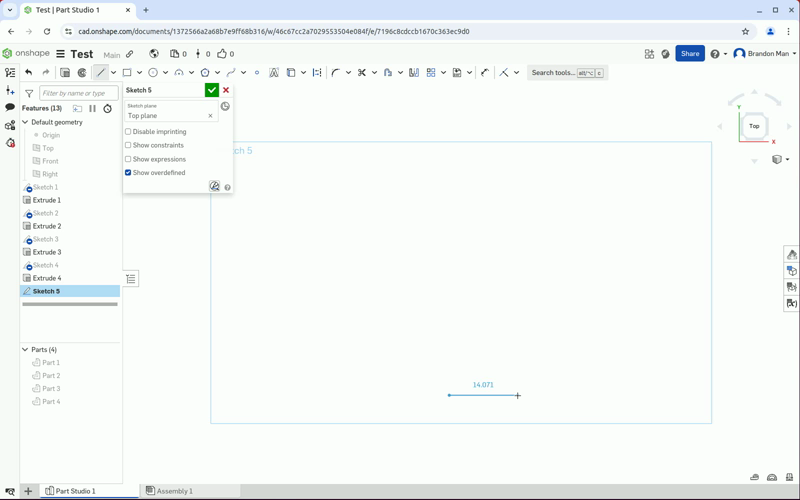
click(517, 395)
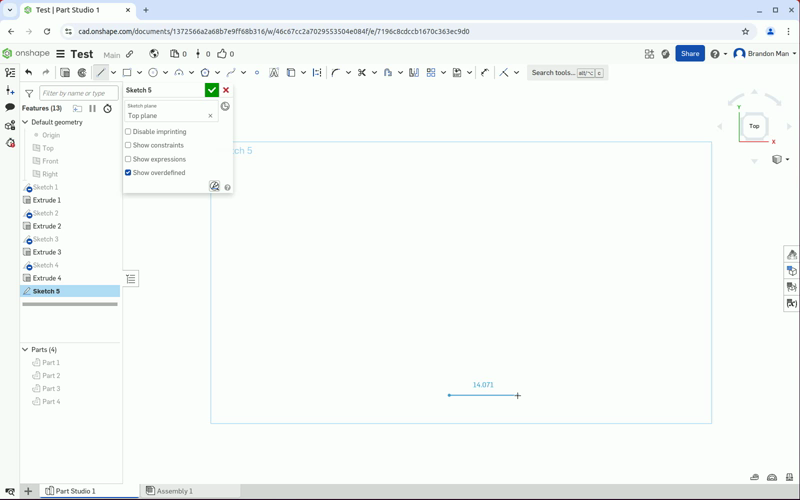
key_up(shift)
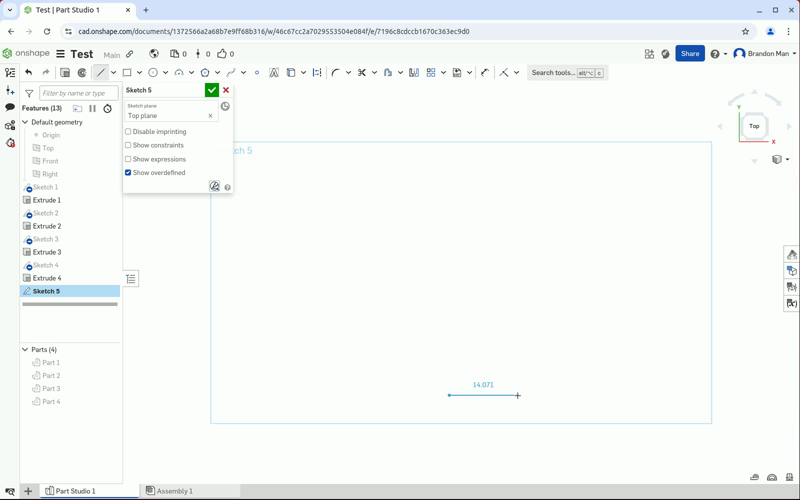
key_down(shift)
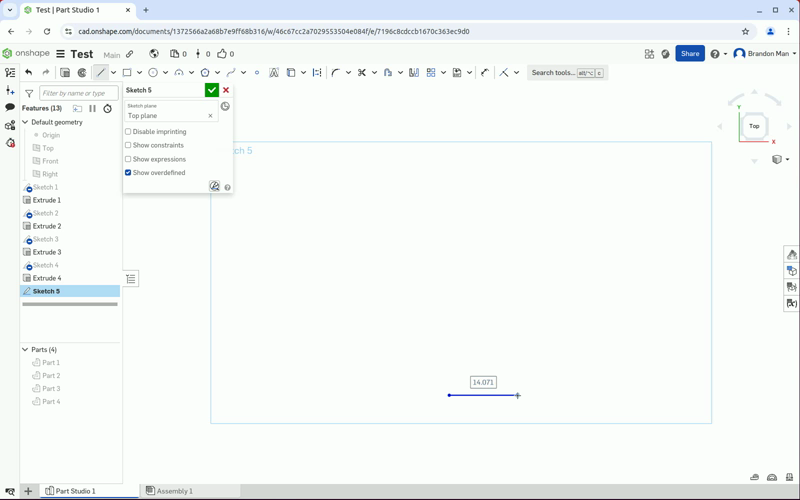
mouse_move(547, 395)
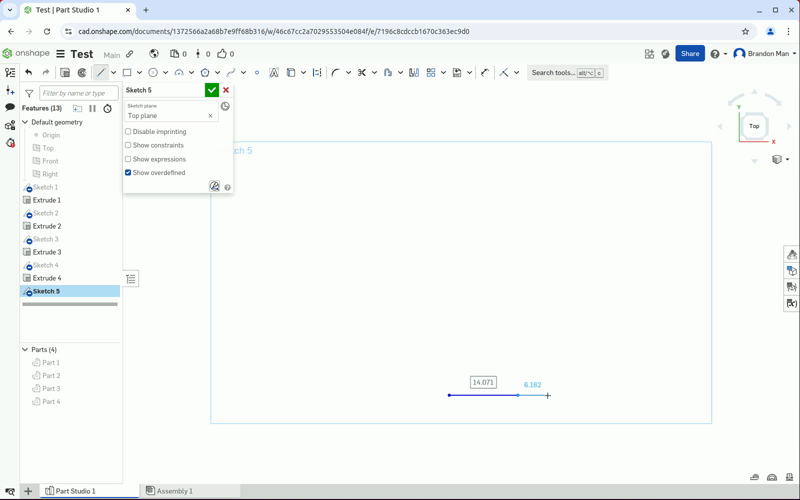
mouse_move(517, 383)
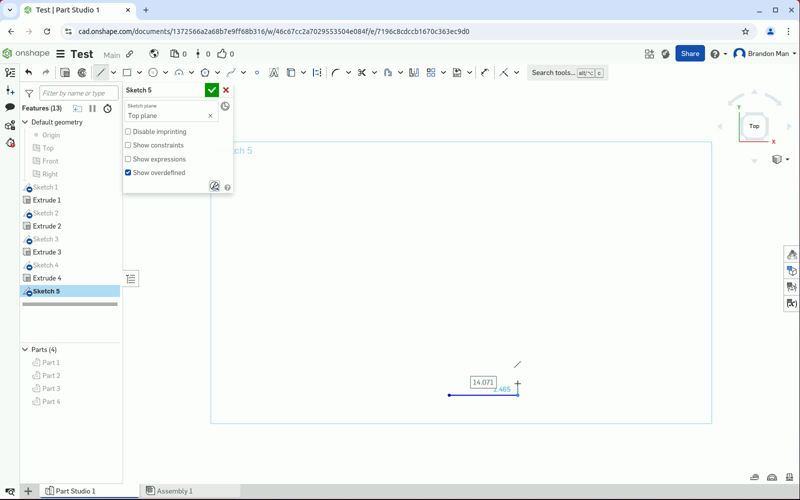
click(517, 383)
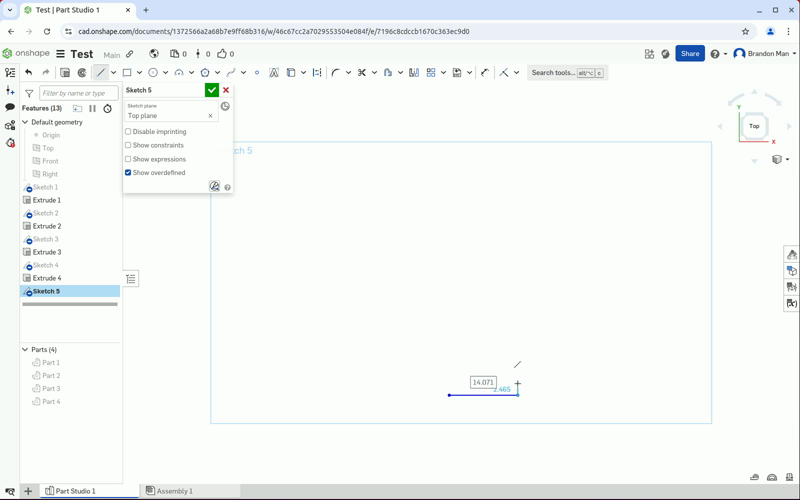
key_up(shift)
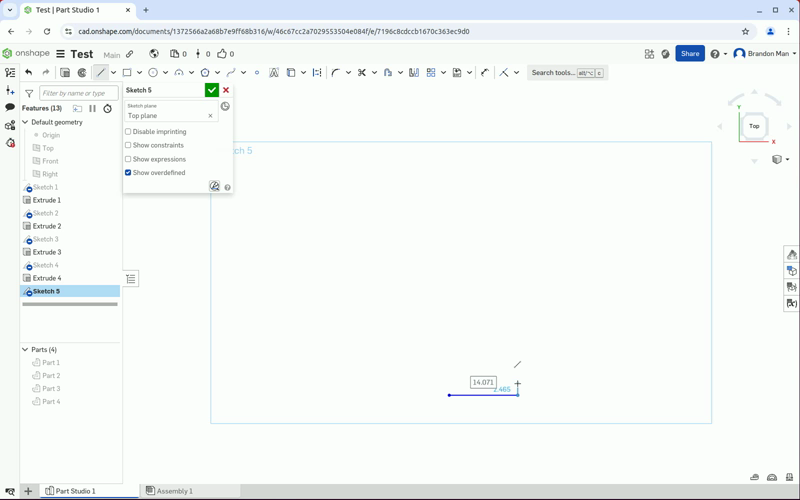
key_down(shift)
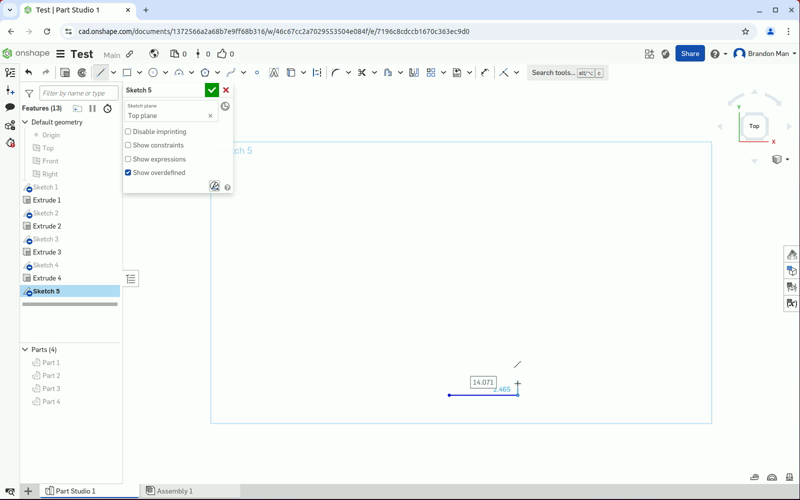
mouse_move(547, 383)
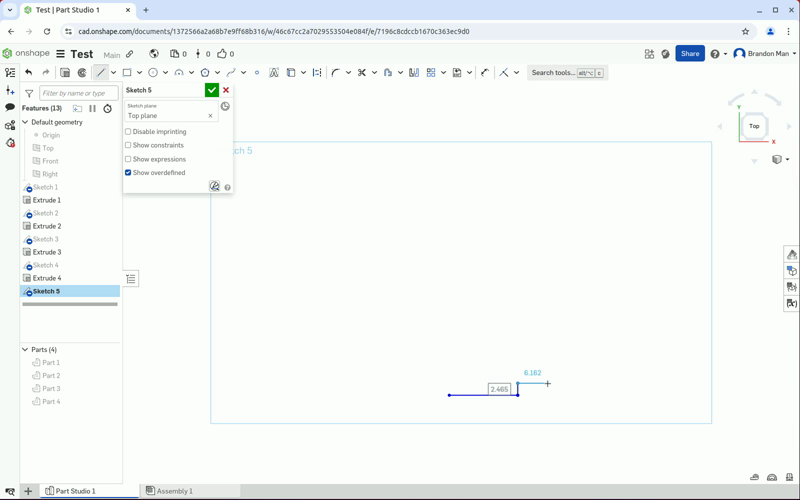
mouse_move(505, 383)
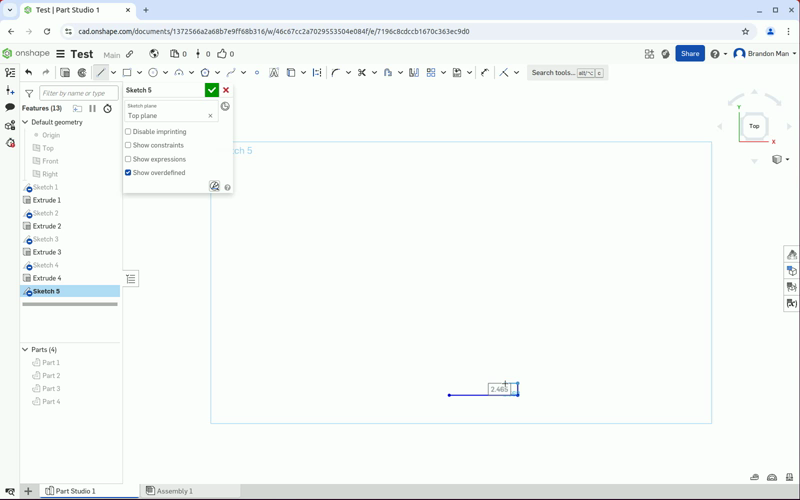
click(505, 383)
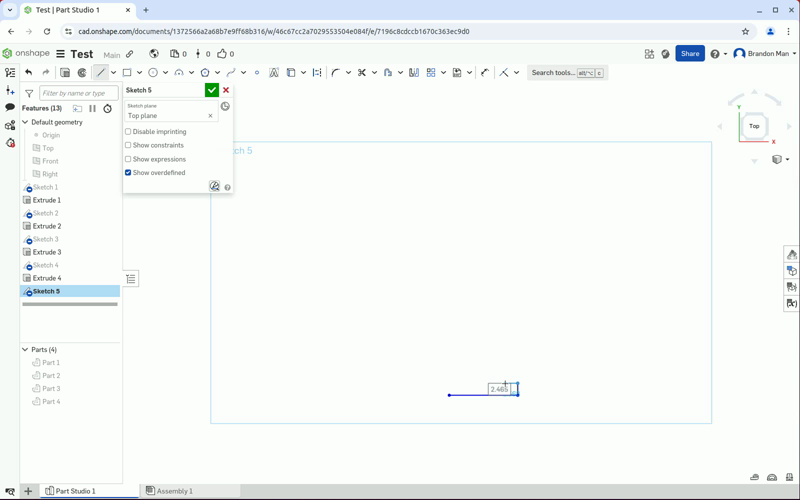
key_up(shift)
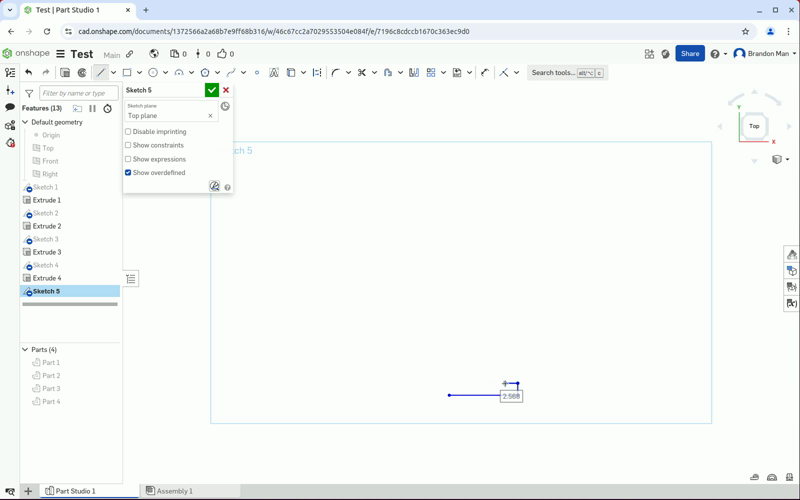
key_down(shift)
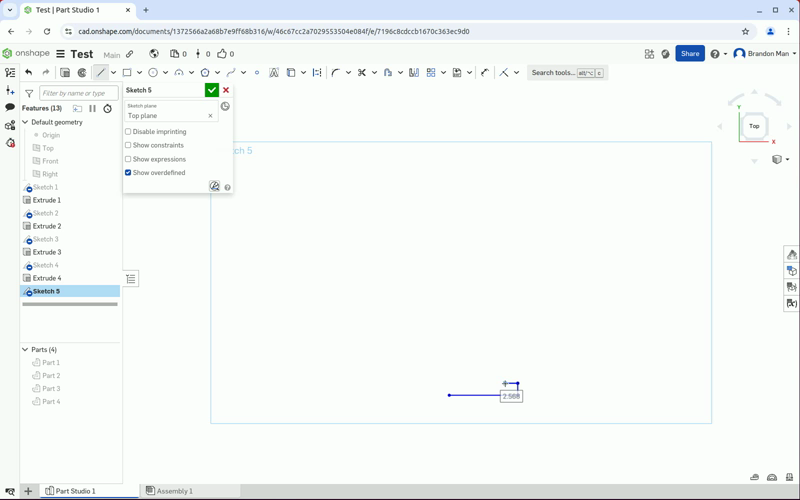
mouse_move(535, 383)
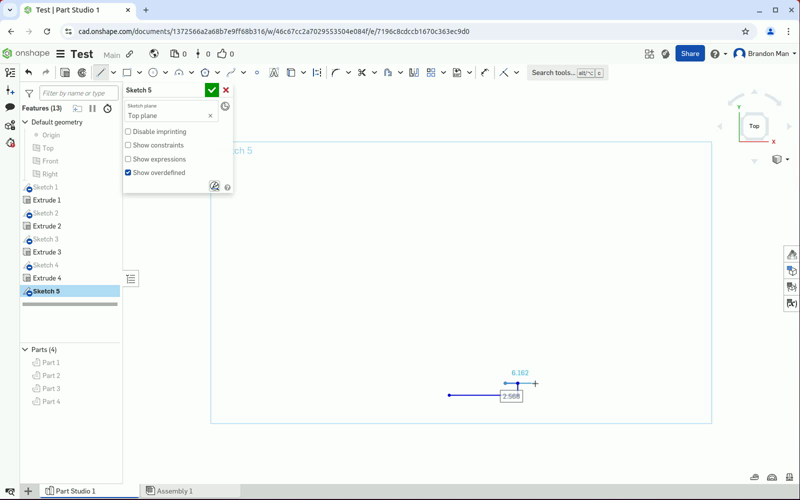
mouse_move(461, 383)
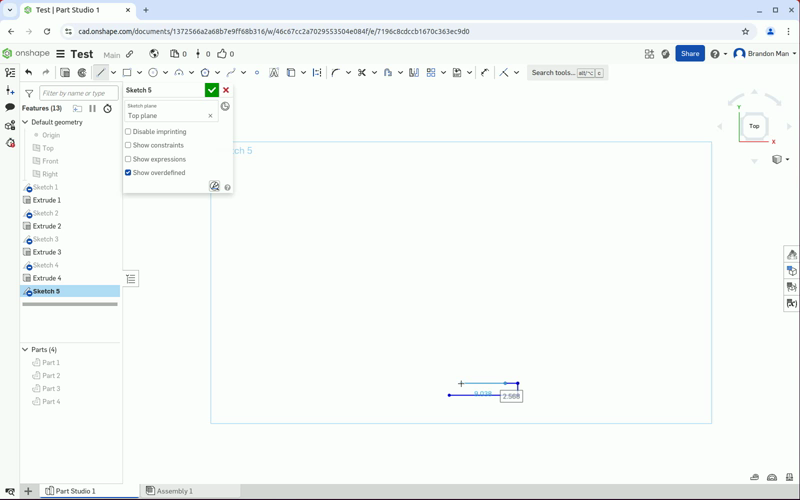
click(461, 383)
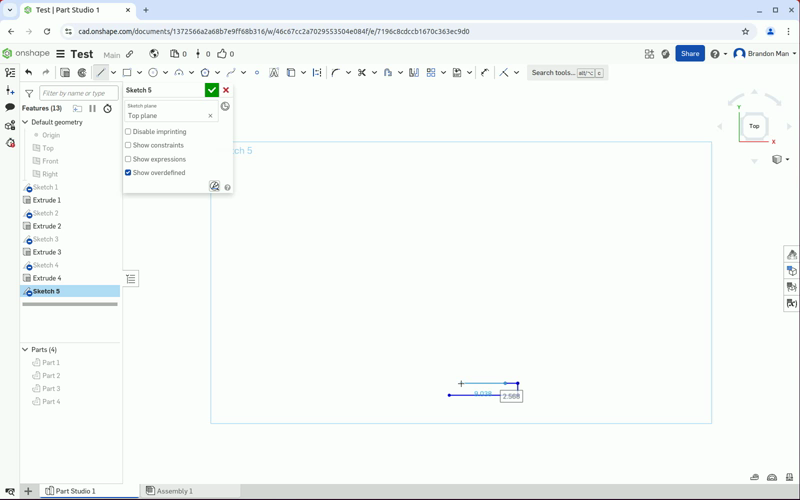
key_up(shift)
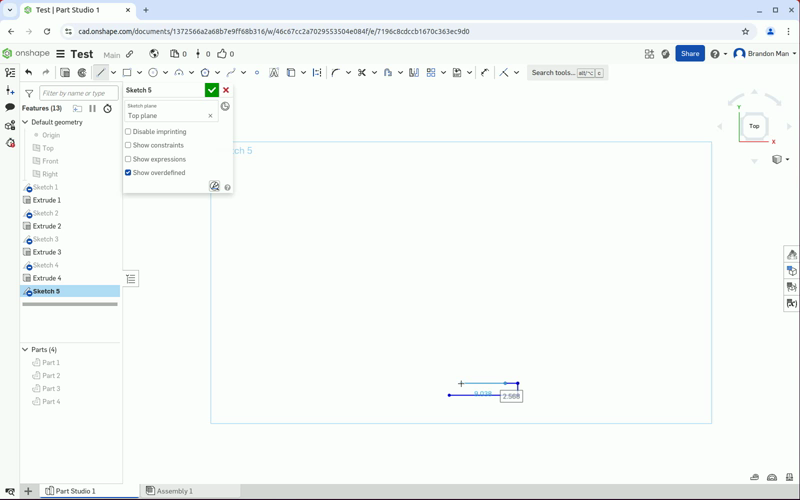
key_down(shift)
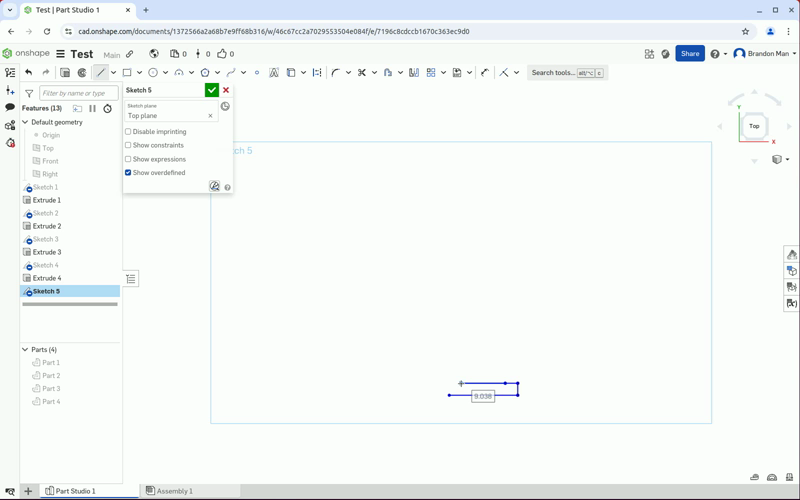
mouse_move(491, 383)
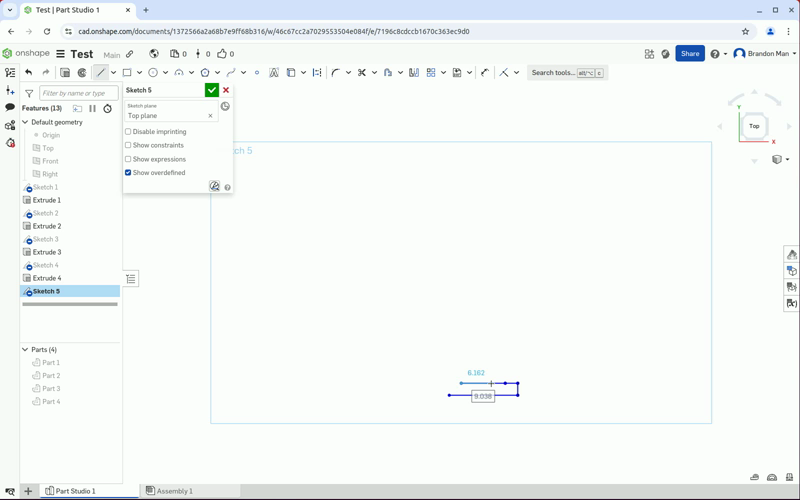
mouse_move(449, 383)
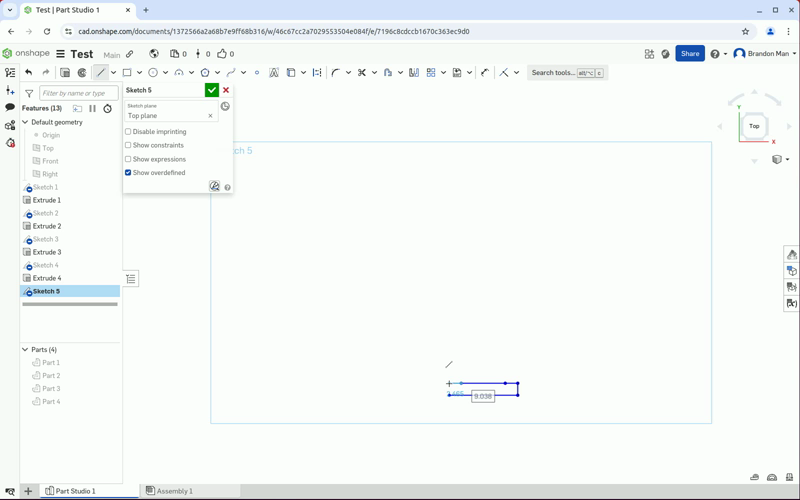
click(449, 383)
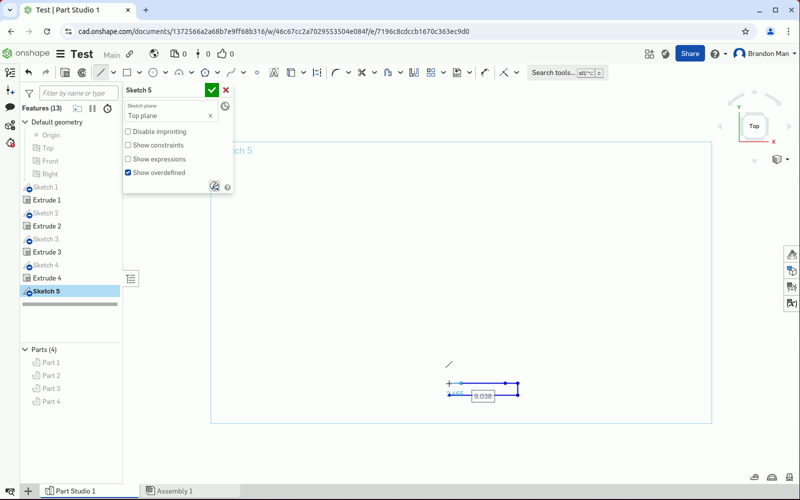
key_up(shift)
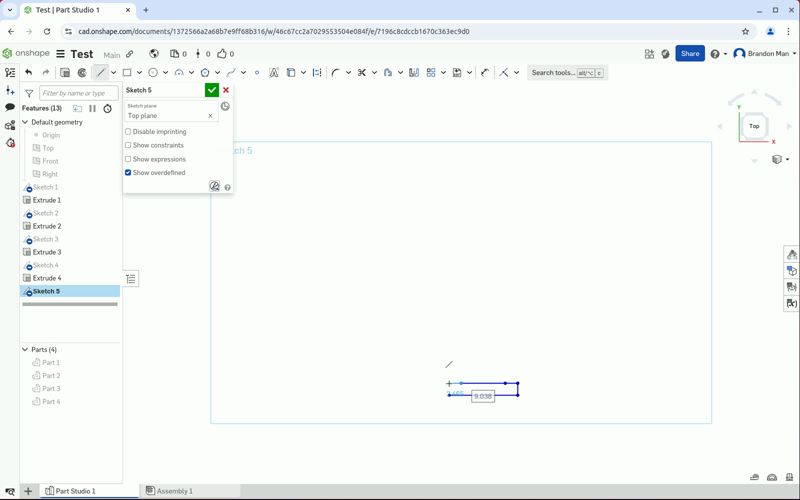
mouse_move(479, 383)
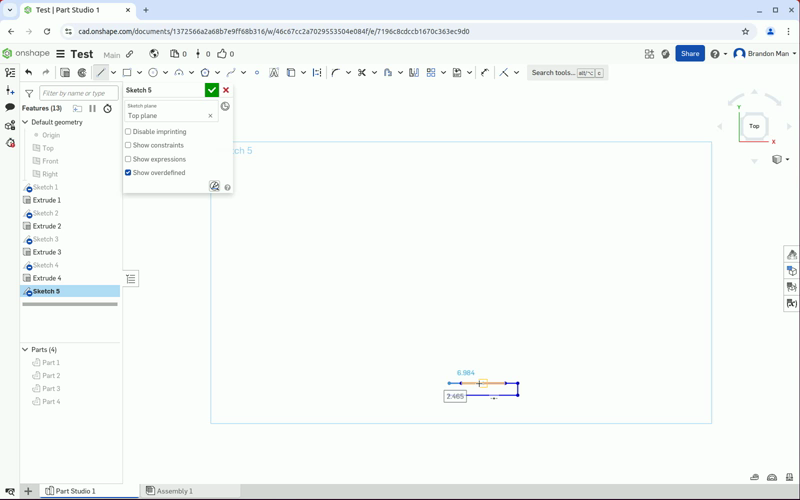
key_down(shift)
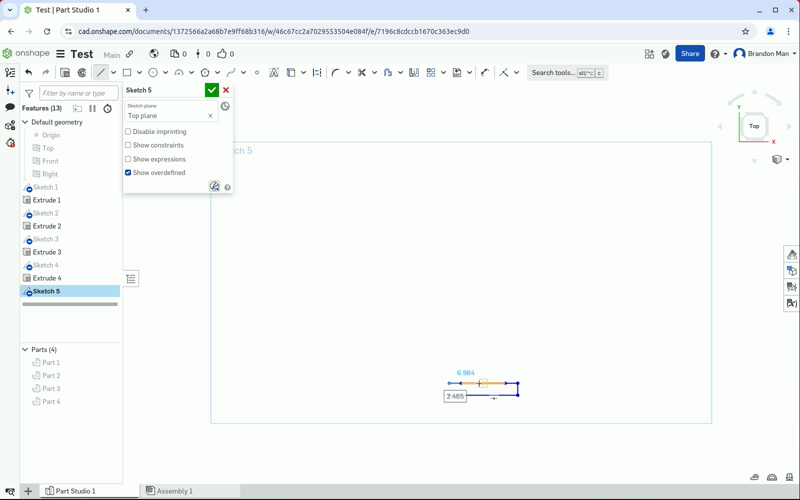
mouse_move(449, 395)
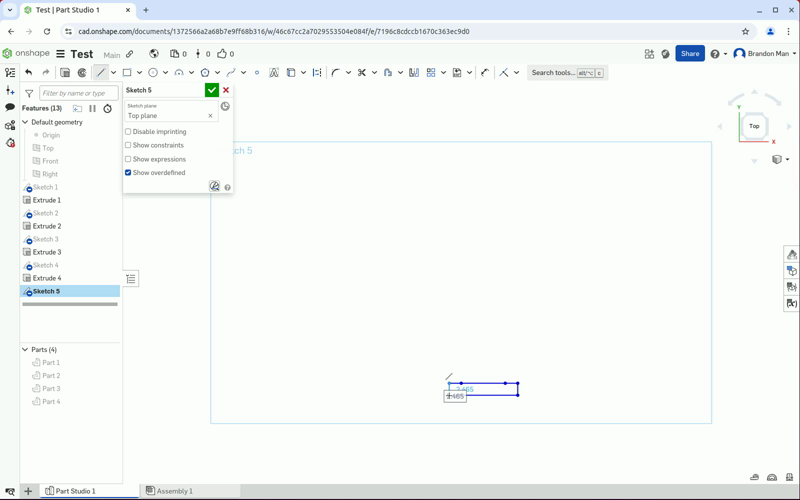
key_up(shift)
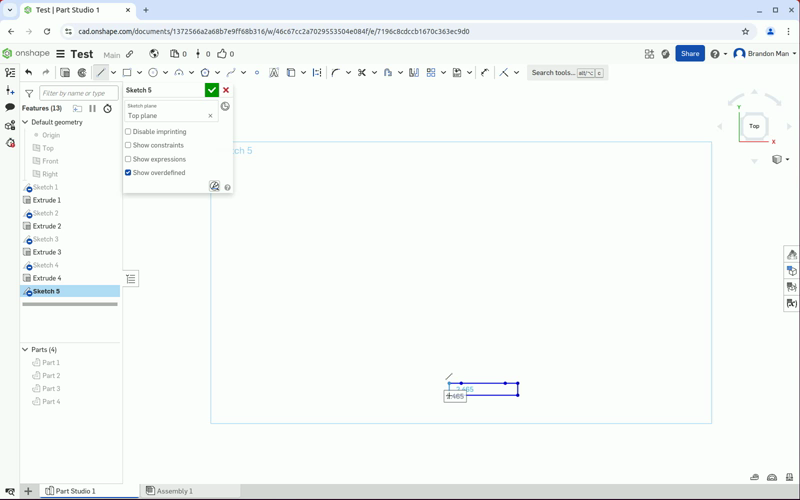
click(449, 395)
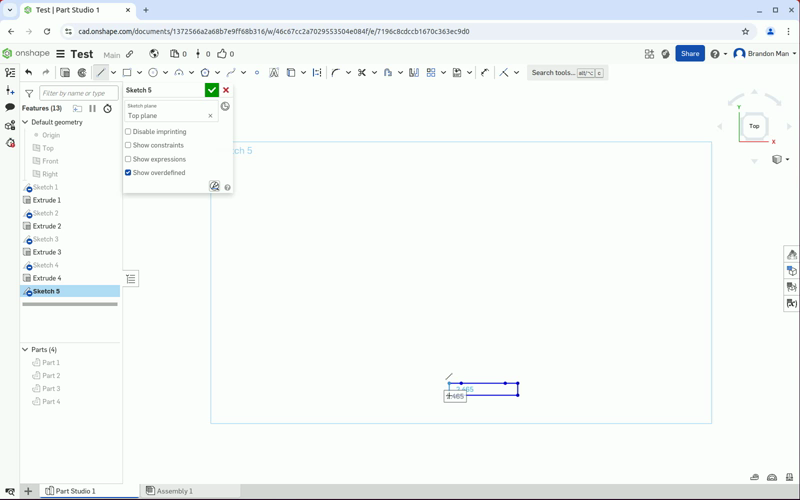
key(esc)
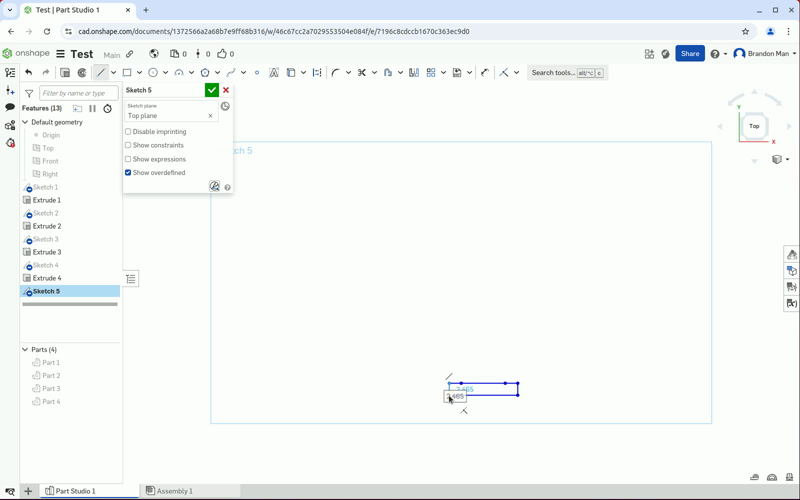
mouse_move(499, 390)
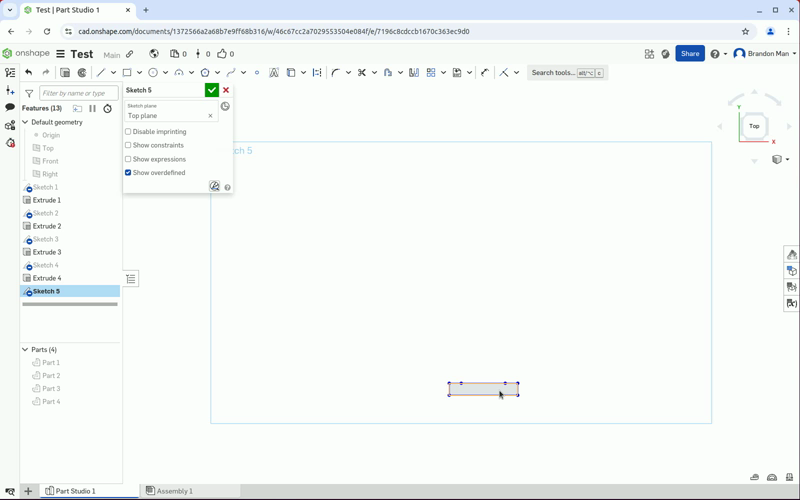
scroll(6)
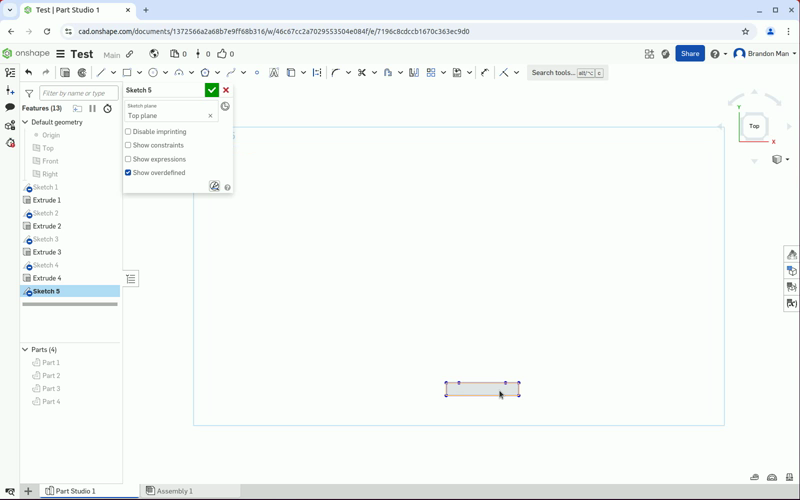
scroll(6)
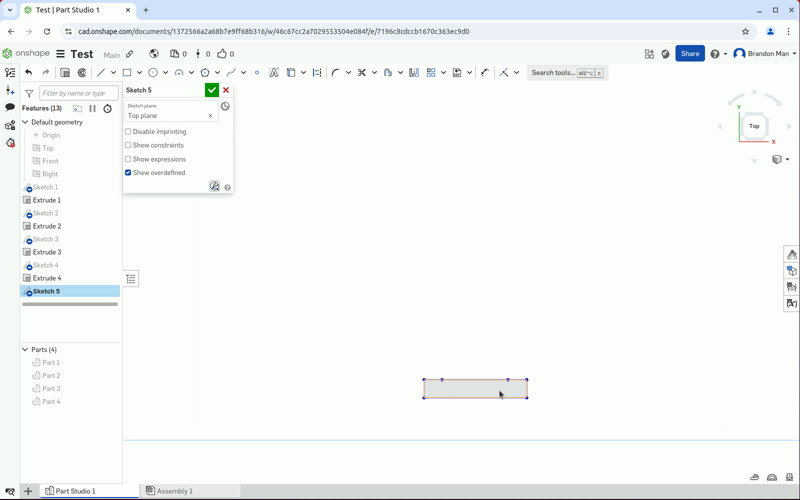
scroll(6)
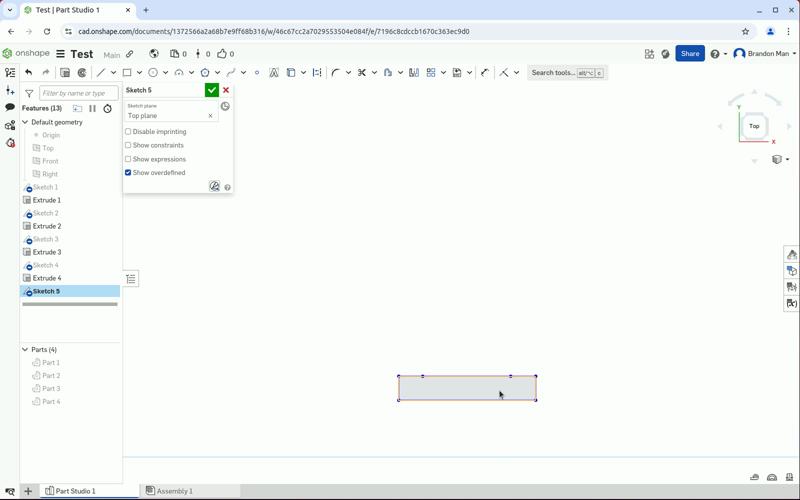
scroll(6)
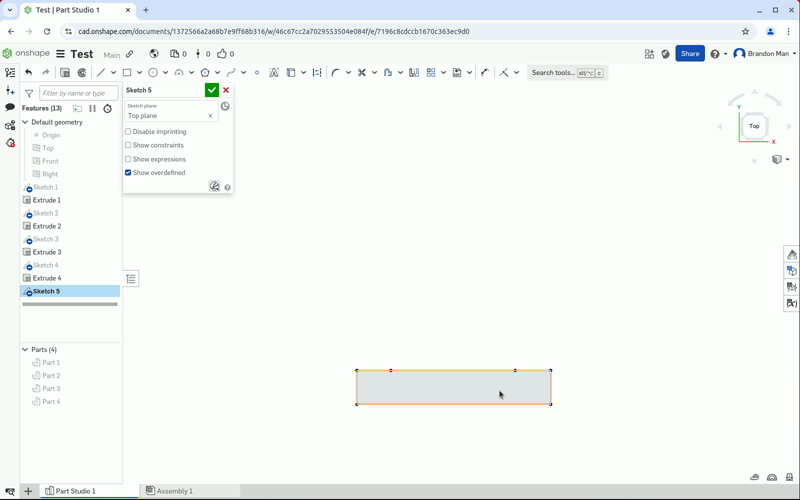
scroll(6)
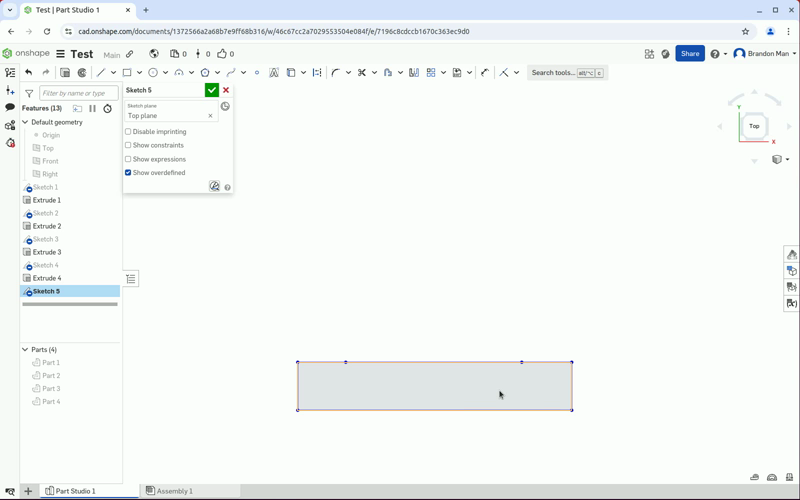
scroll(6)
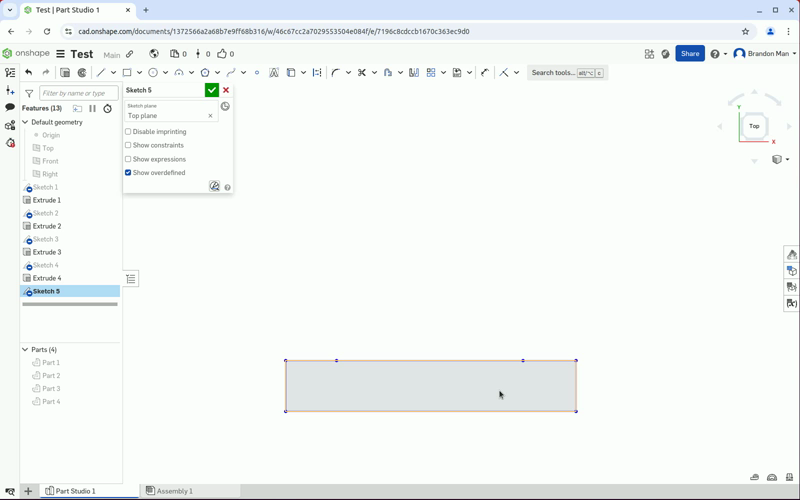
scroll(6)
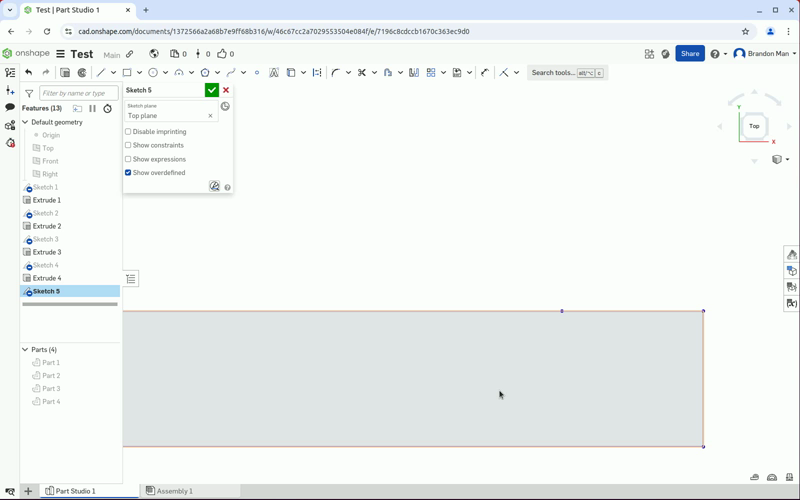
click(499, 390)
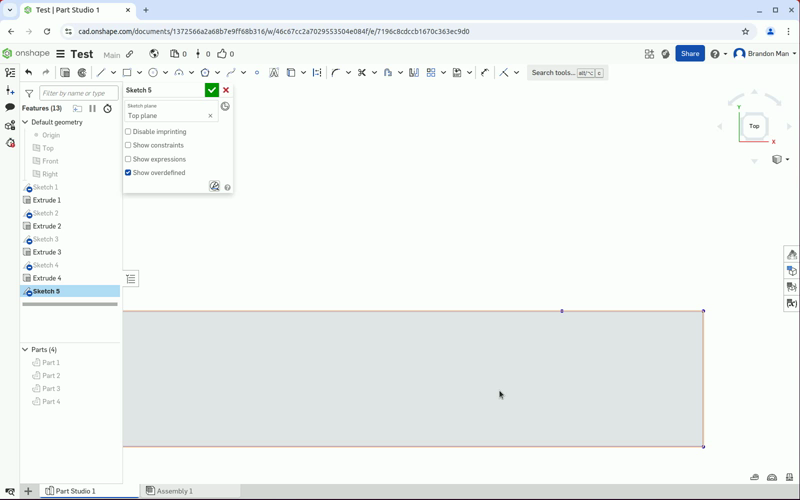
scroll(-6)
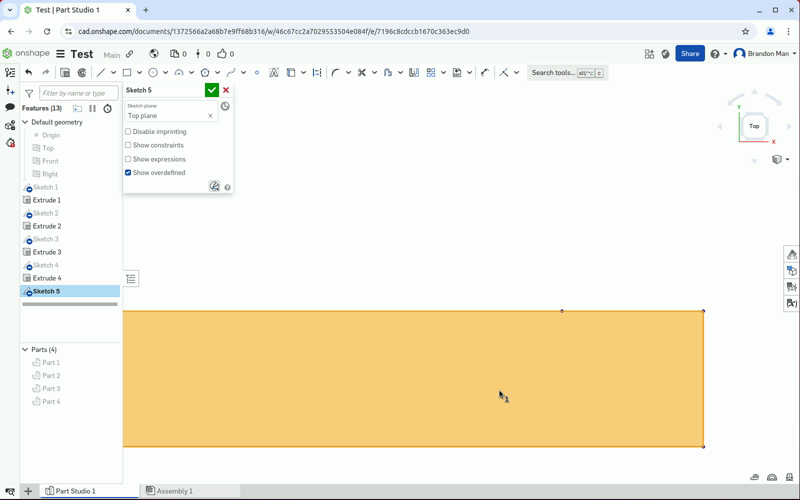
scroll(-6)
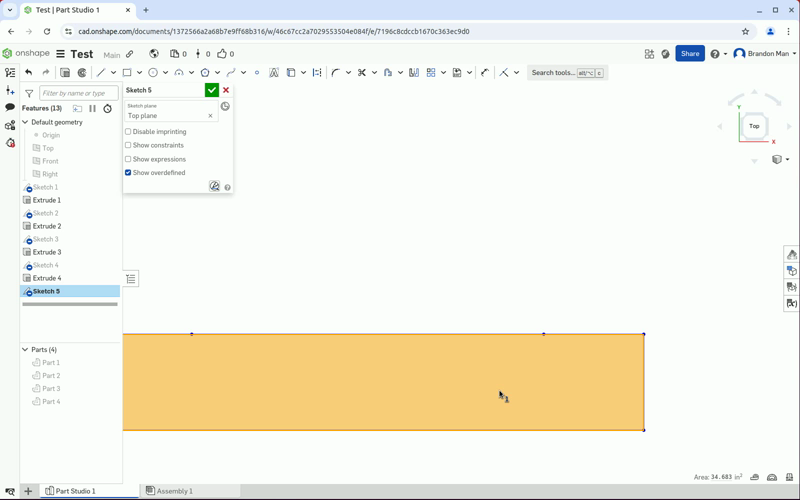
scroll(-6)
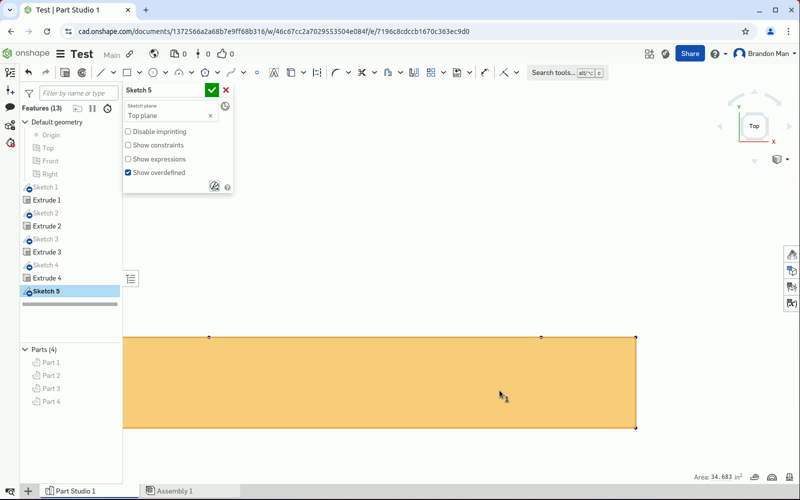
scroll(-6)
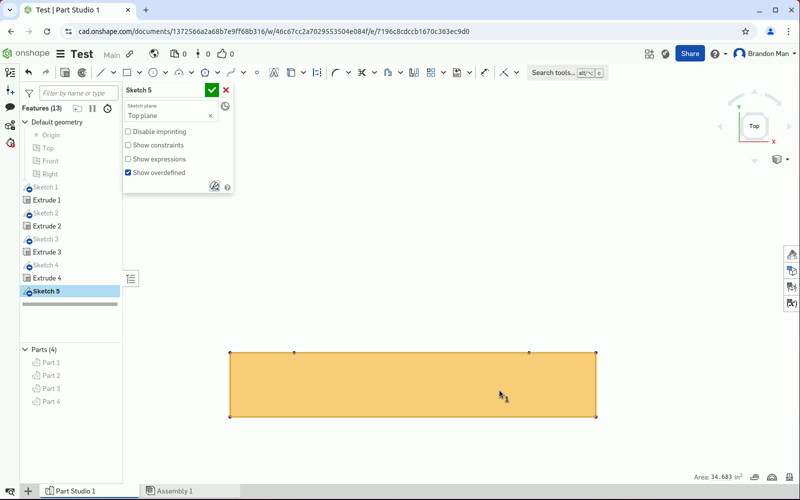
scroll(-6)
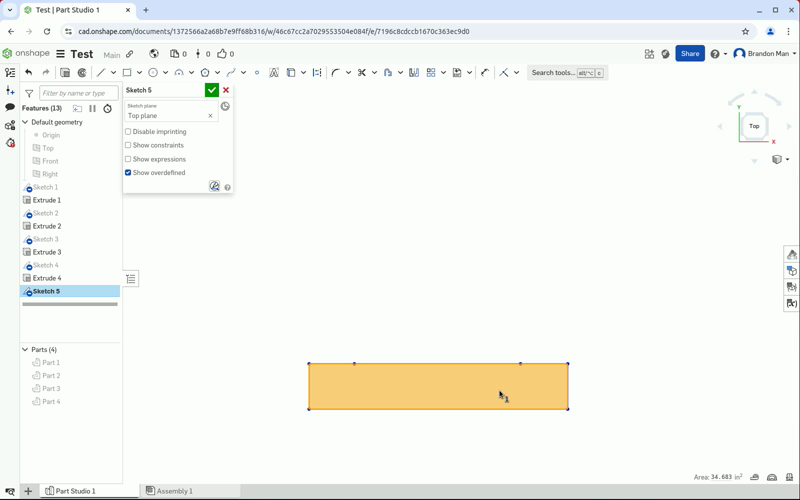
scroll(-6)
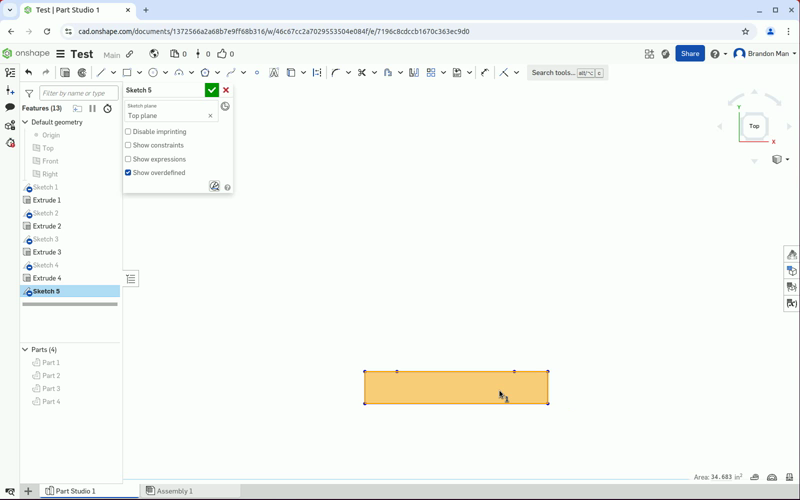
scroll(-6)
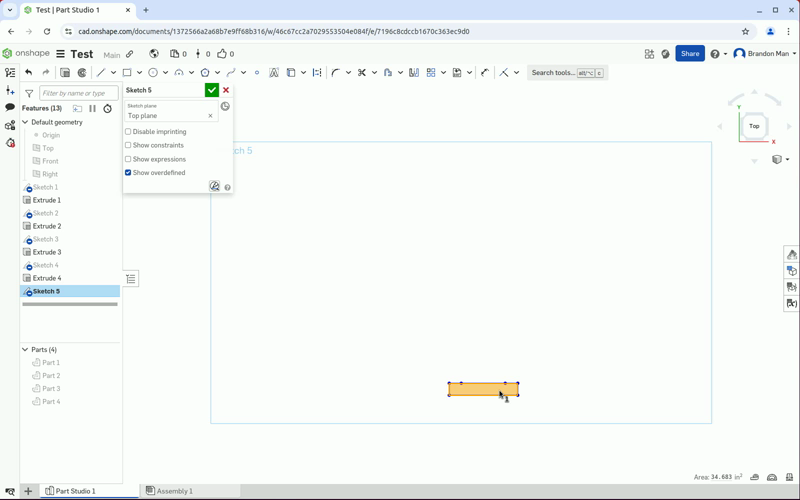
mouse_move(73, 352)
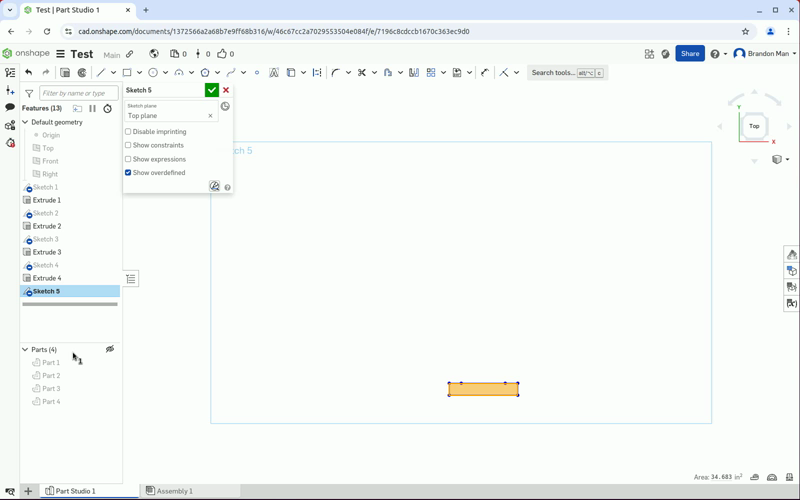
key(shift+y)
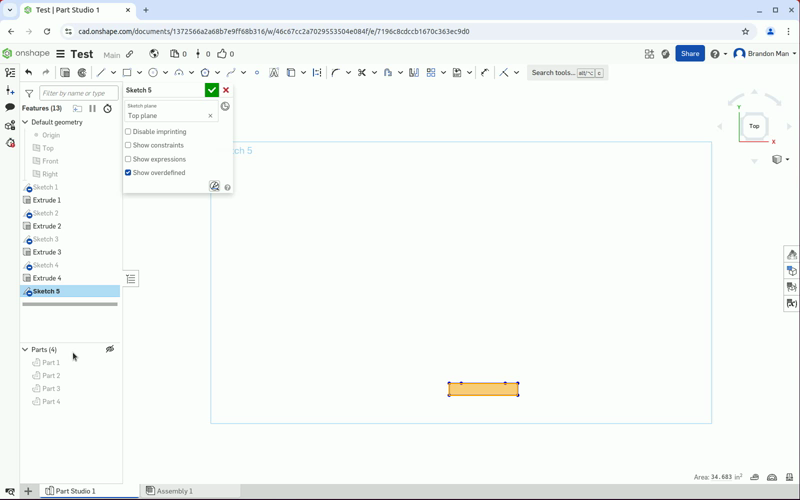
key(shift+e)
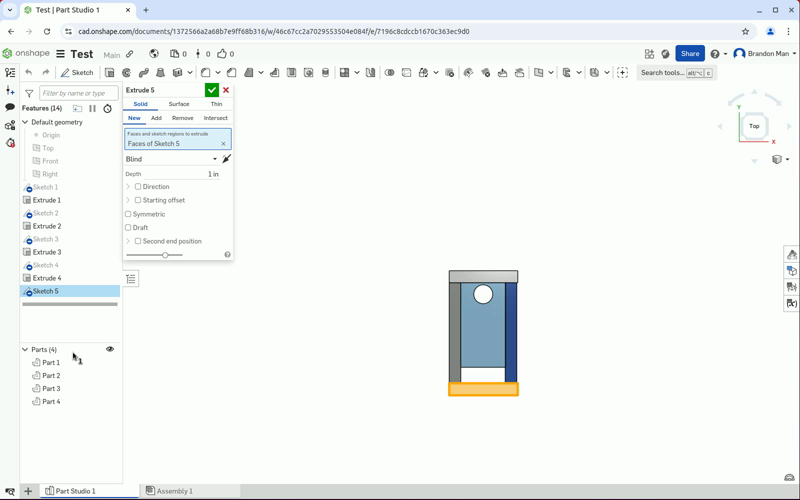
mouse_move(143, 106)
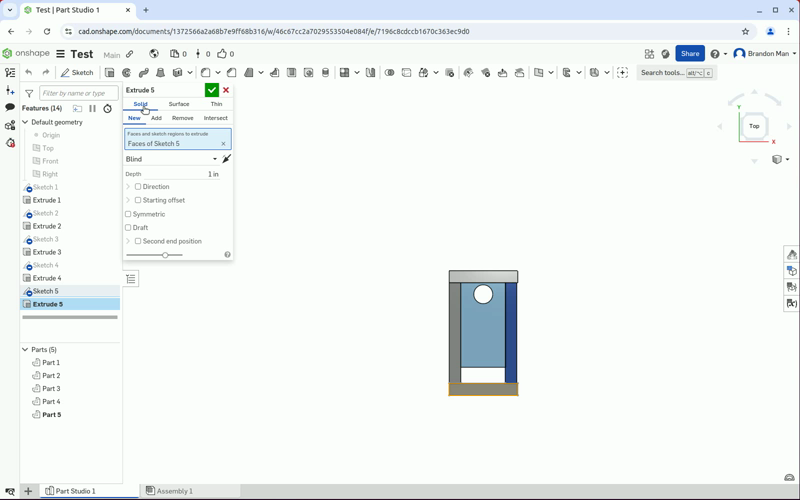
click(143, 106)
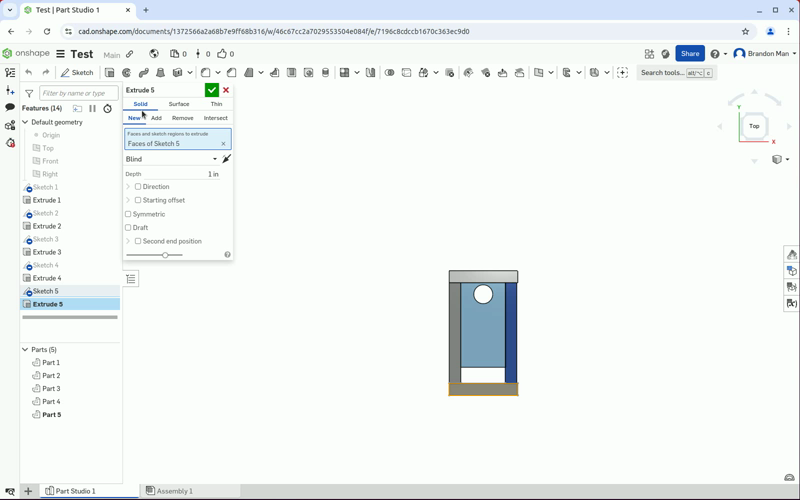
mouse_move(137, 120)
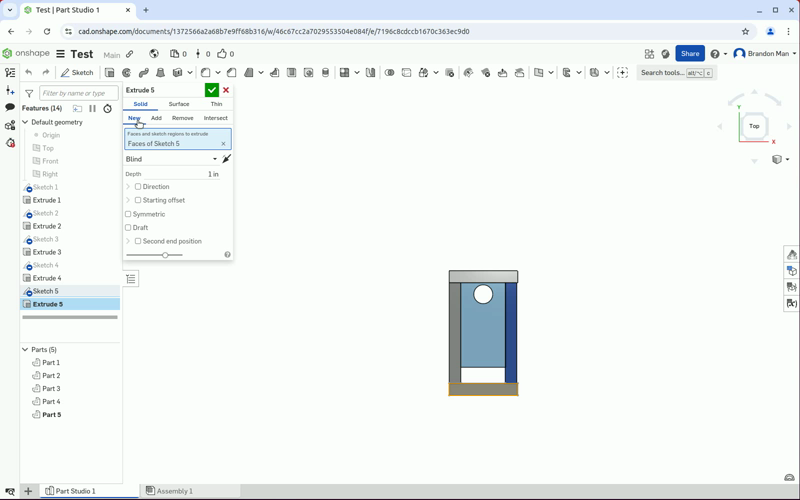
click(137, 120)
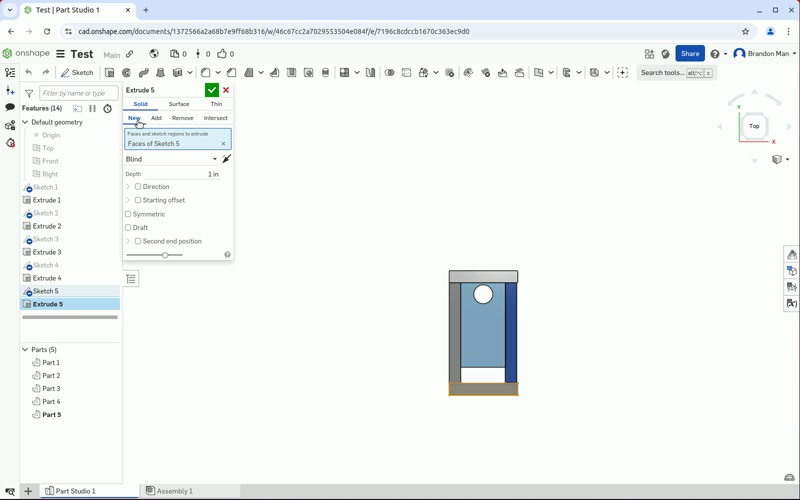
key(tab, 4)
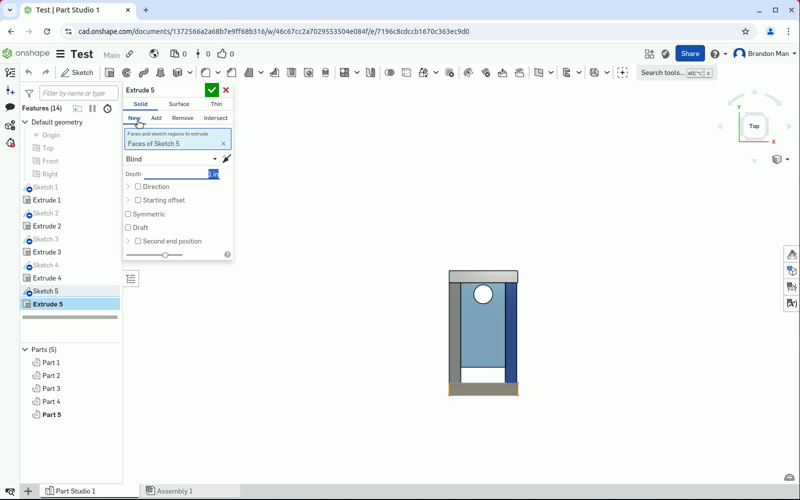
text(3.129)
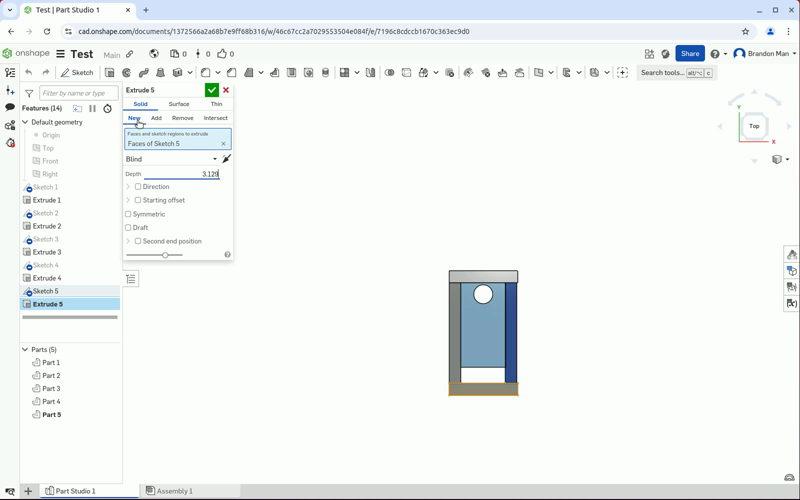
key(enter)
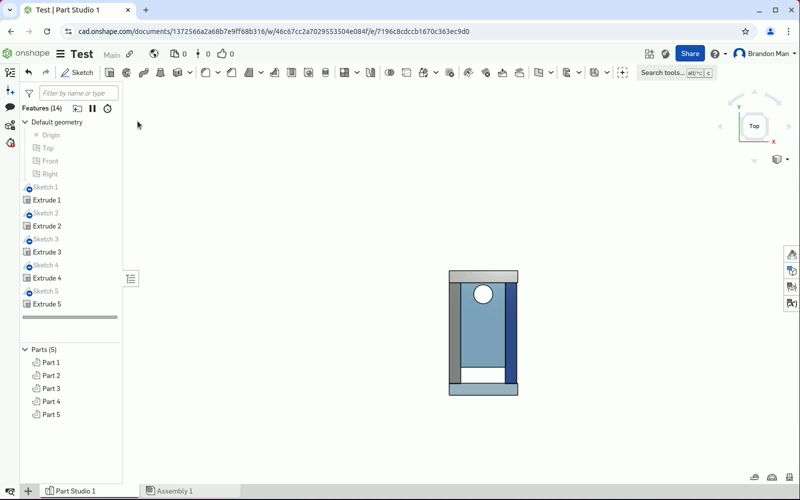
key(shift+h)
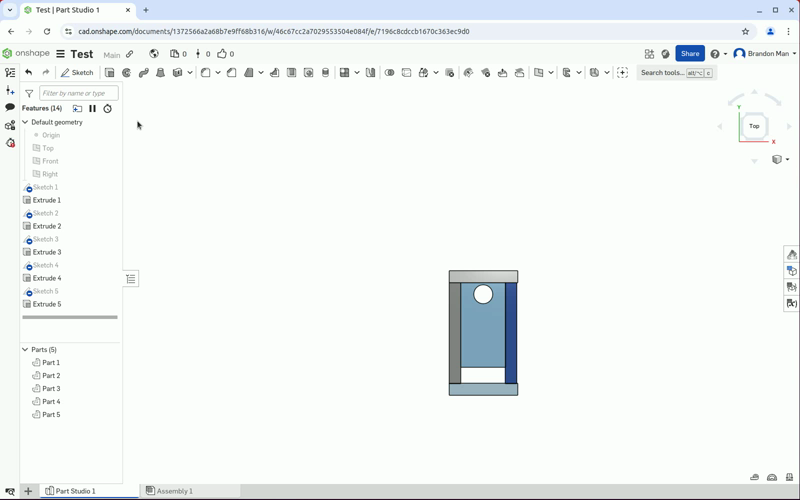
key(shift+h)
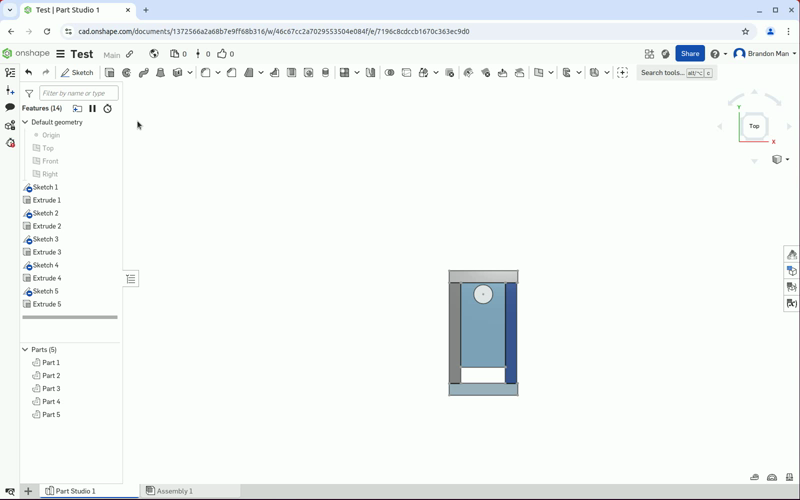
key(shift+7)
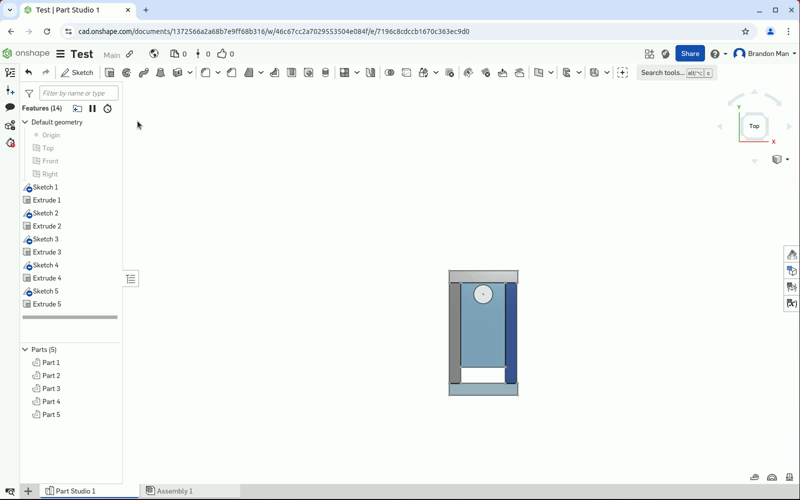
key(up, 3)
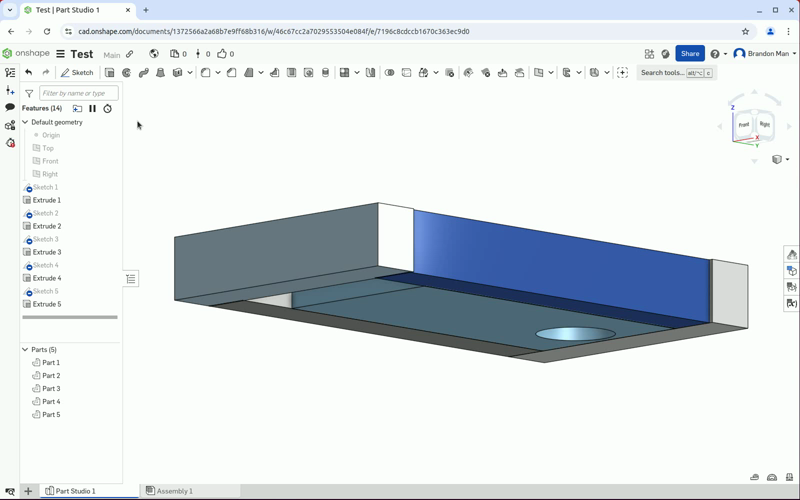
key(left, 3)
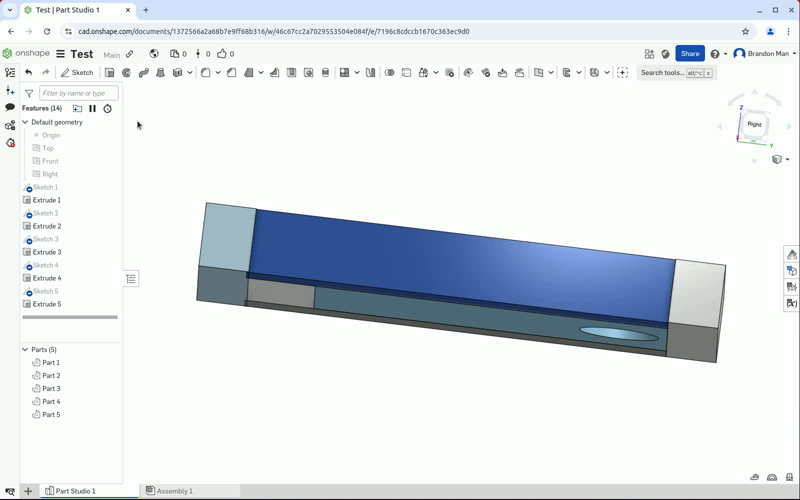
key(right, 3)
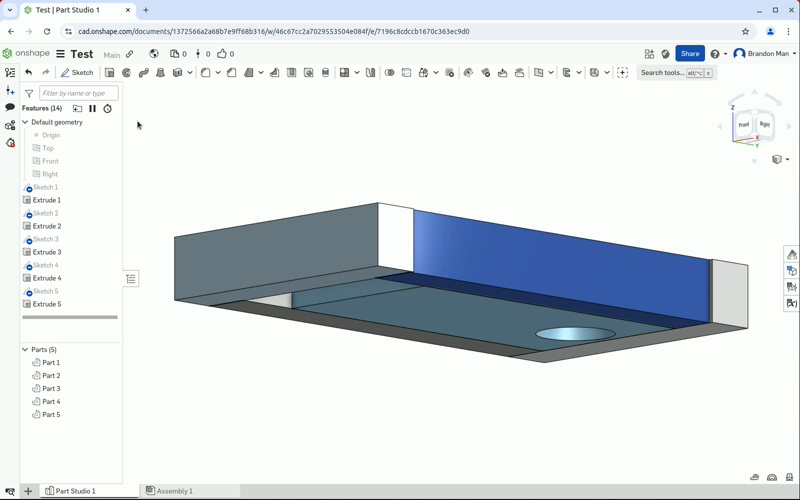
key(down, 3)
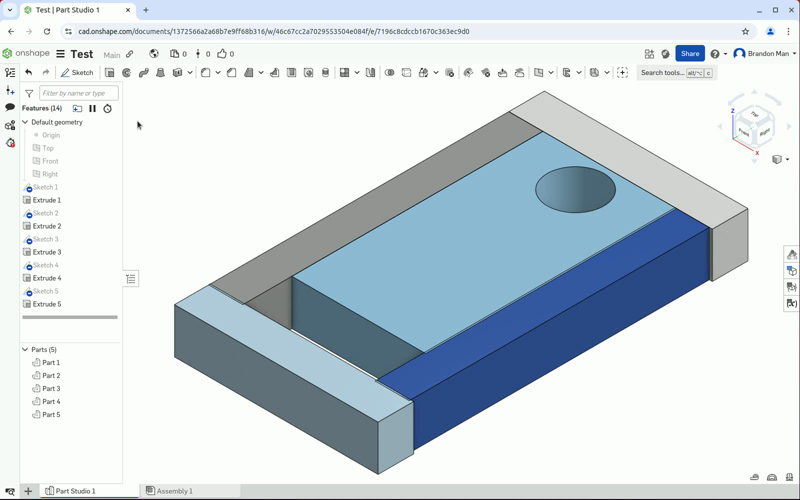
mouse_move(73, 189)
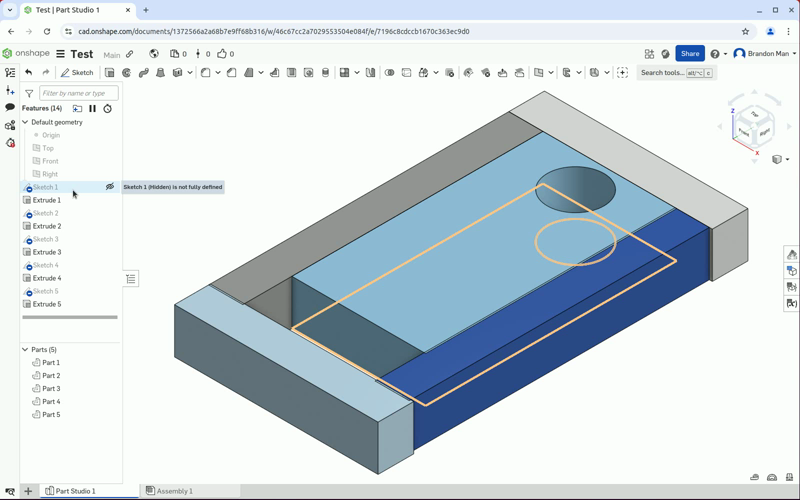
click(73, 189)